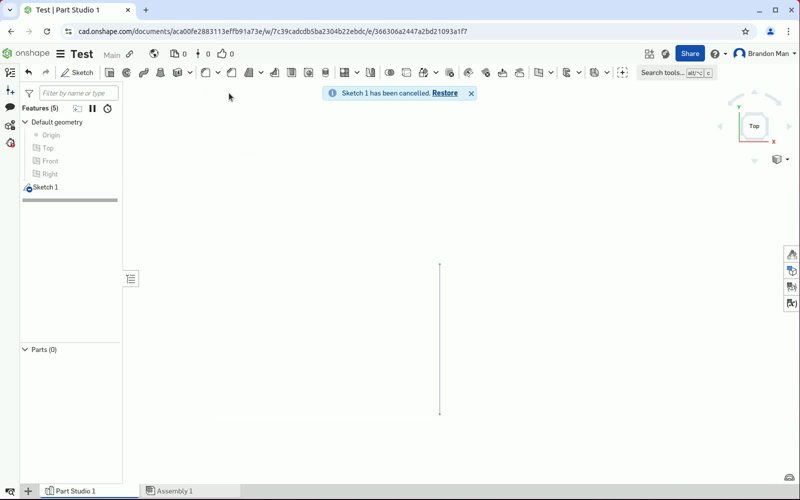
key(shift+h)
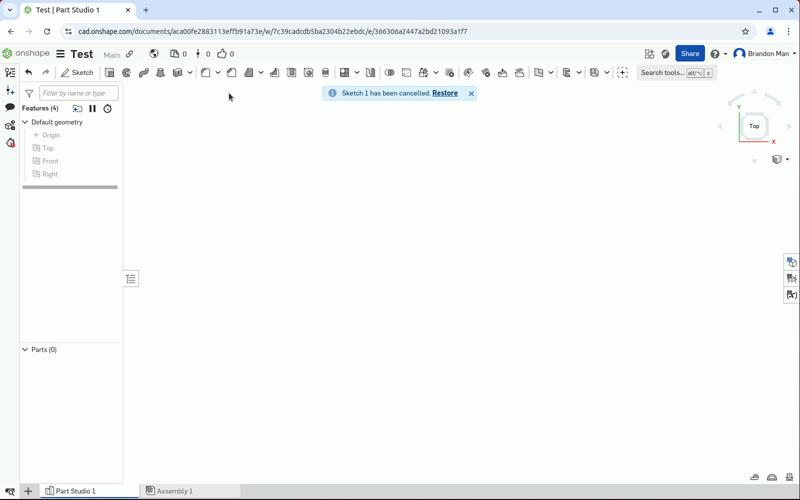
mouse_move(73, 352)
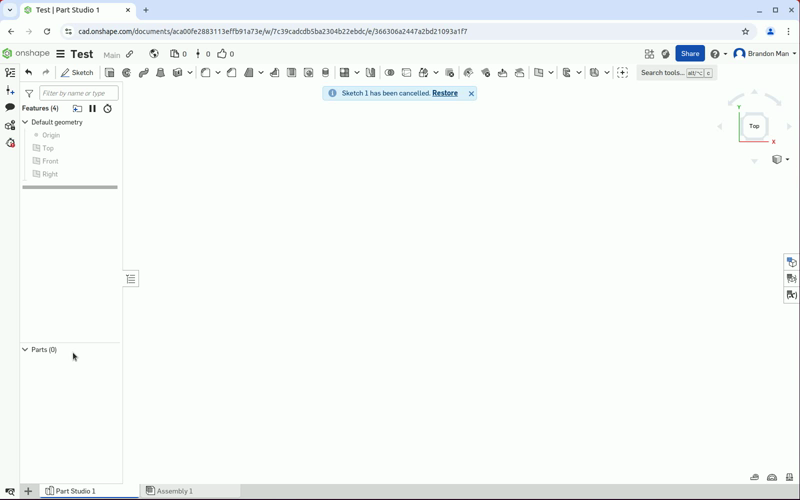
key(y)
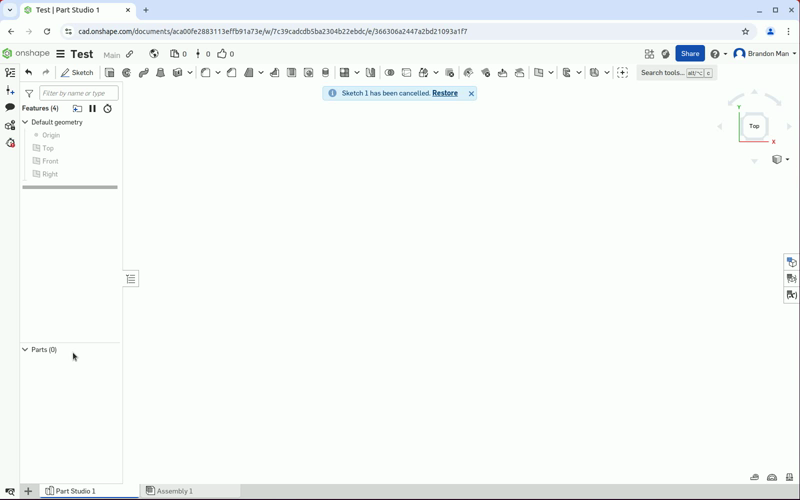
key(shift+p)
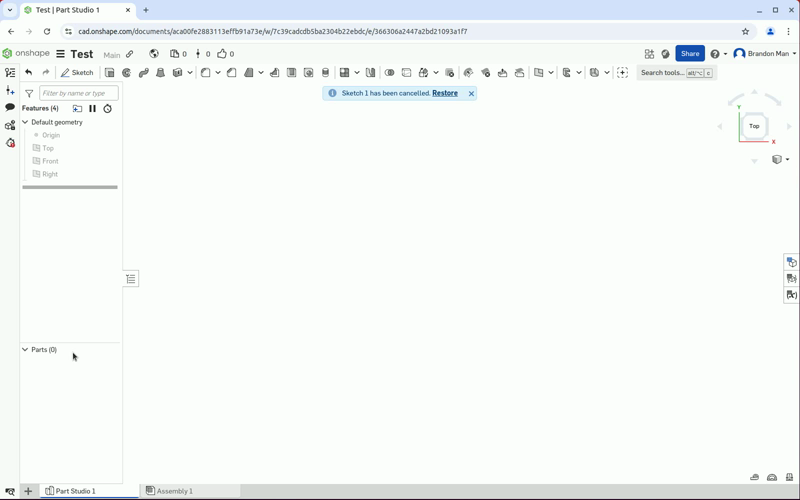
key(space)
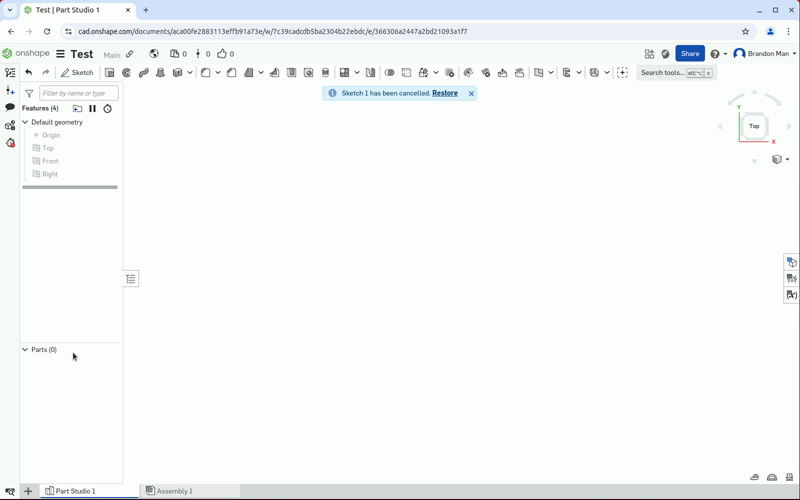
key_down(shift)
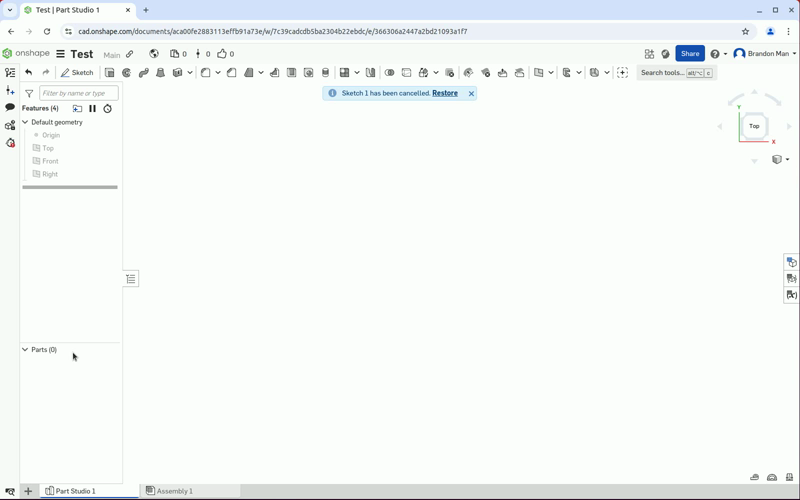
key(up)
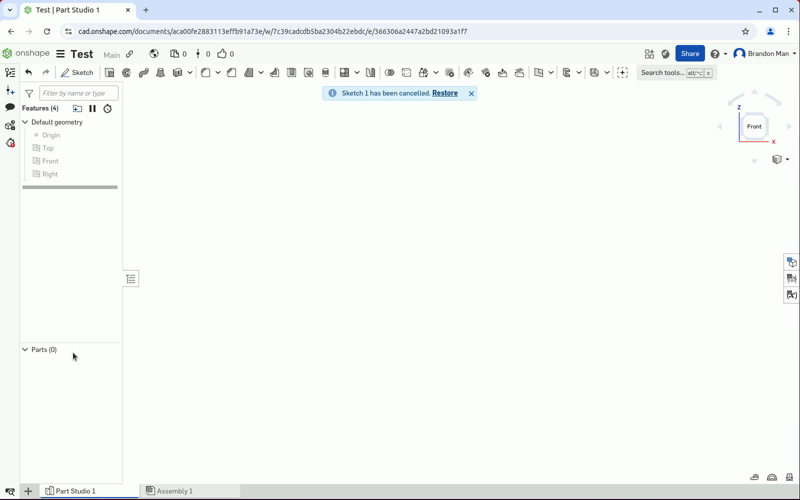
key_up(shift)
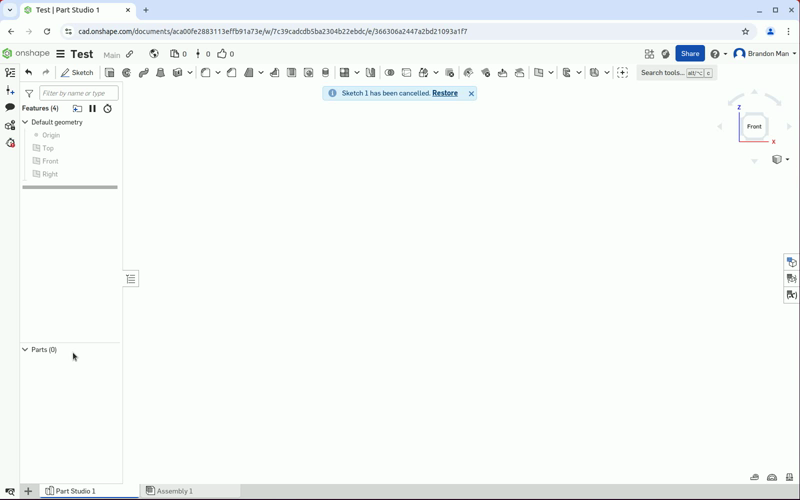
key(space)
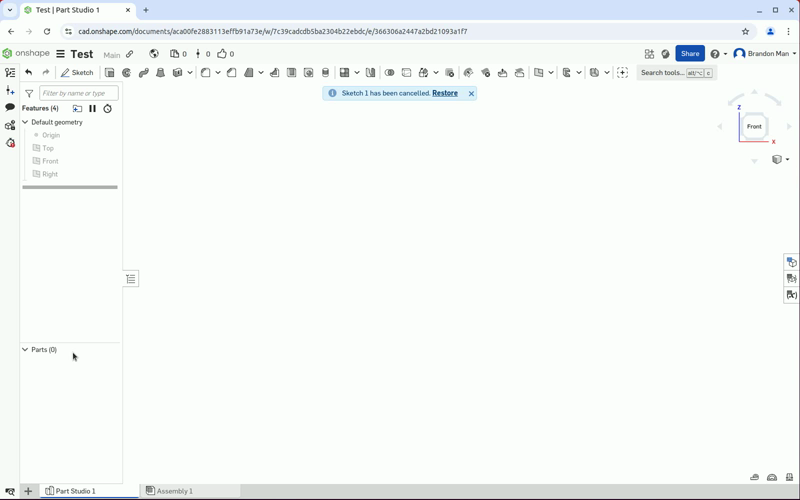
key_down(shift)
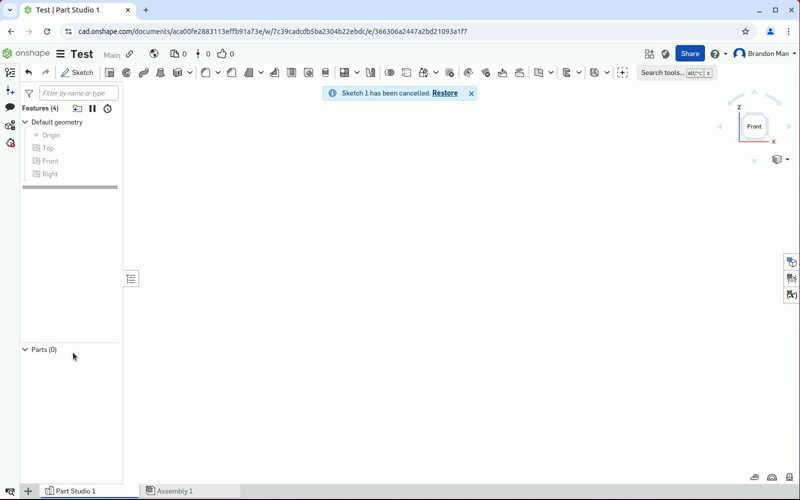
key(left)
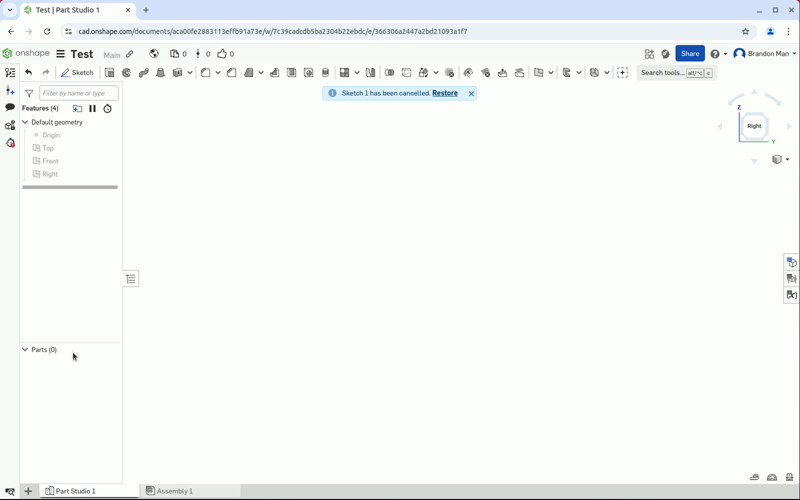
key_up(shift)
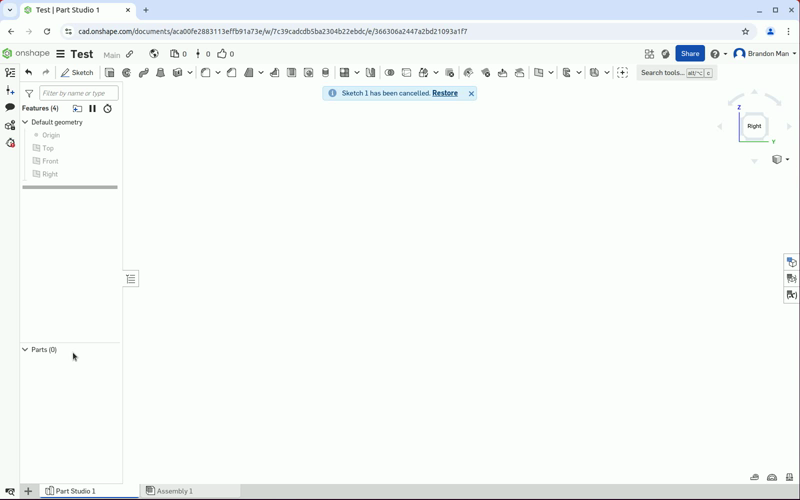
mouse_move(73, 352)
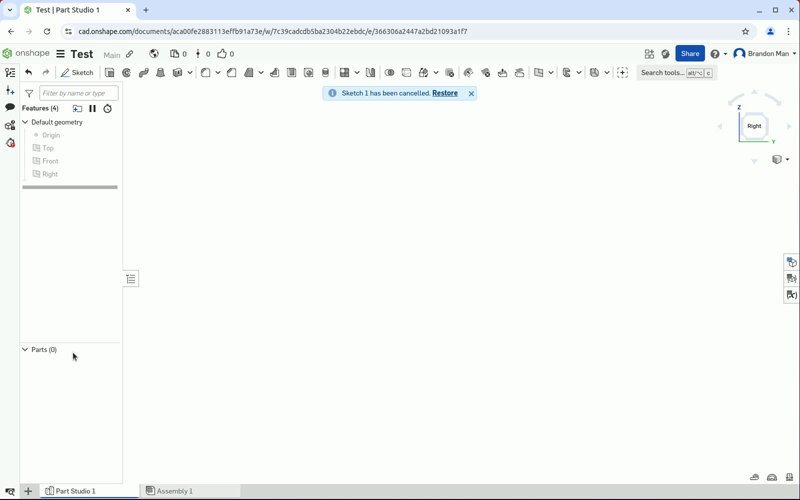
key(shift+y)
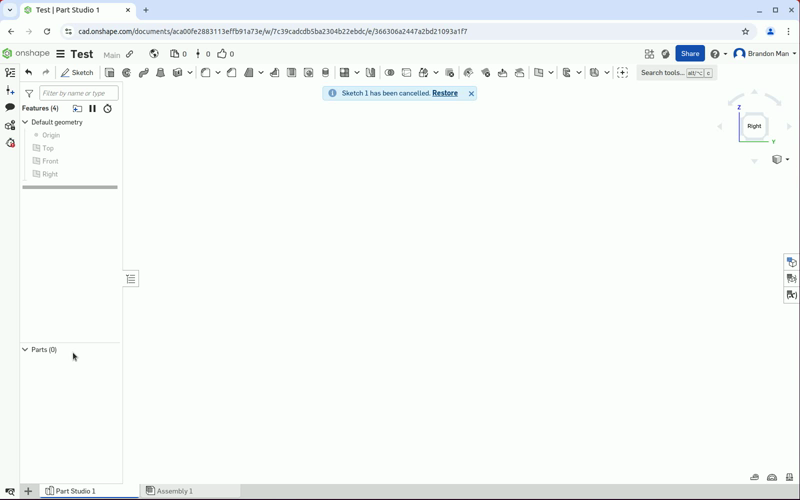
key(shift+s)
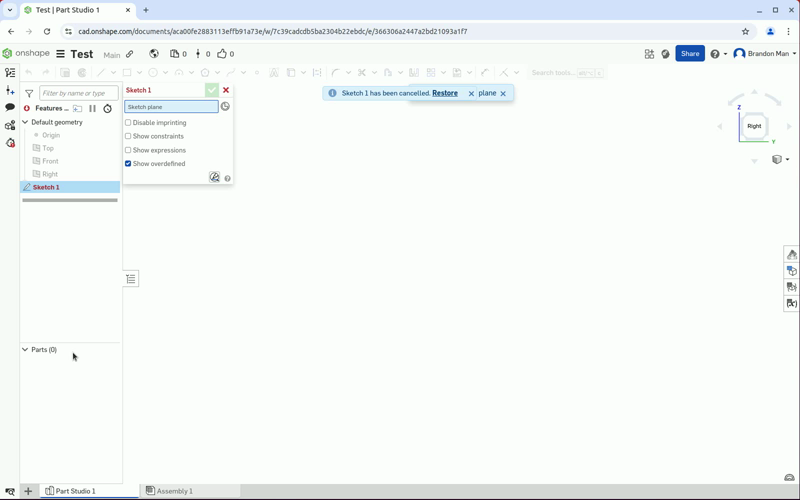
mouse_move(73, 176)
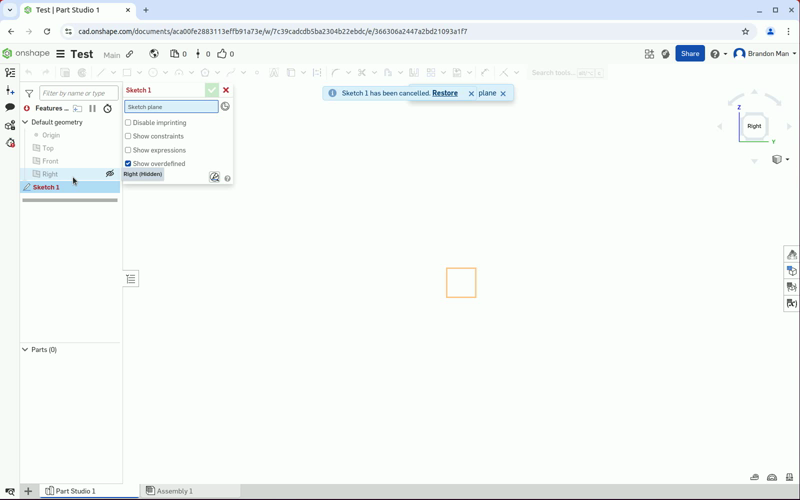
click(73, 176)
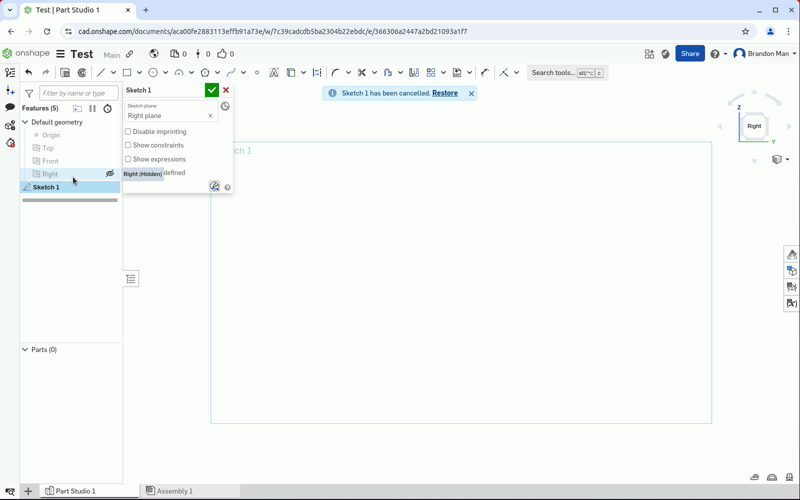
mouse_move(73, 352)
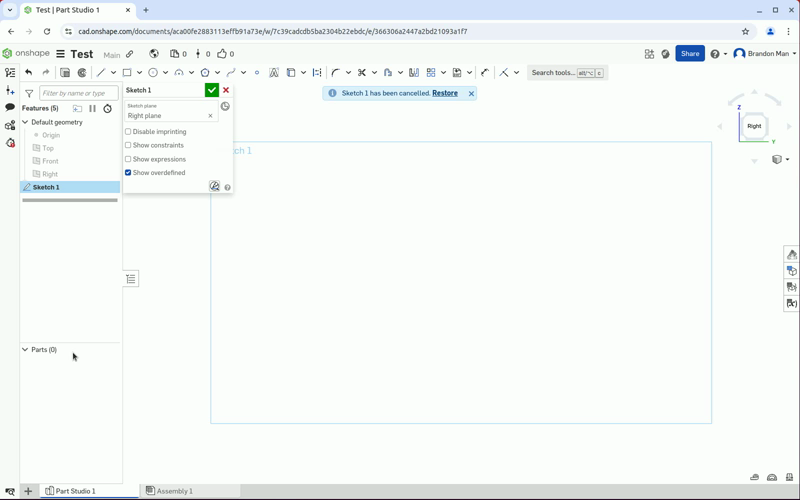
key(y)
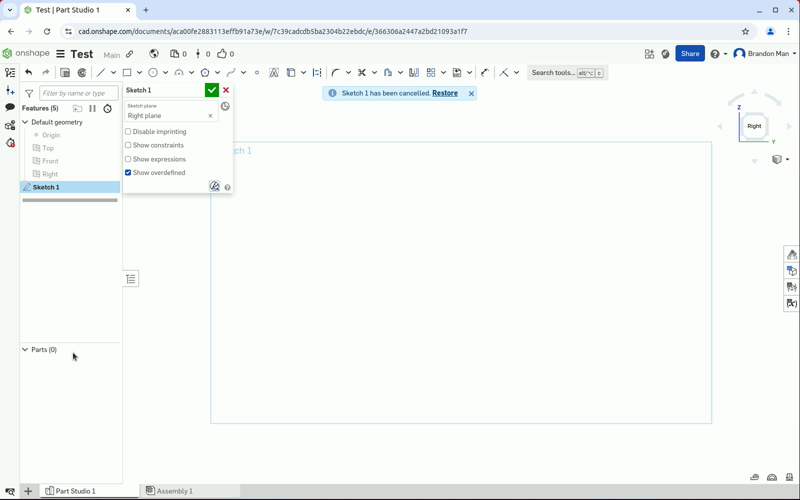
key(l)
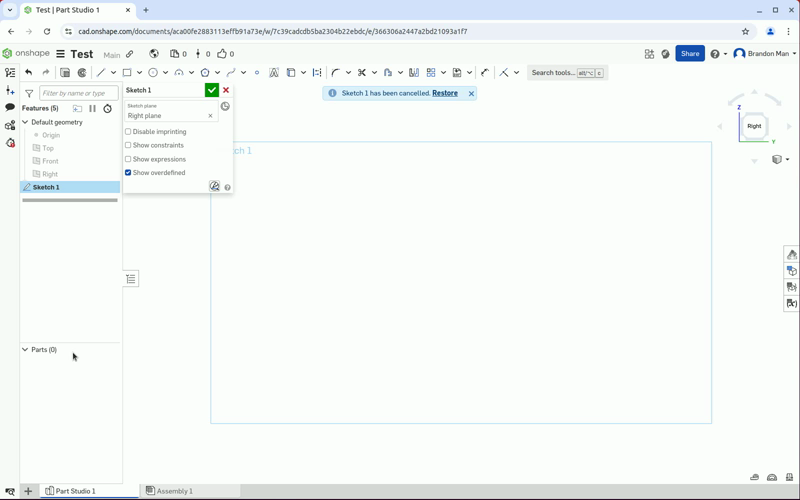
key_down(shift)
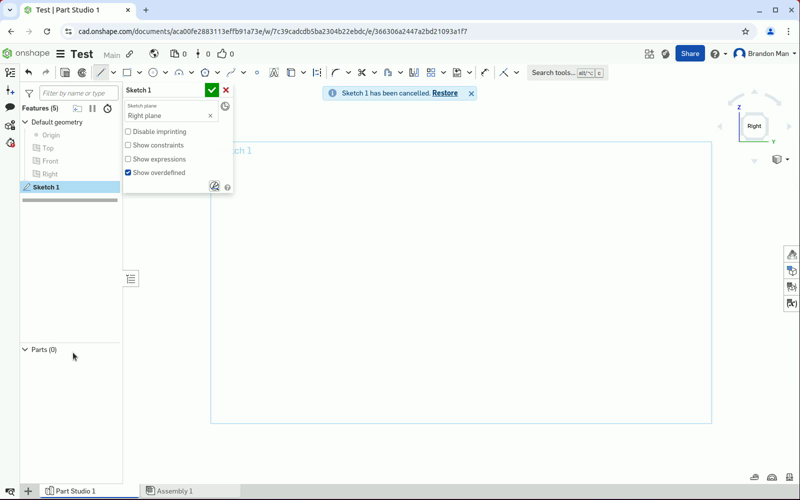
mouse_move(452, 395)
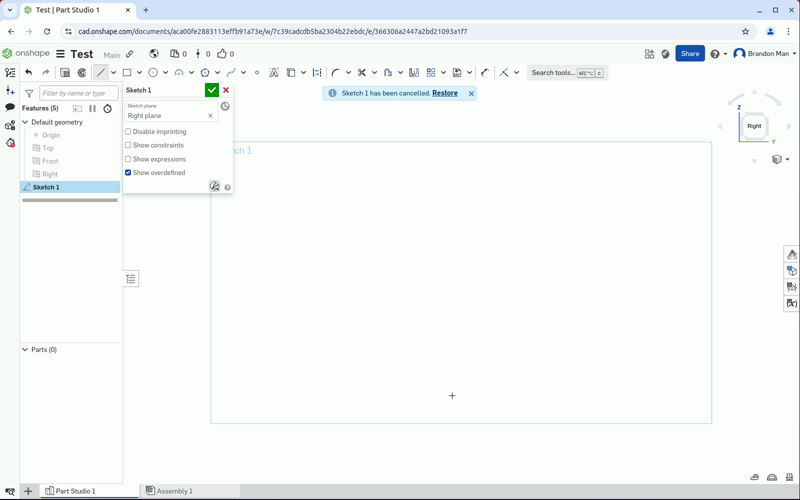
click(452, 395)
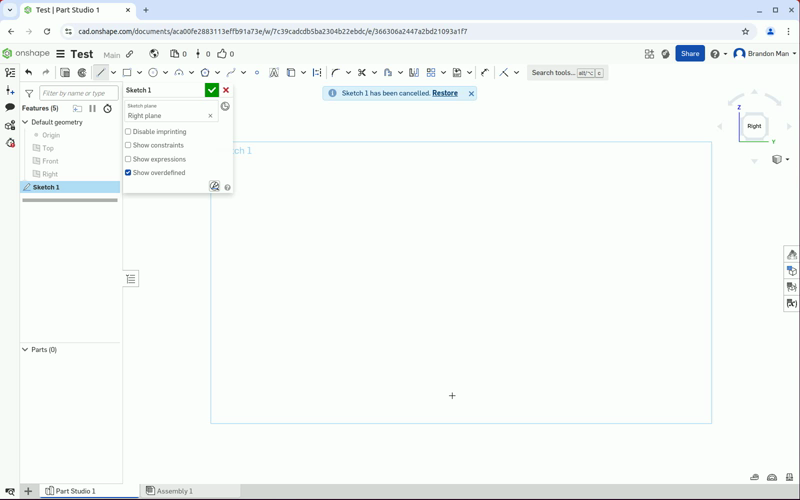
key_up(shift)
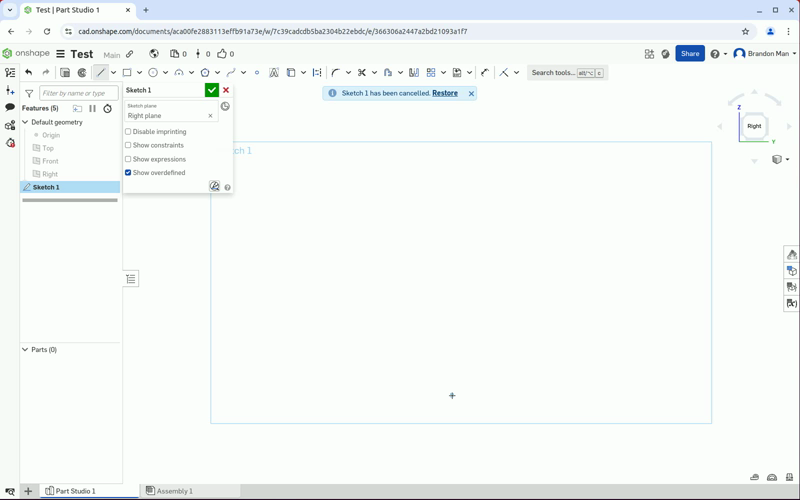
key_down(shift)
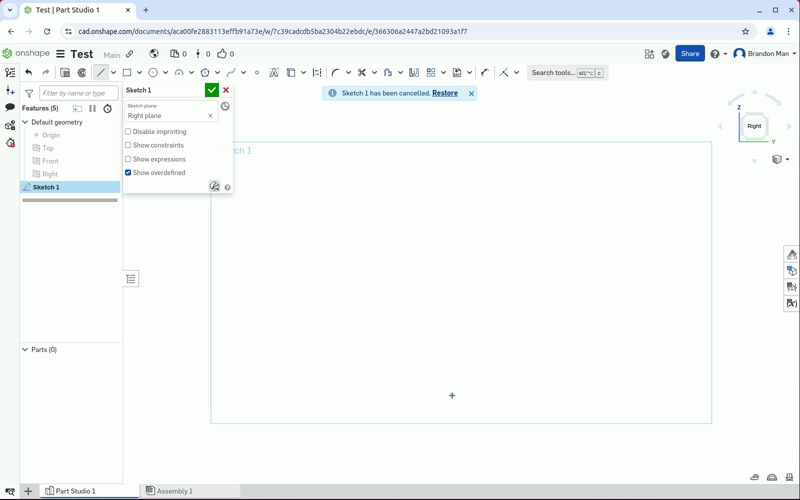
mouse_move(482, 395)
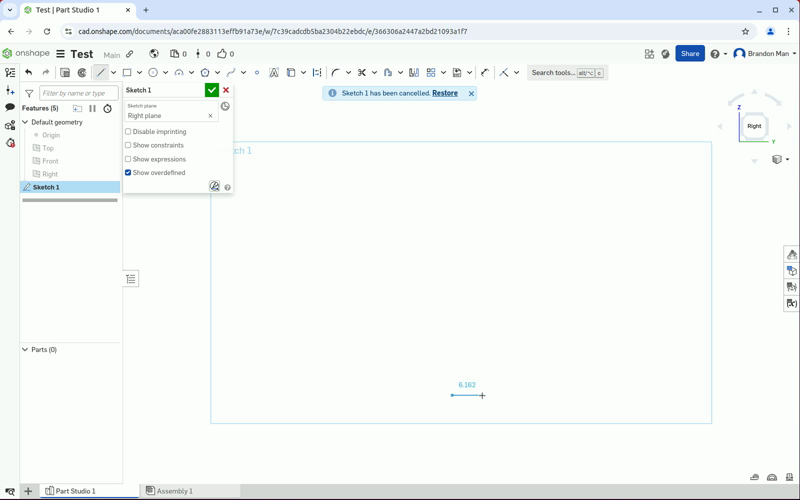
mouse_move(468, 395)
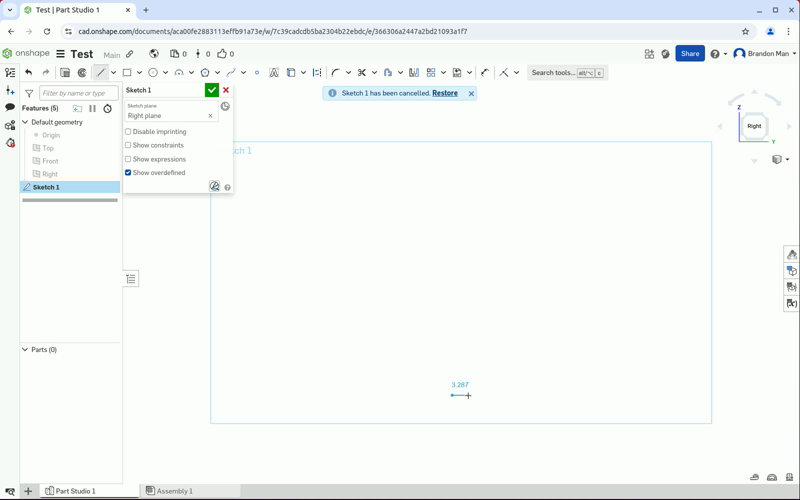
click(468, 395)
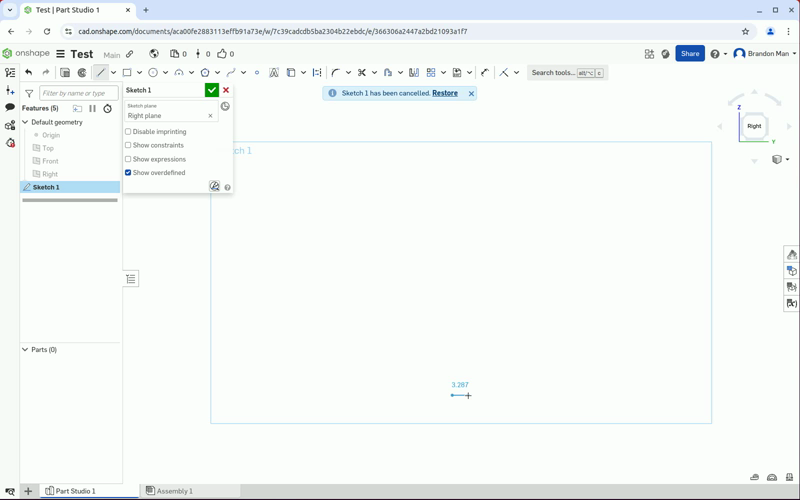
key_up(shift)
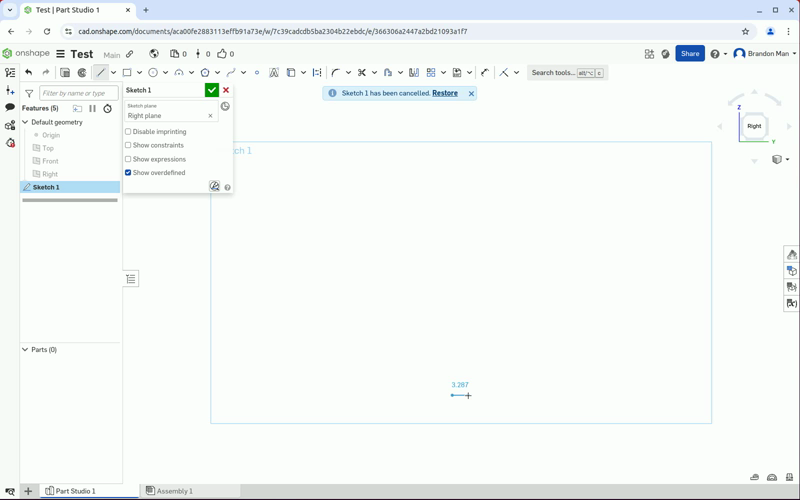
key_down(shift)
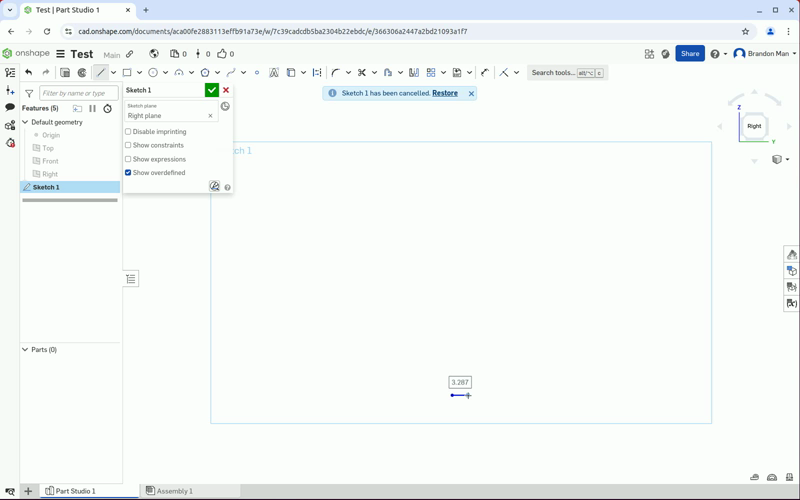
mouse_move(468, 270)
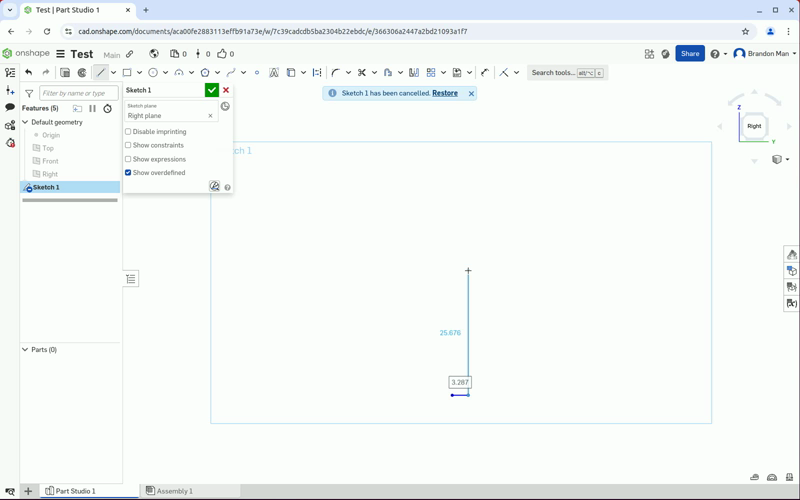
click(468, 270)
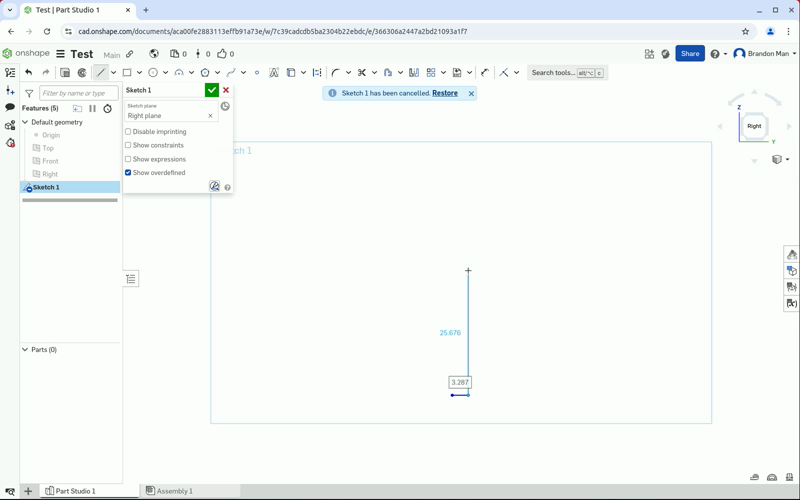
key_up(shift)
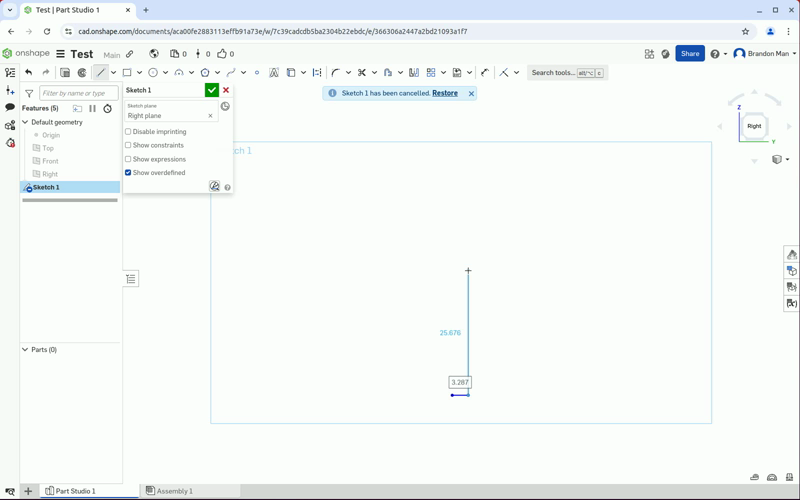
key_down(shift)
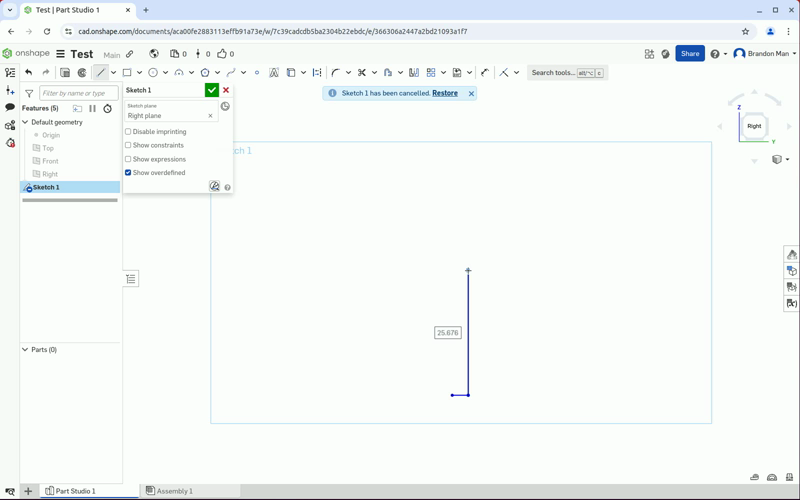
mouse_move(498, 270)
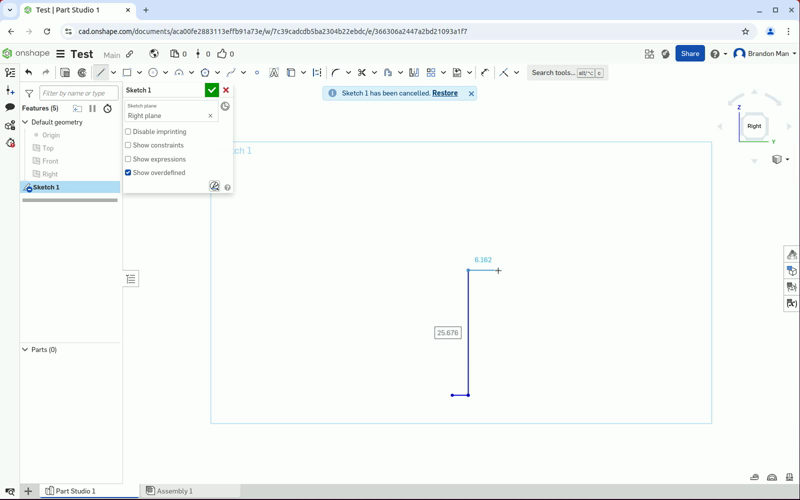
mouse_move(452, 270)
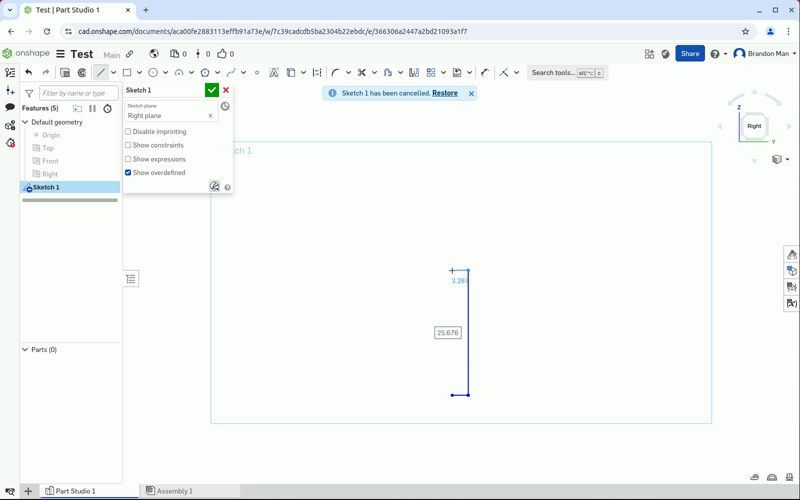
click(452, 270)
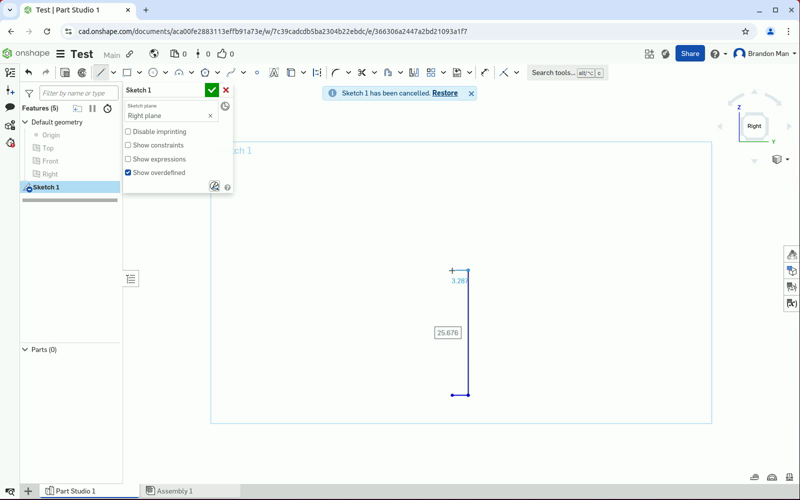
key_up(shift)
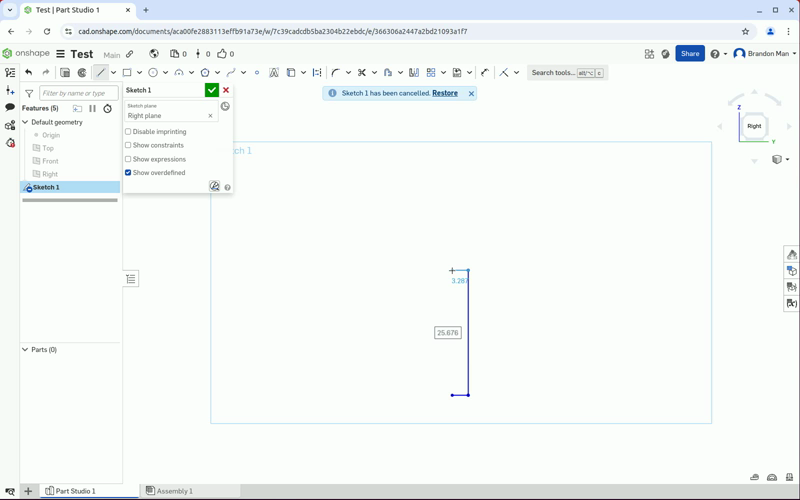
key_down(shift)
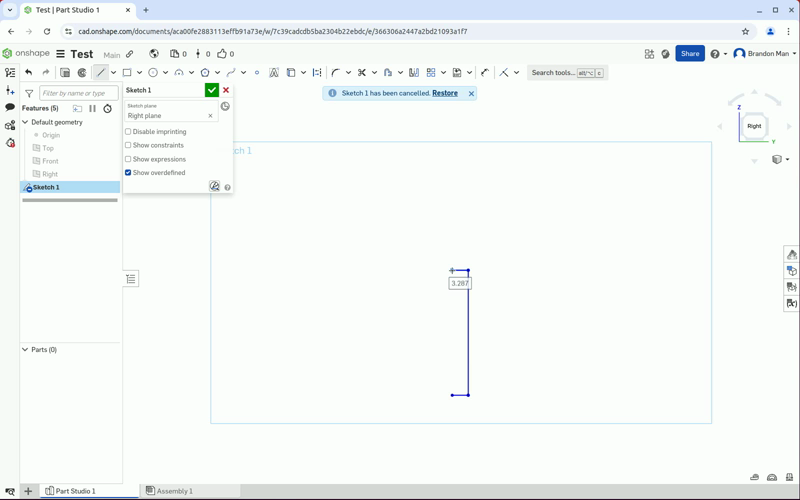
mouse_move(452, 395)
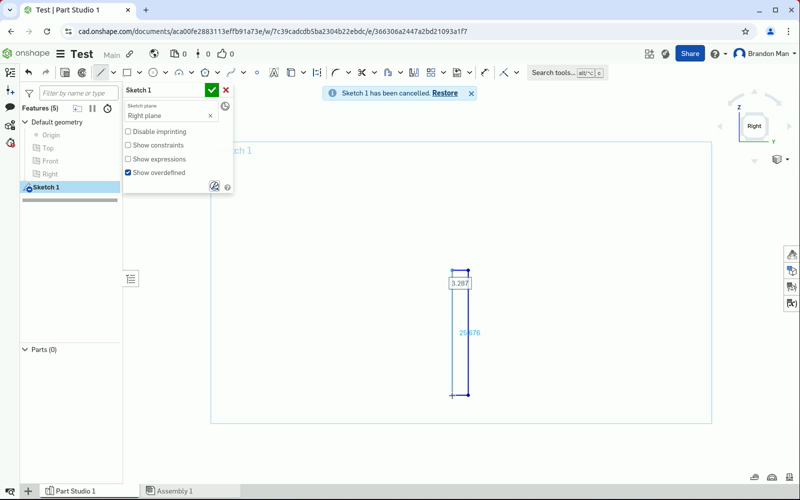
key_up(shift)
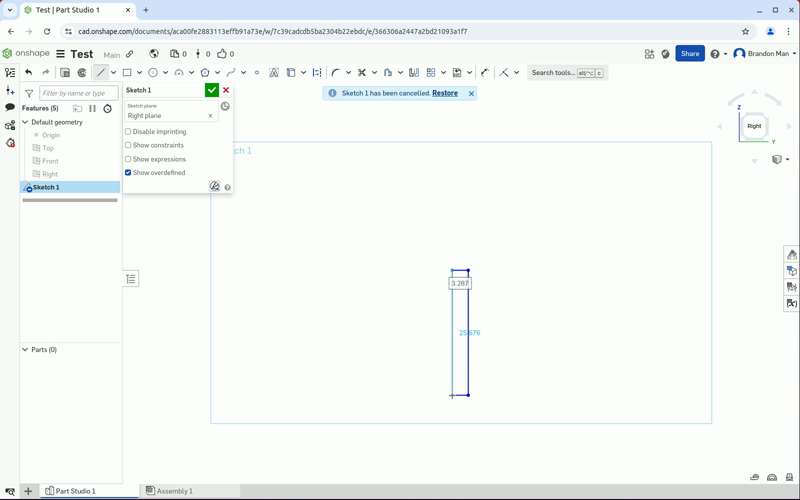
click(452, 395)
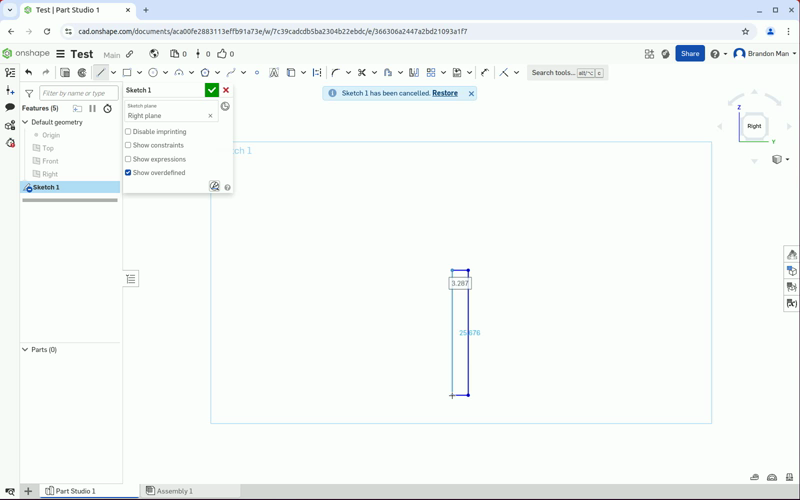
key(esc)
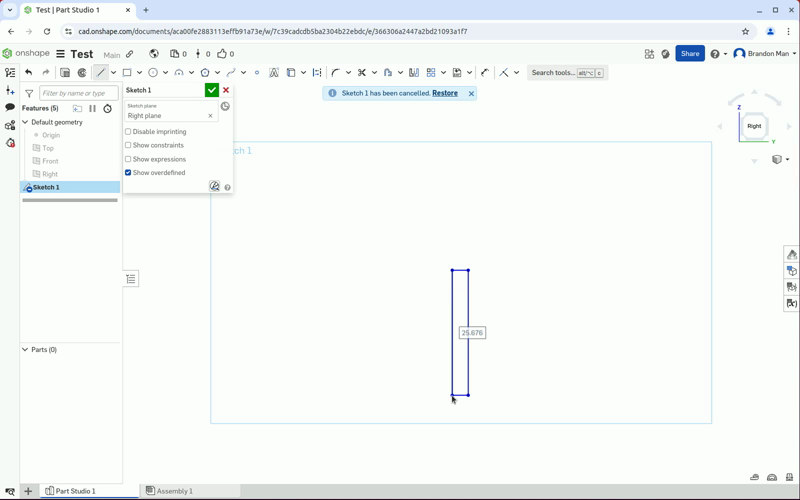
key(l)
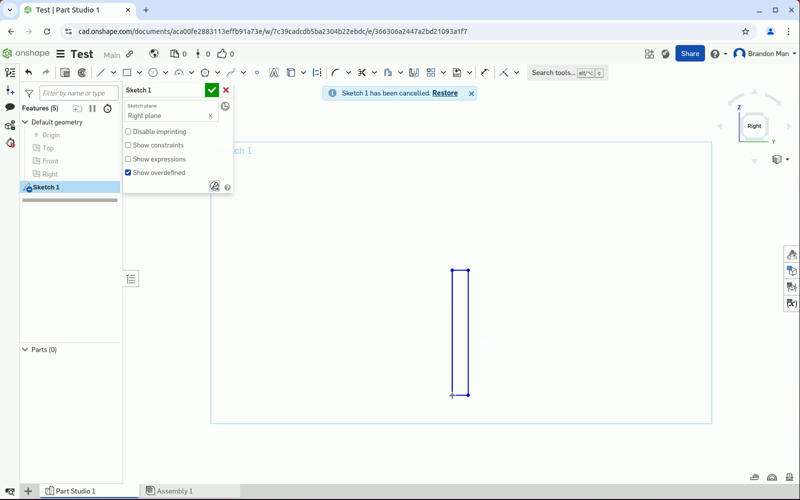
key_down(shift)
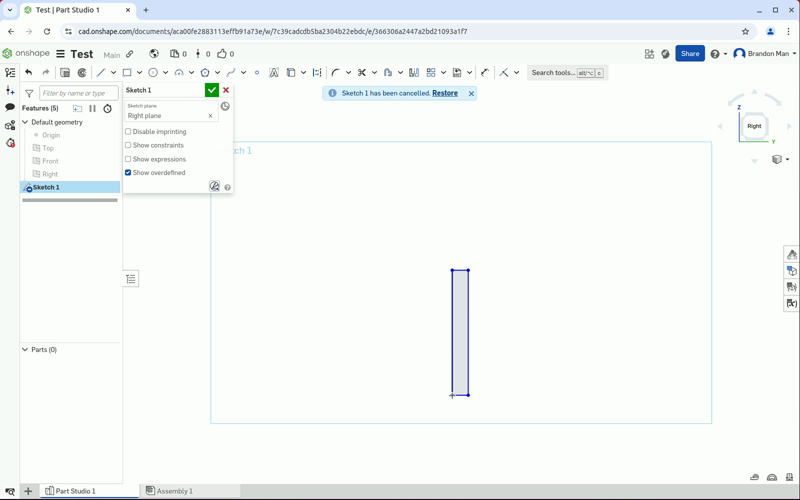
mouse_move(457, 332)
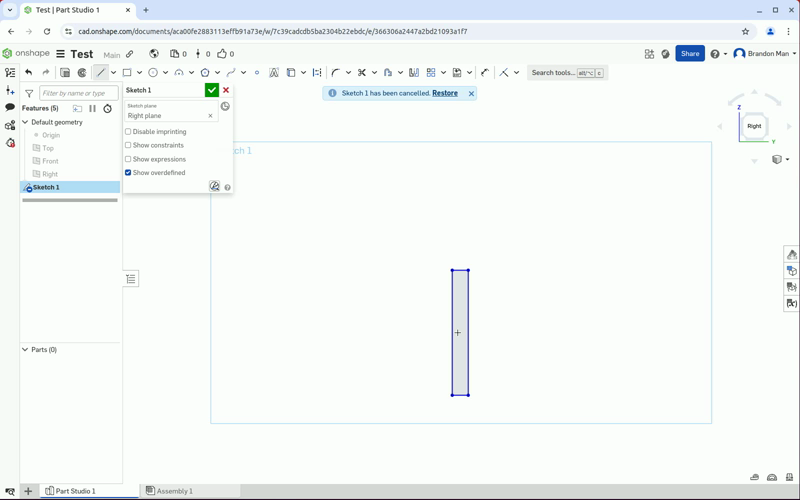
click(457, 332)
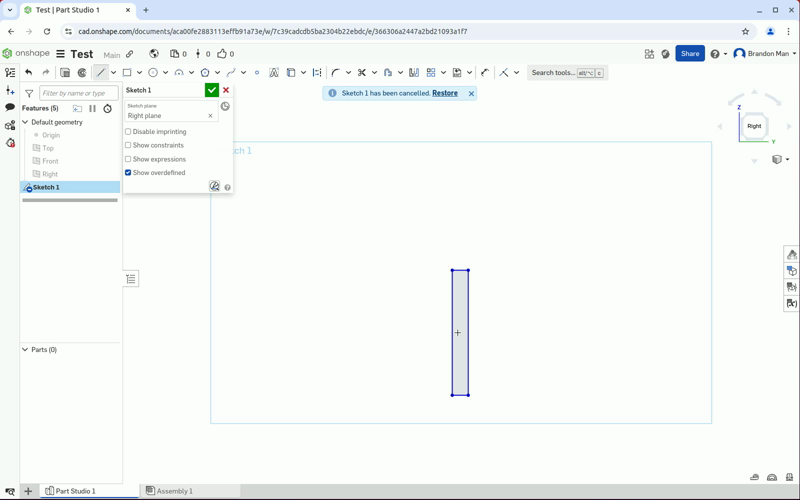
key_up(shift)
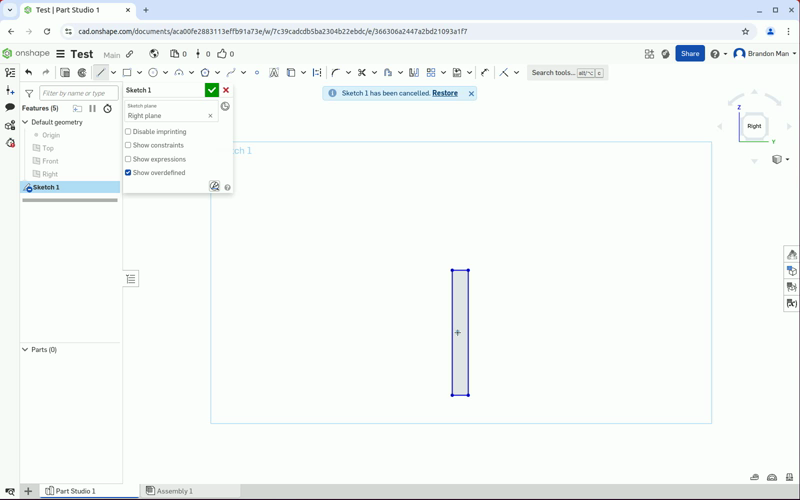
key_down(shift)
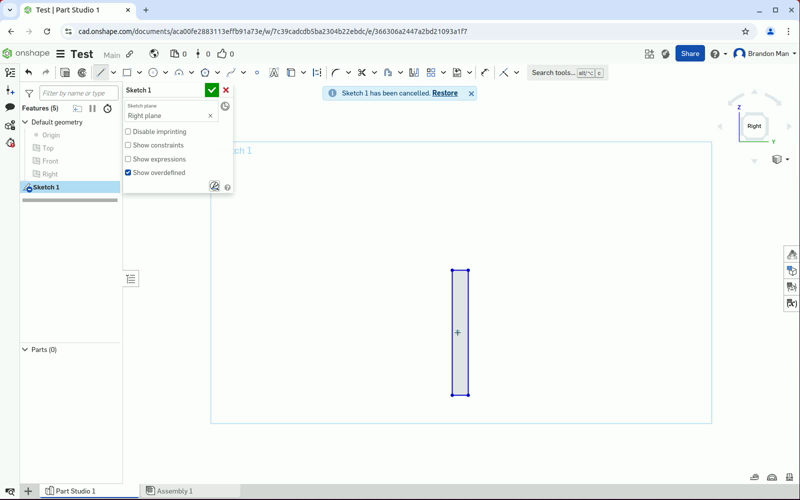
mouse_move(487, 332)
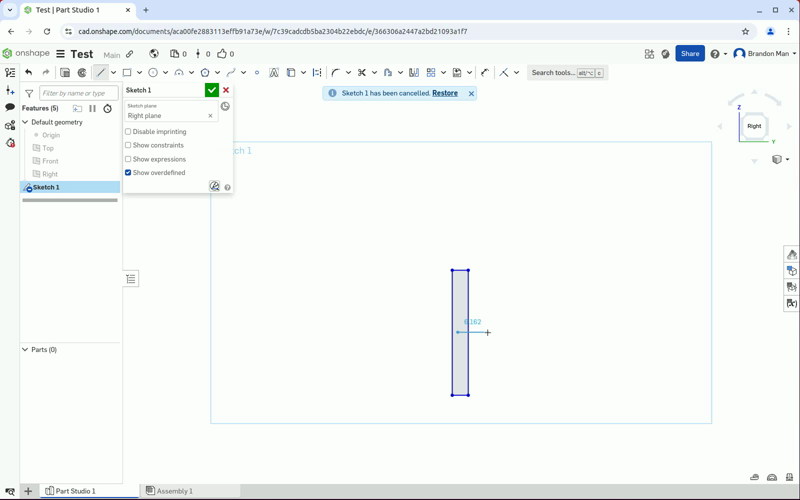
mouse_move(463, 332)
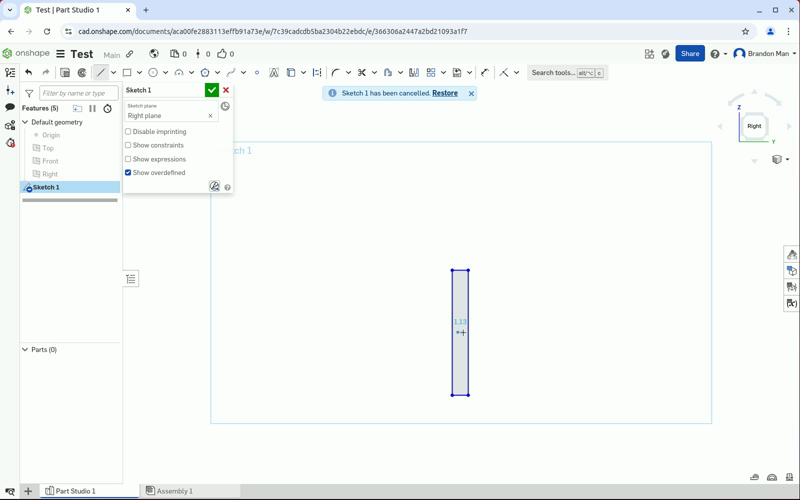
scroll(6)
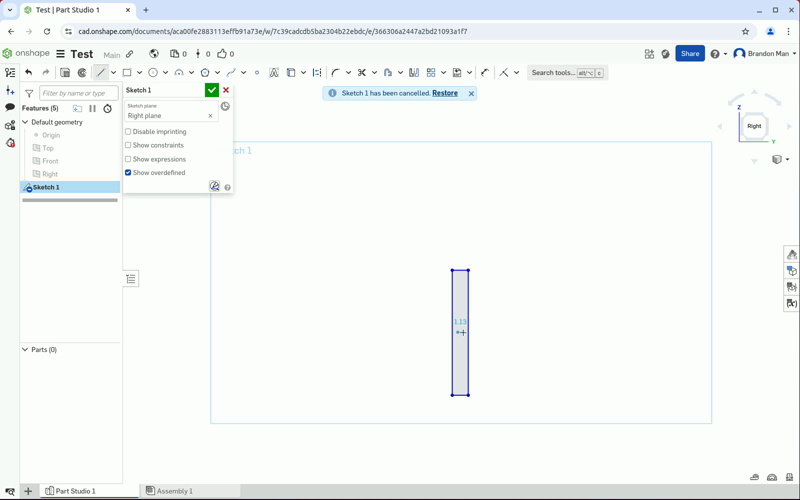
scroll(6)
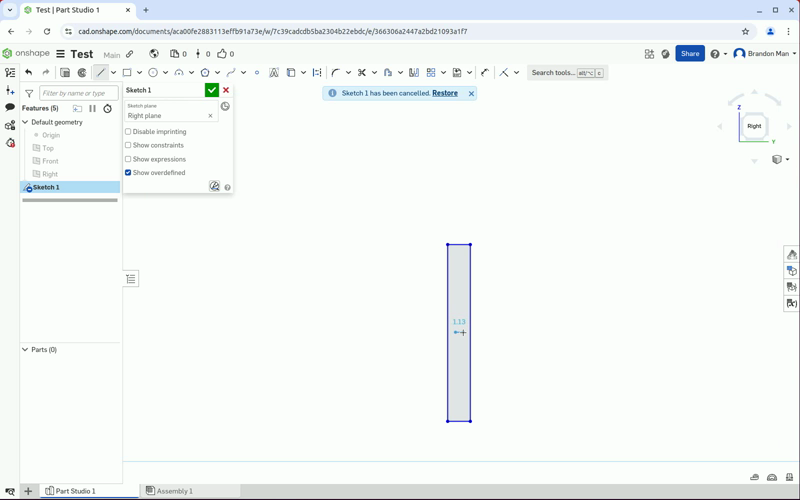
scroll(6)
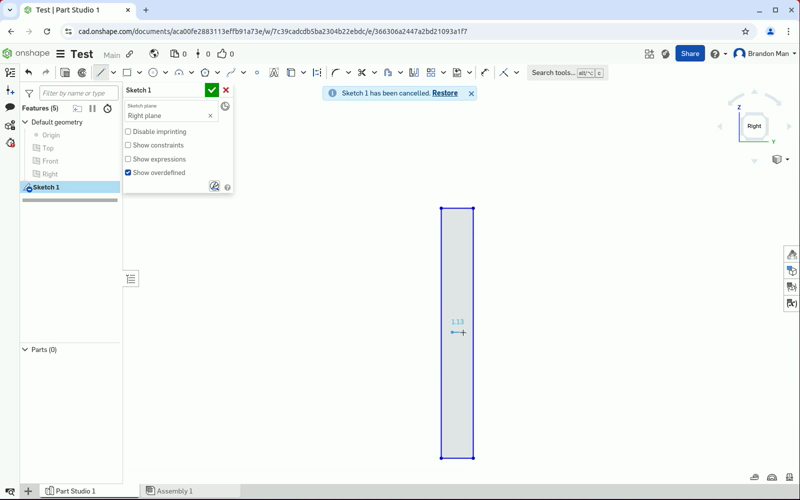
scroll(6)
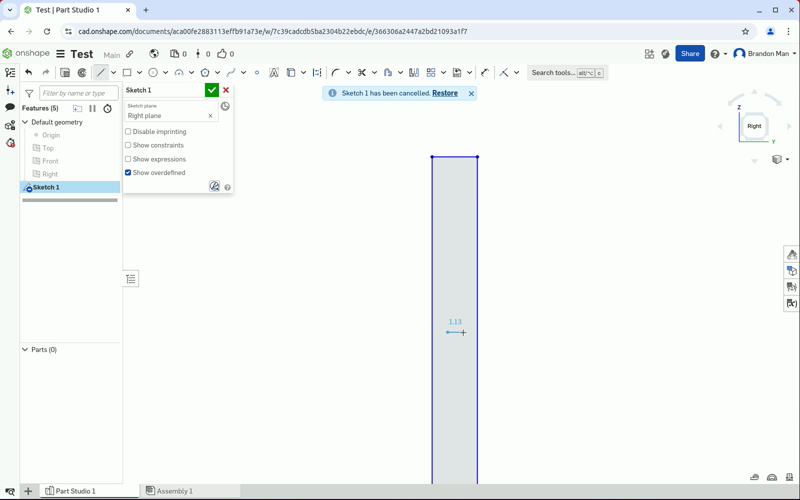
scroll(6)
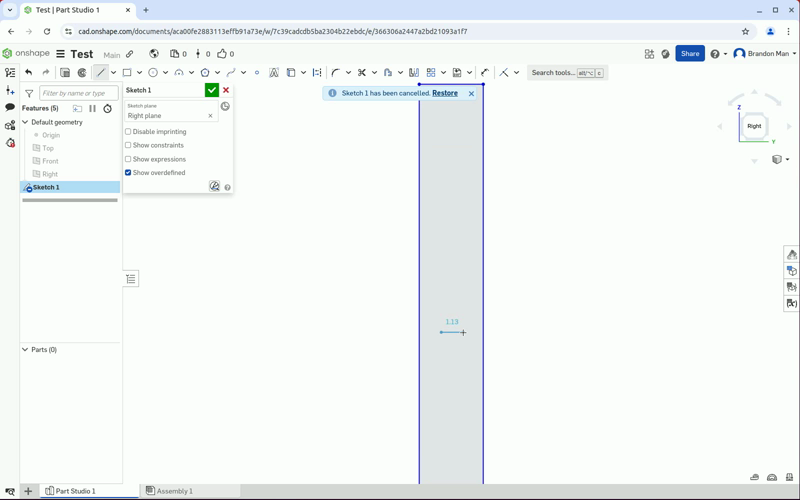
scroll(6)
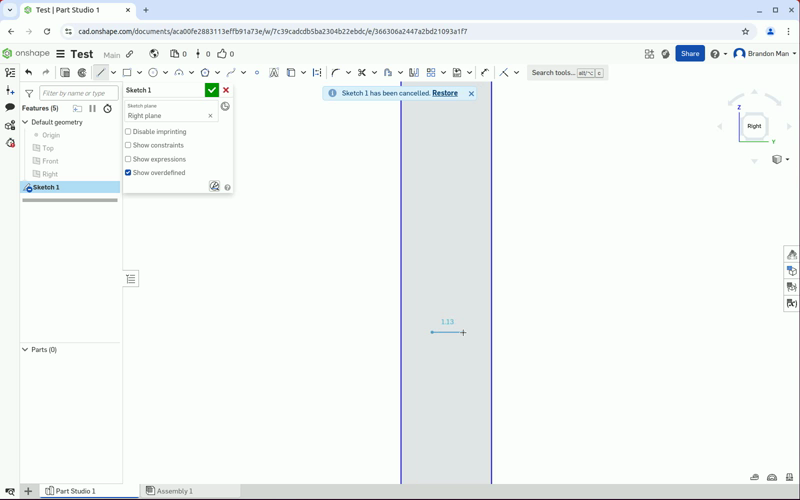
scroll(6)
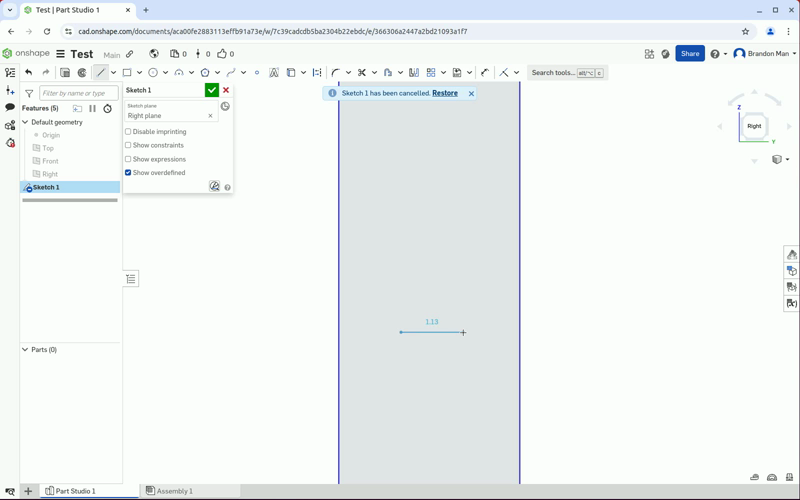
click(463, 332)
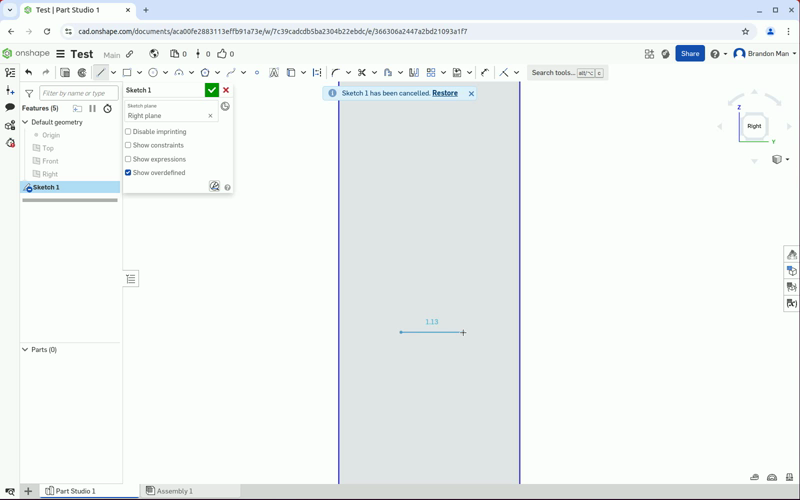
scroll(-6)
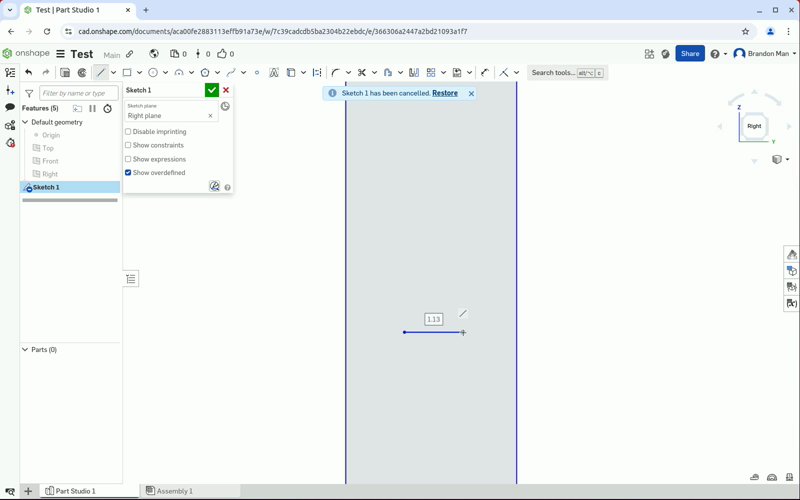
scroll(-6)
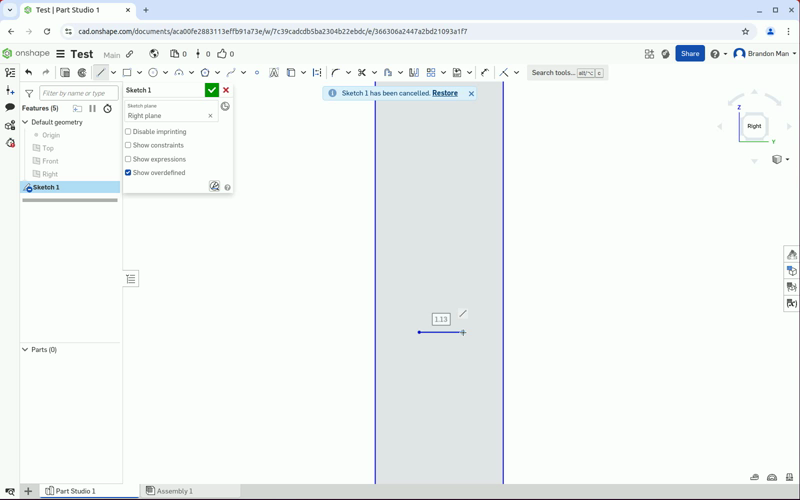
scroll(-6)
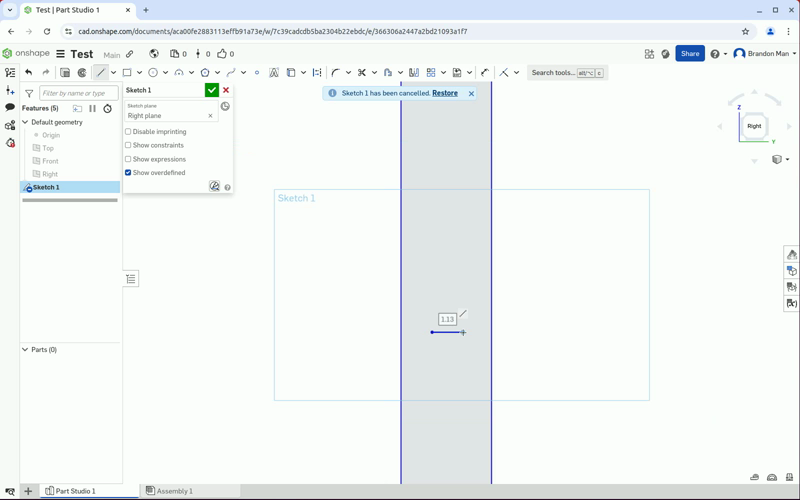
scroll(-6)
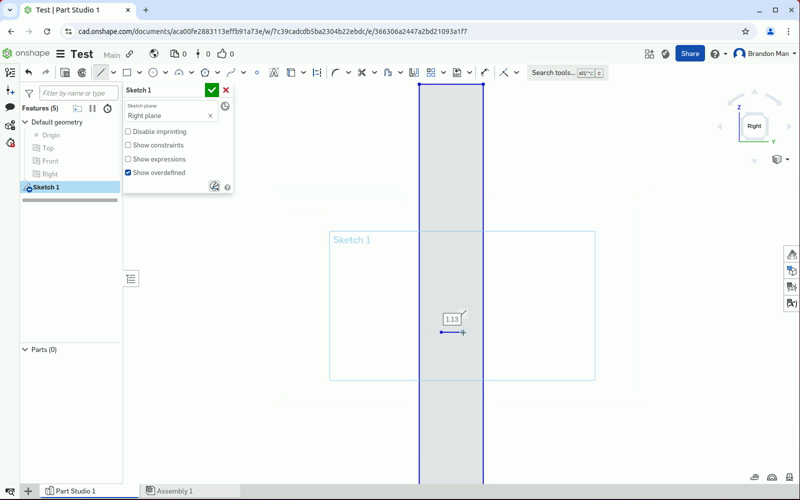
scroll(-6)
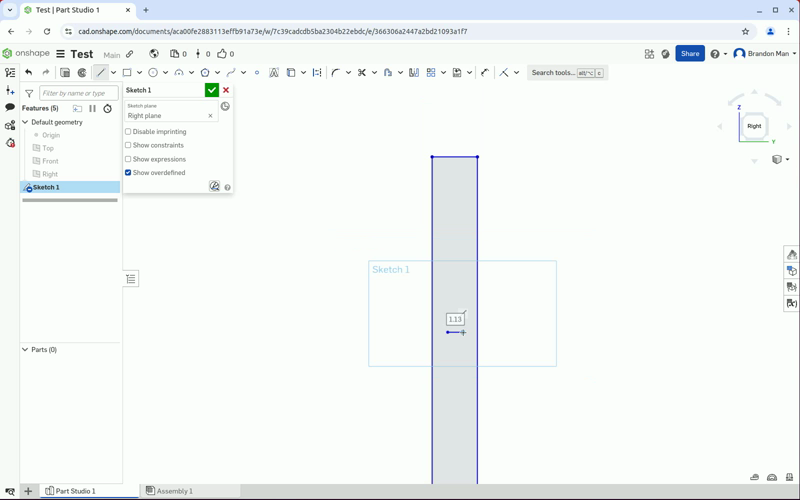
scroll(-6)
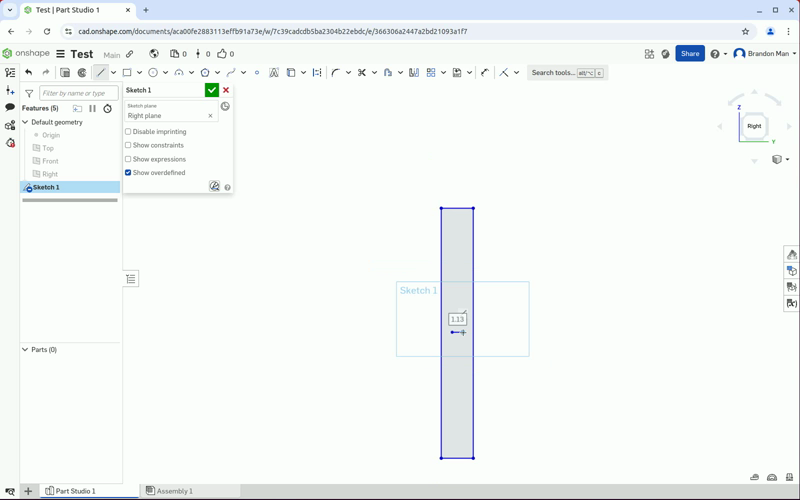
scroll(-6)
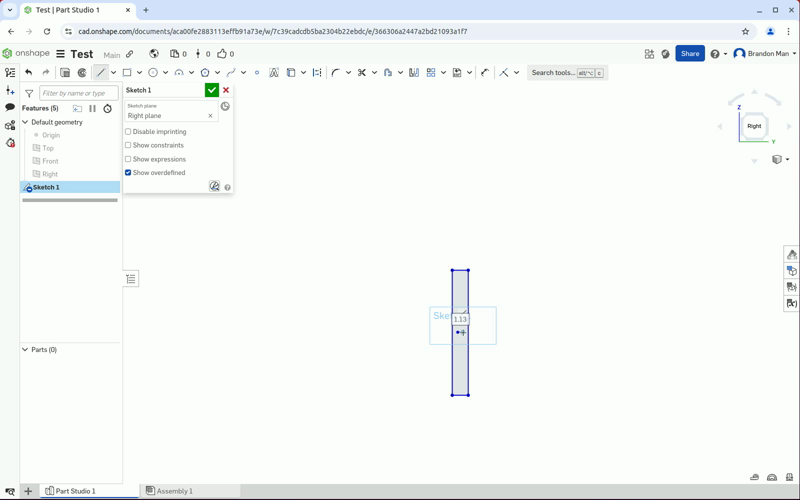
key_up(shift)
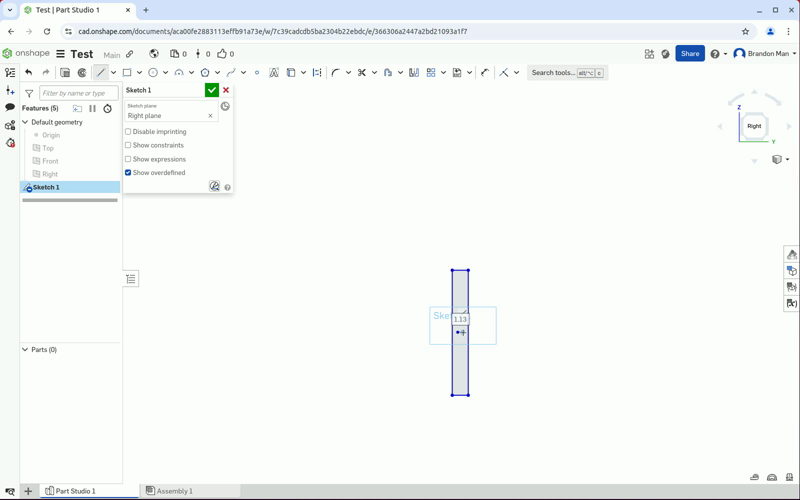
key_down(shift)
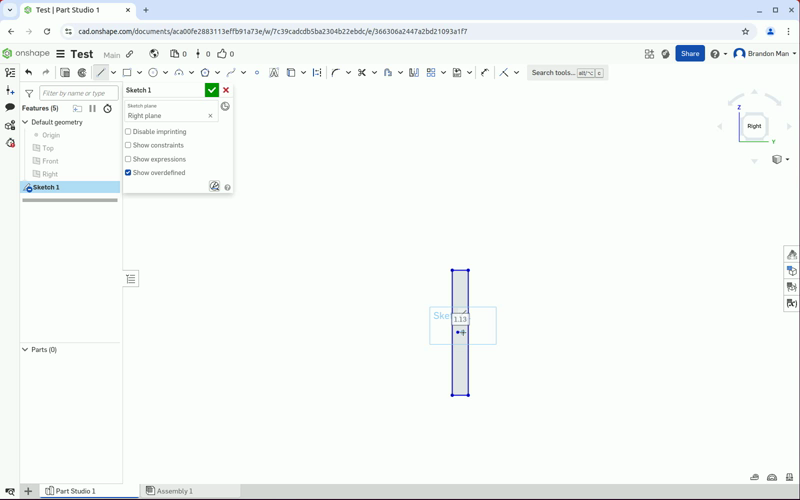
mouse_move(493, 332)
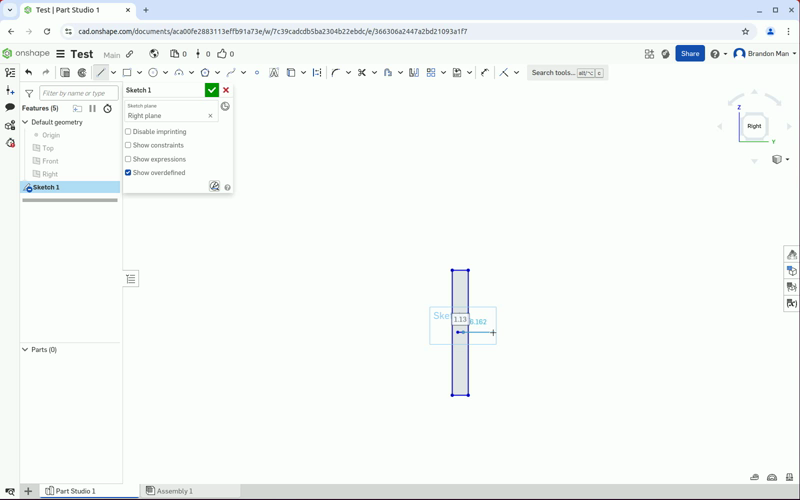
mouse_move(463, 301)
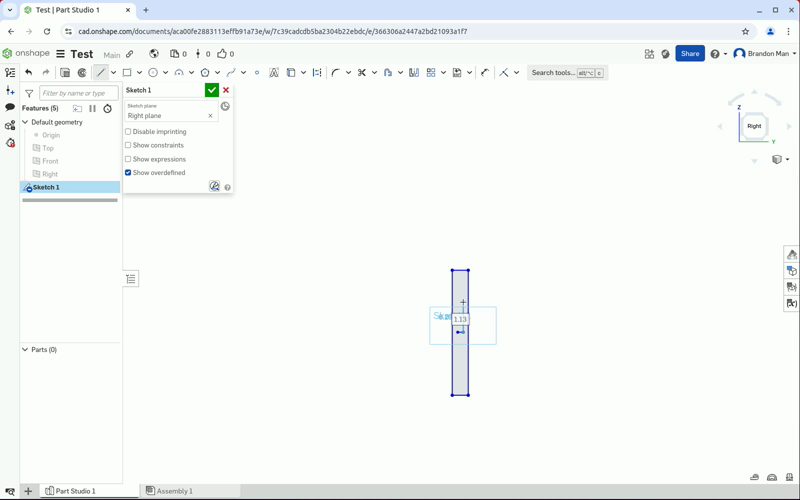
click(463, 301)
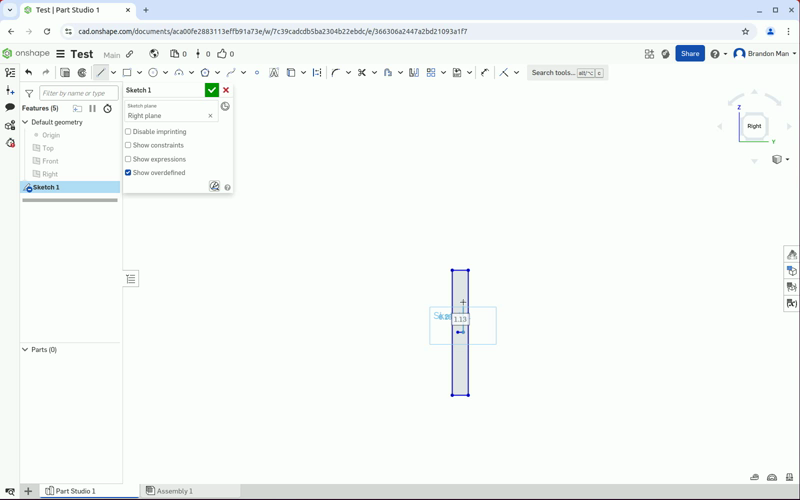
key_up(shift)
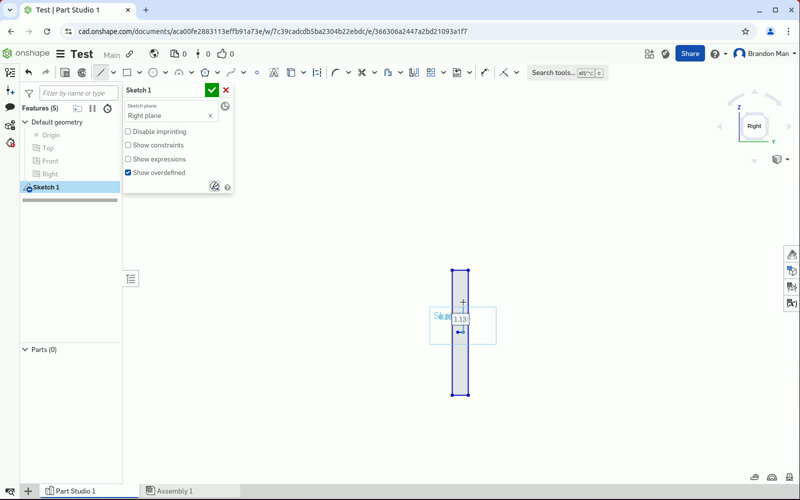
key_down(shift)
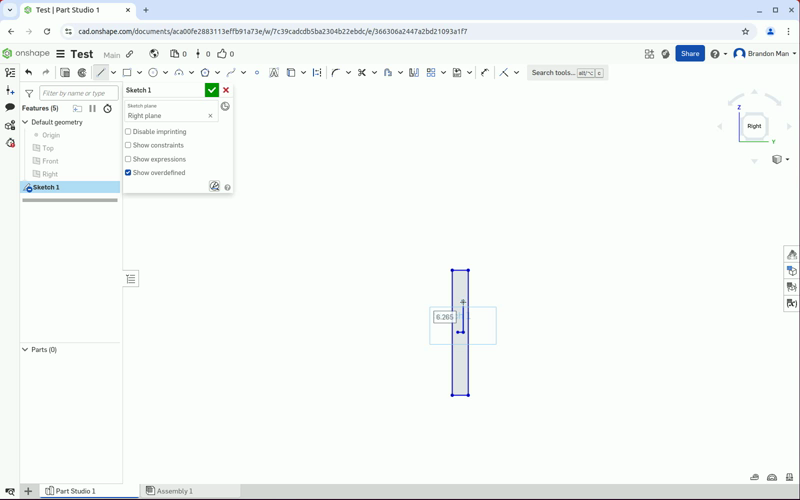
mouse_move(493, 301)
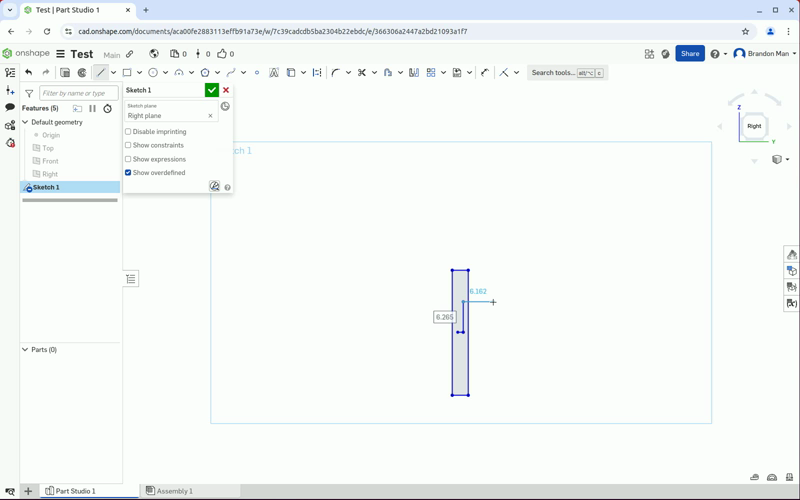
mouse_move(457, 301)
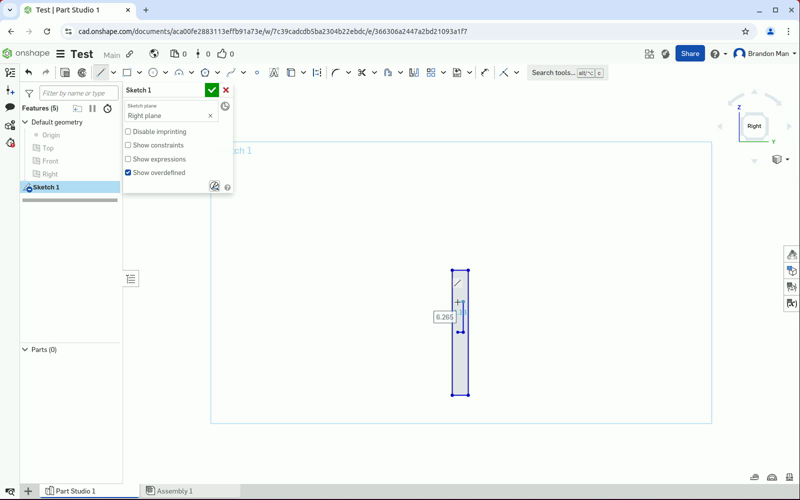
scroll(6)
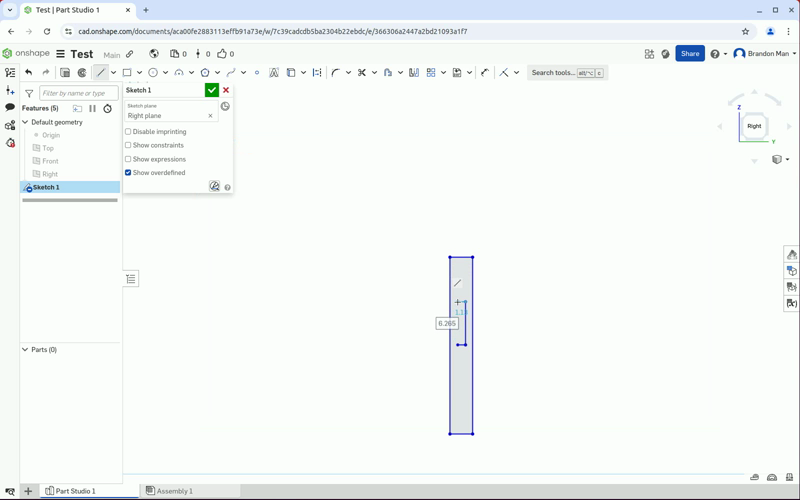
scroll(6)
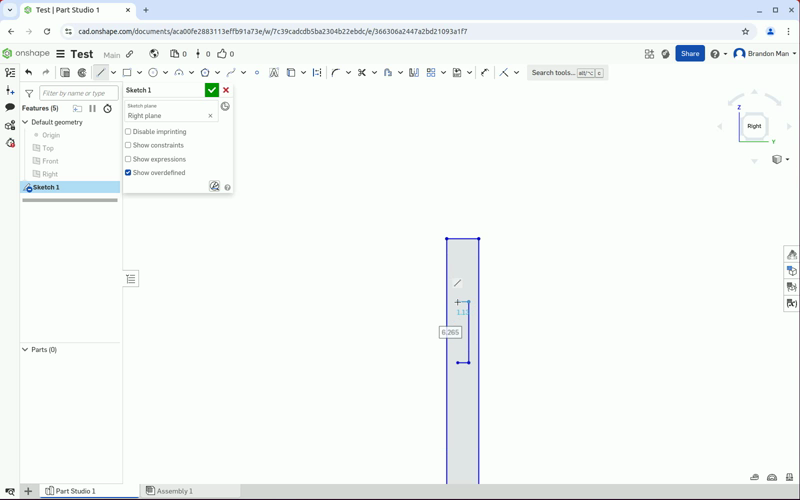
scroll(6)
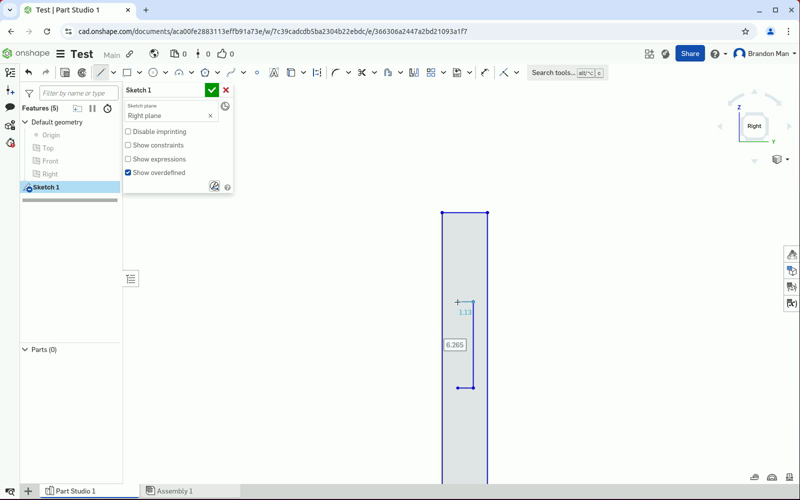
scroll(6)
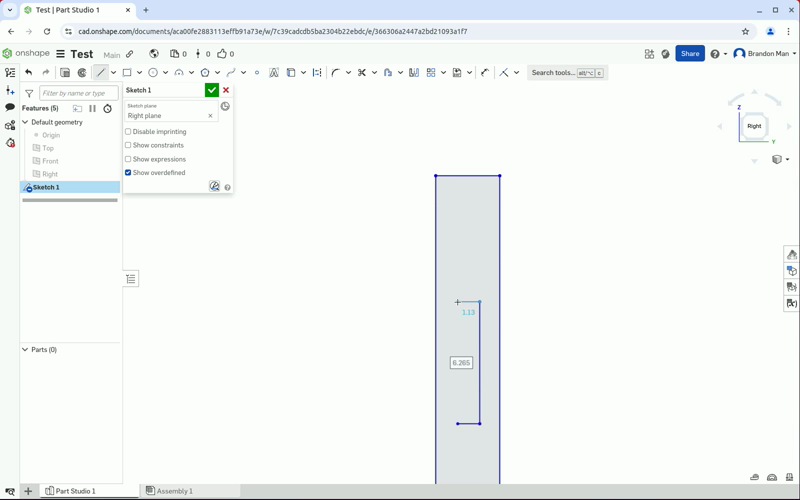
scroll(6)
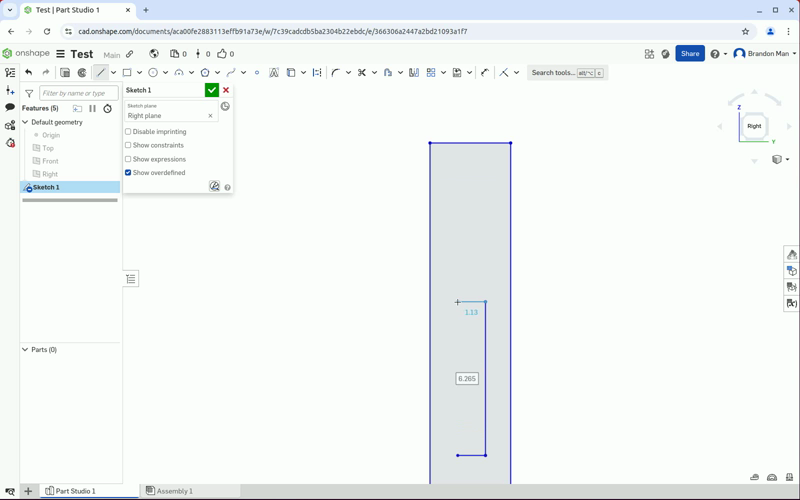
scroll(6)
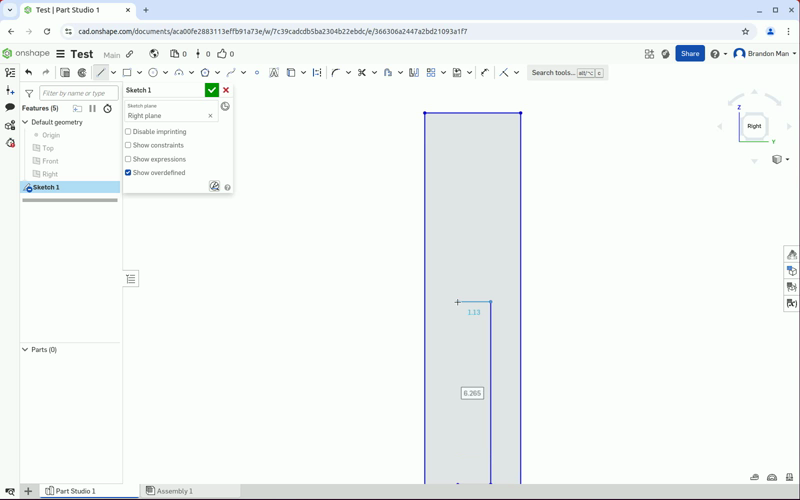
scroll(6)
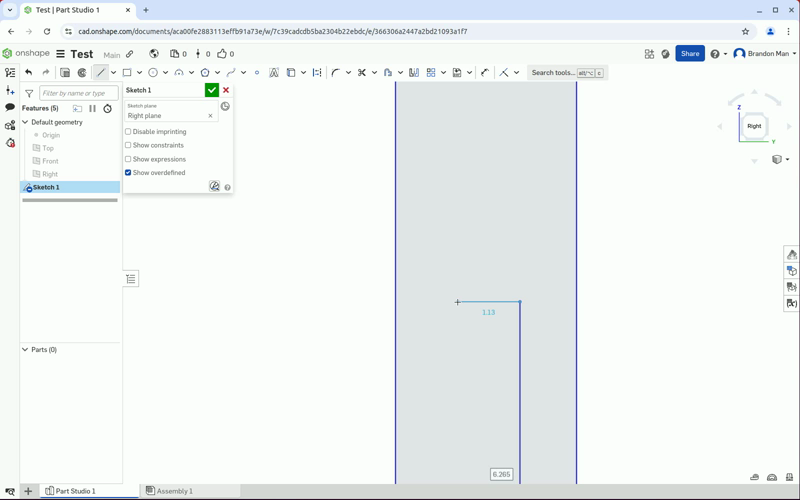
click(457, 301)
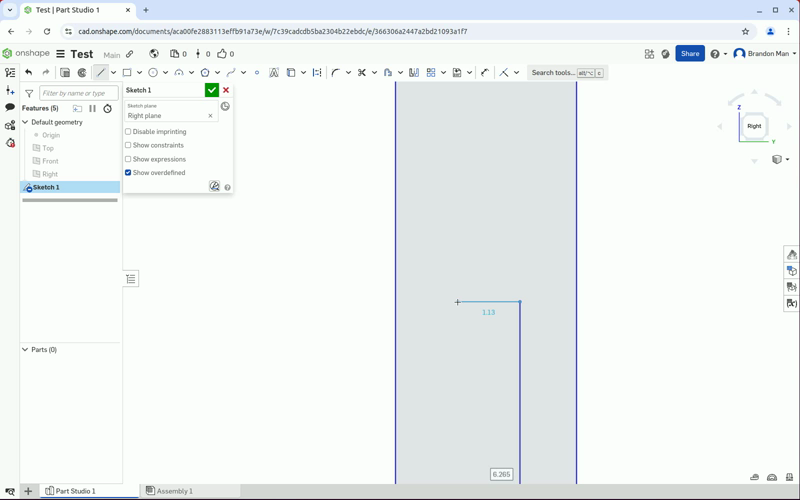
scroll(-6)
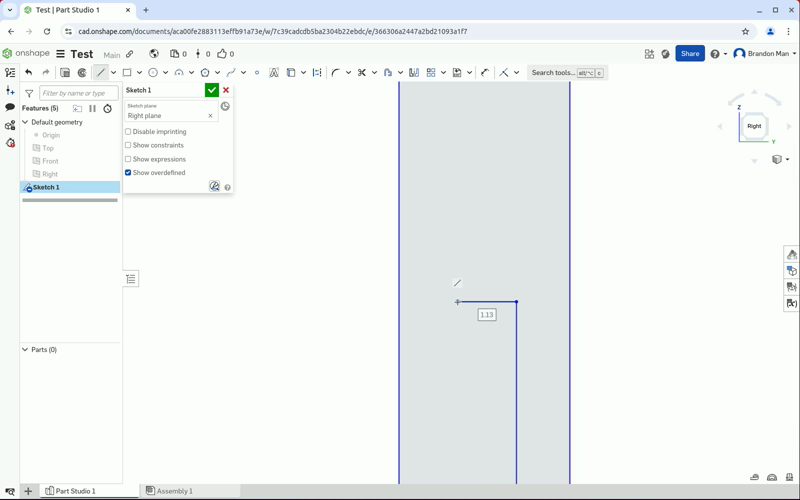
scroll(-6)
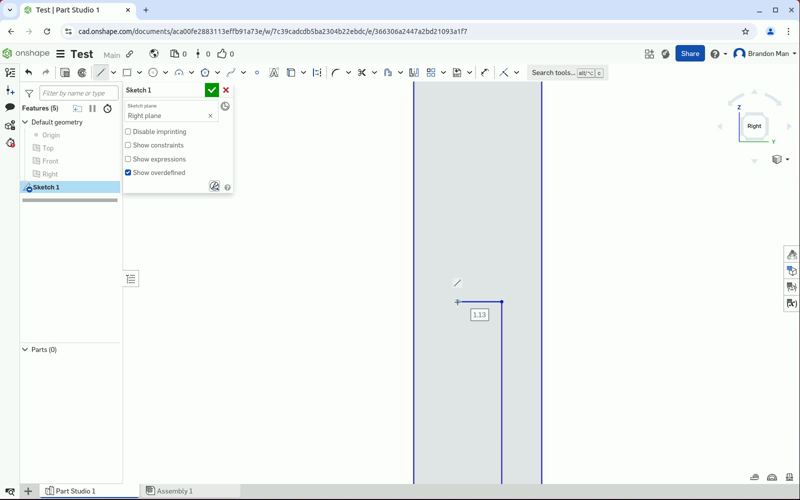
scroll(-6)
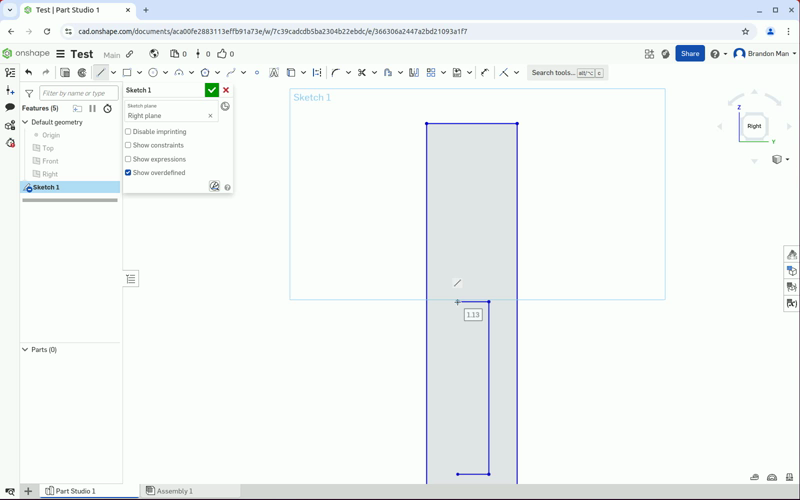
scroll(-6)
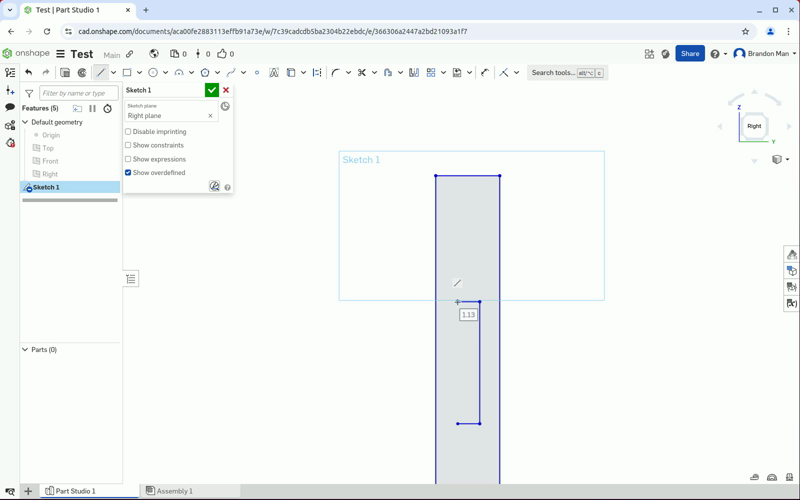
scroll(-6)
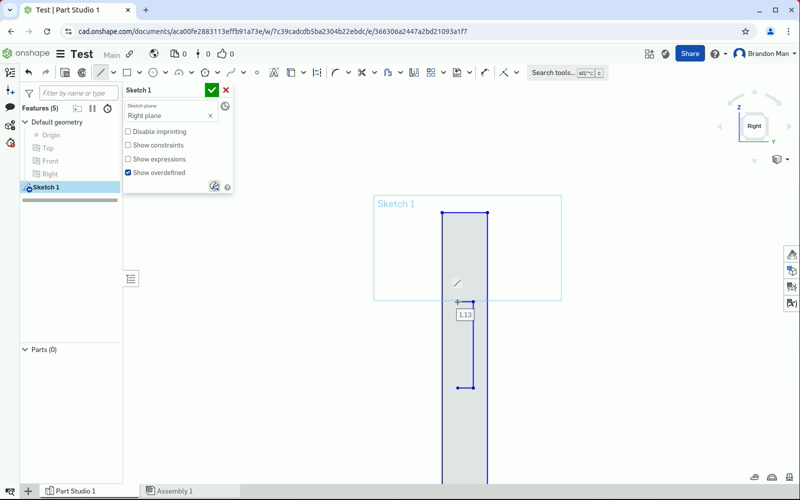
scroll(-6)
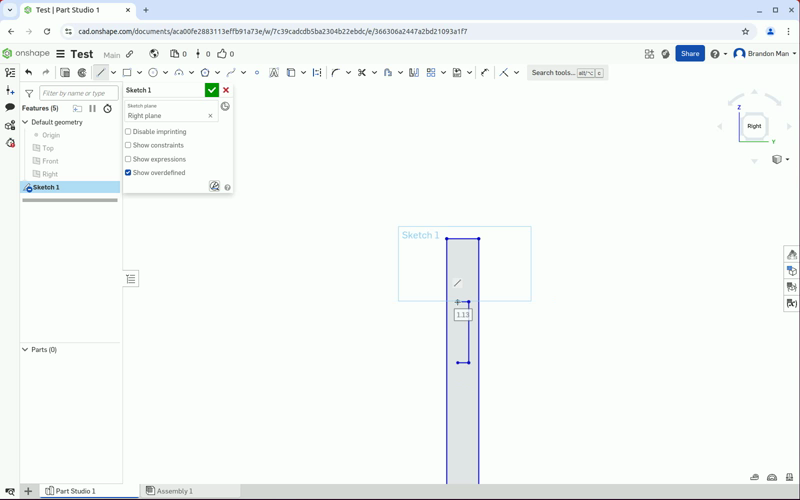
scroll(-6)
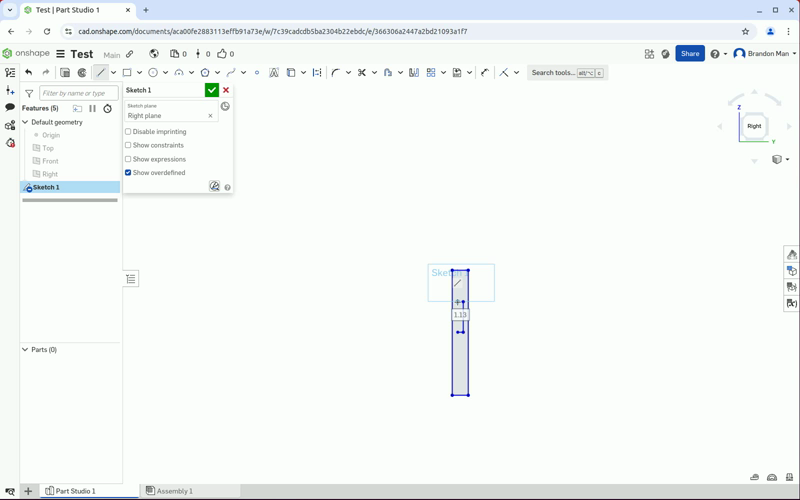
key_up(shift)
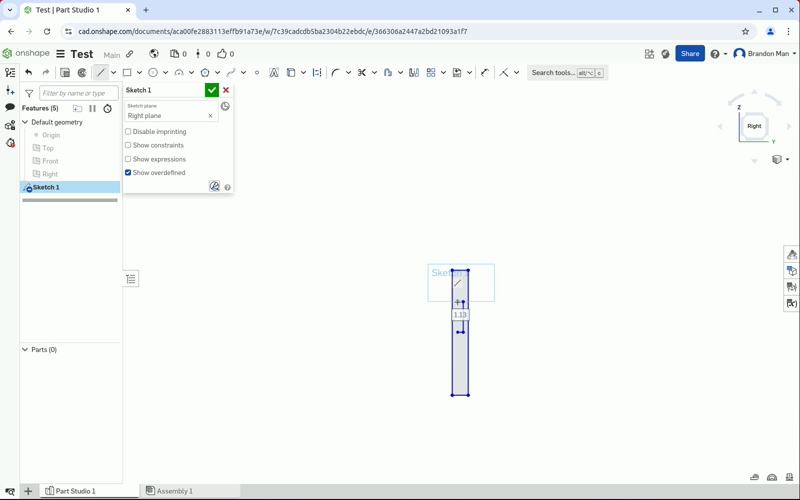
mouse_move(487, 301)
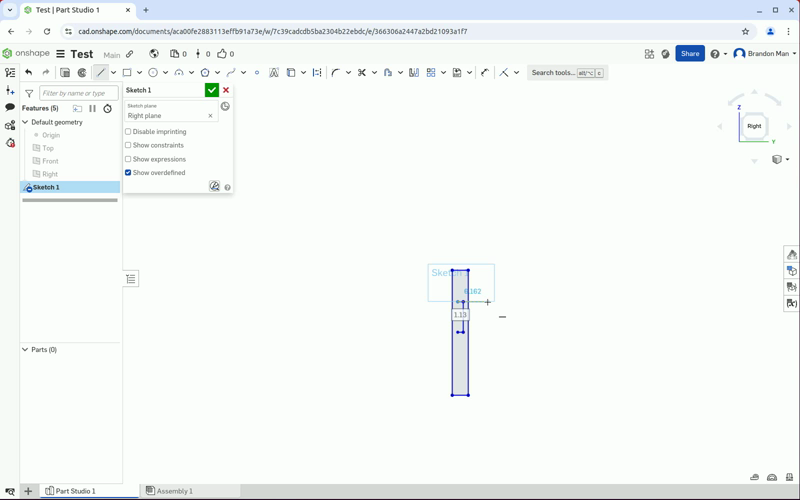
key_down(shift)
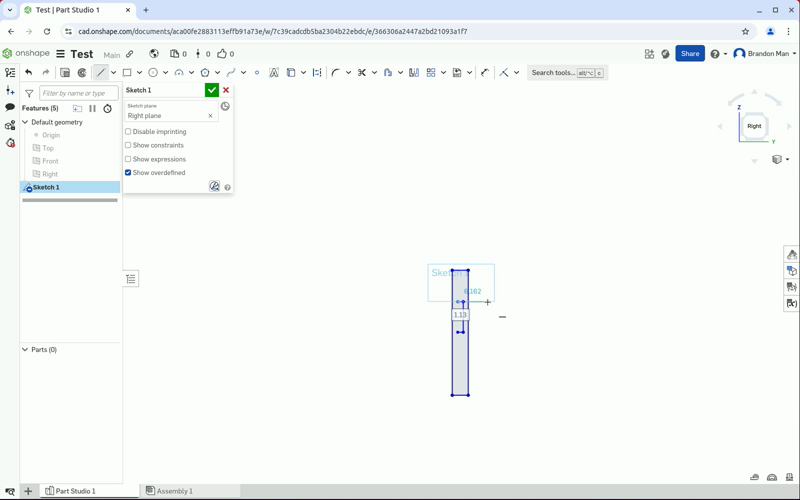
mouse_move(457, 332)
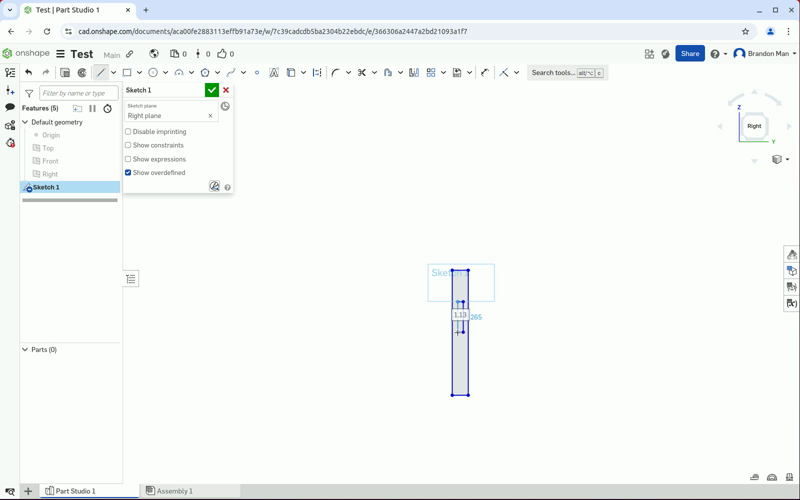
key_up(shift)
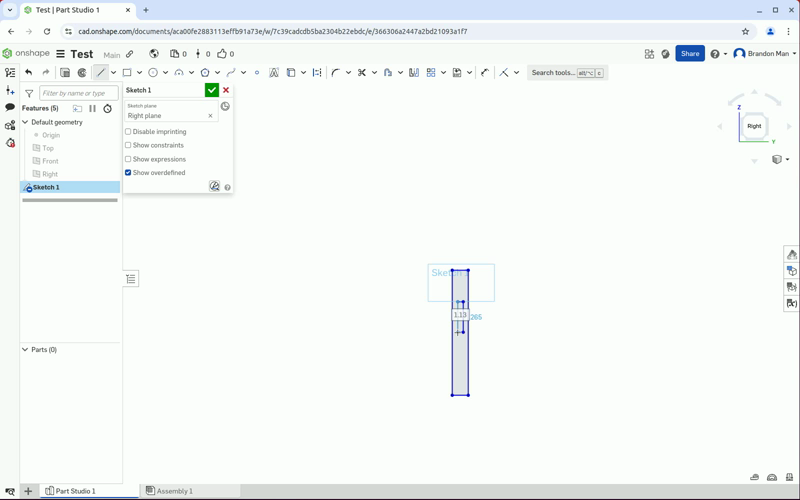
click(457, 332)
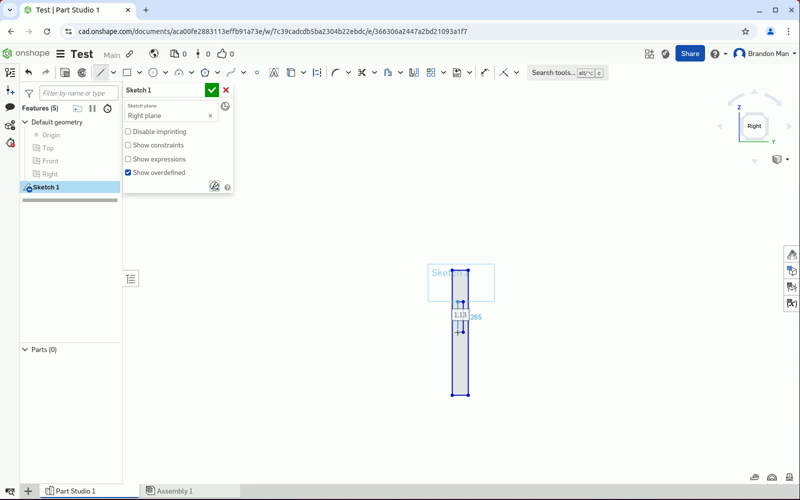
key(esc)
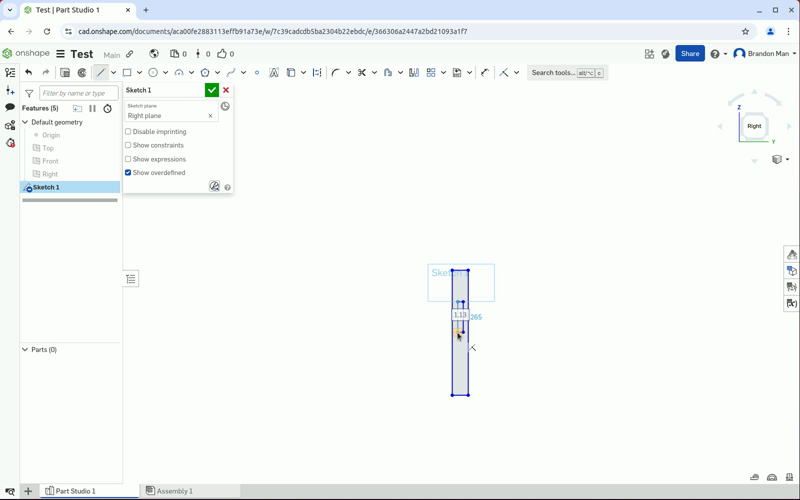
mouse_move(459, 279)
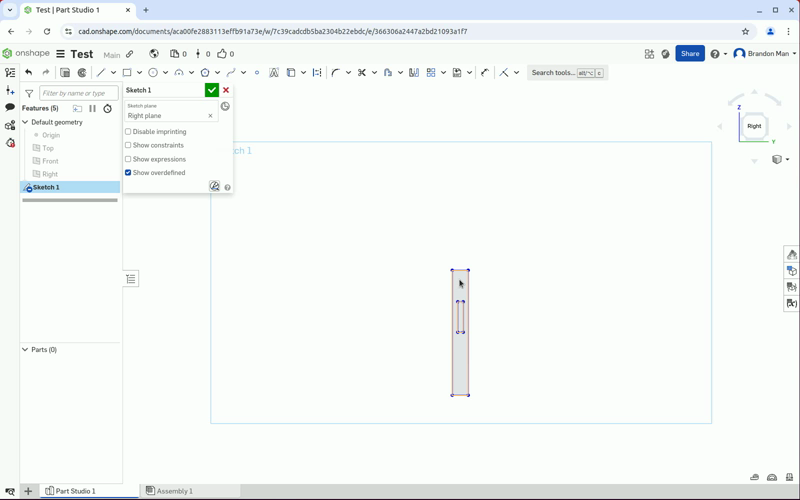
click(459, 279)
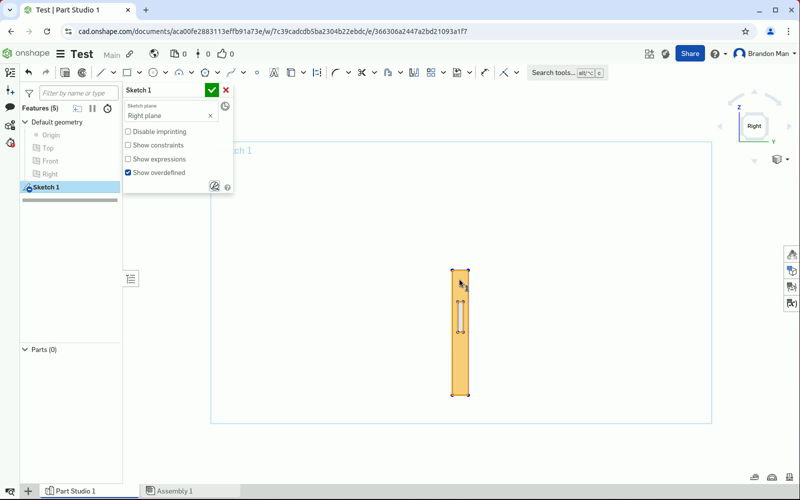
mouse_move(73, 352)
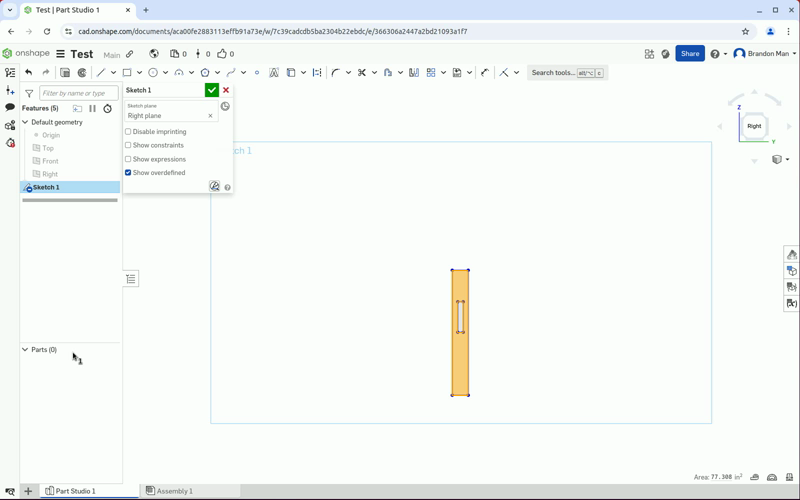
key(shift+y)
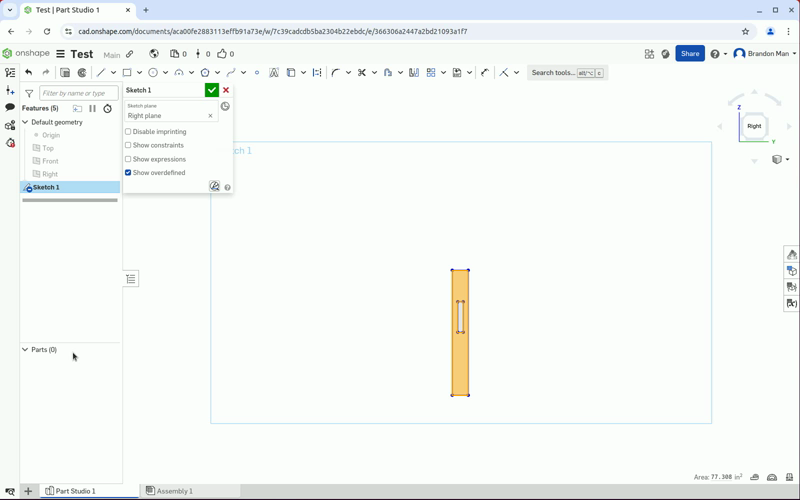
key(shift+e)
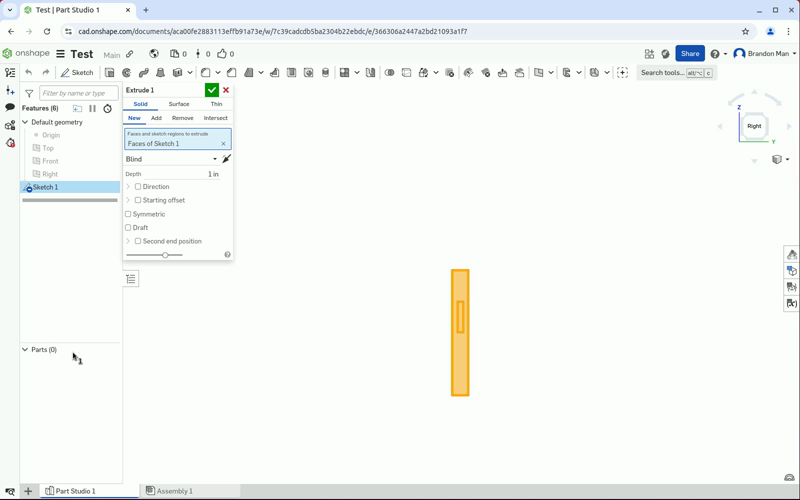
mouse_move(143, 106)
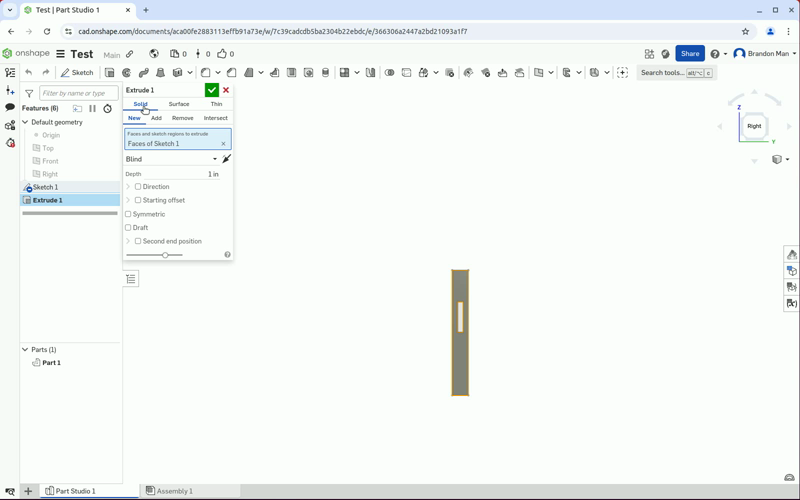
click(143, 106)
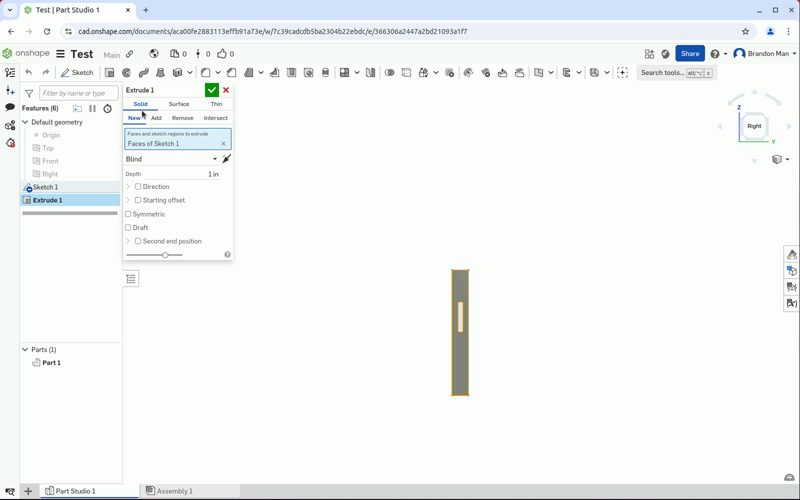
mouse_move(137, 120)
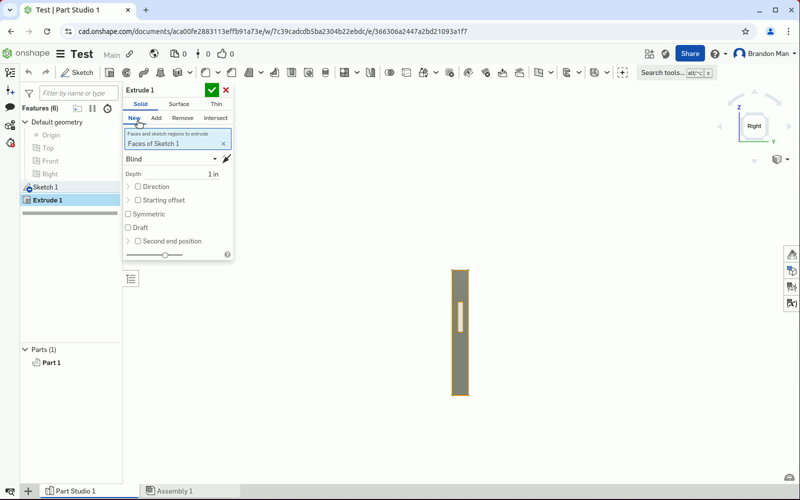
click(137, 120)
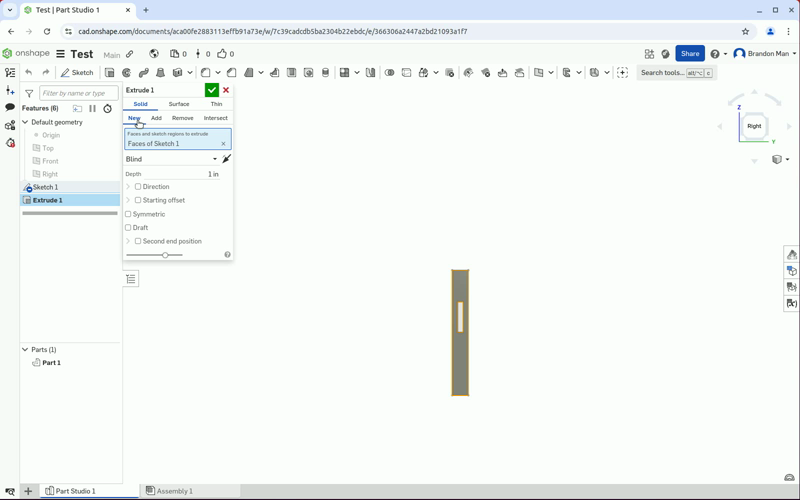
key(tab, 4)
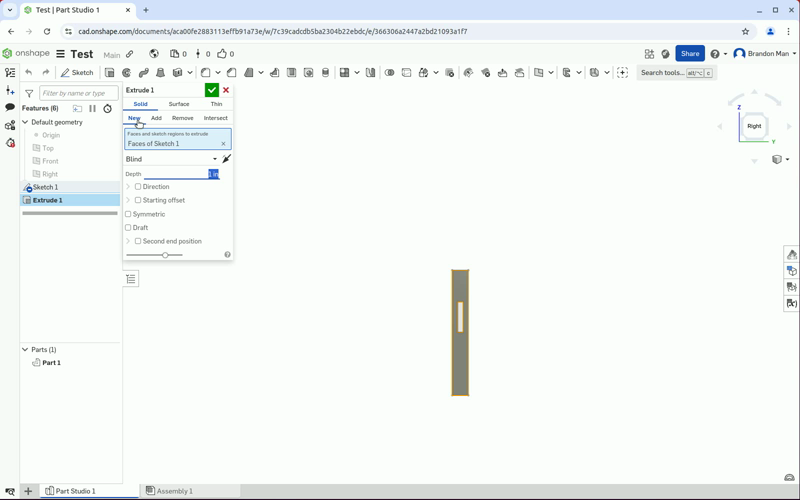
text(1.685)
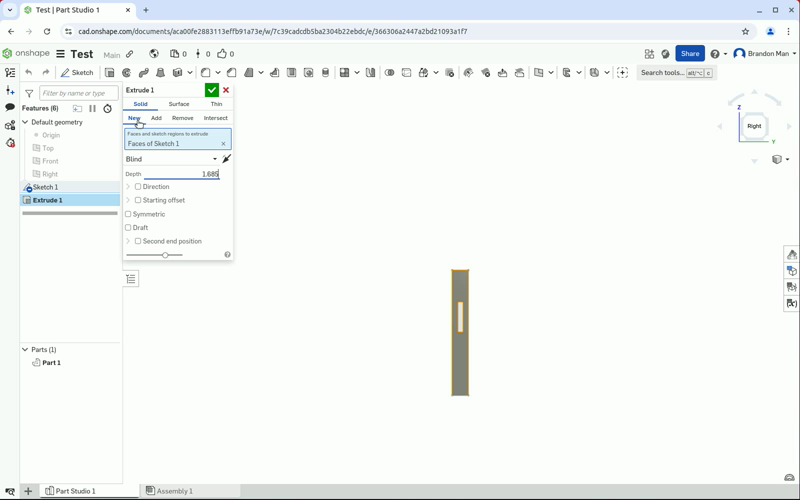
key(tab, 3)
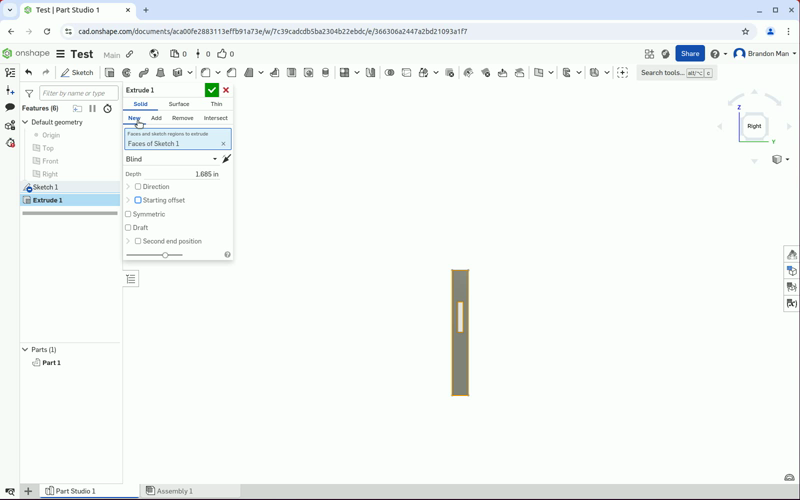
key(tab, 2)
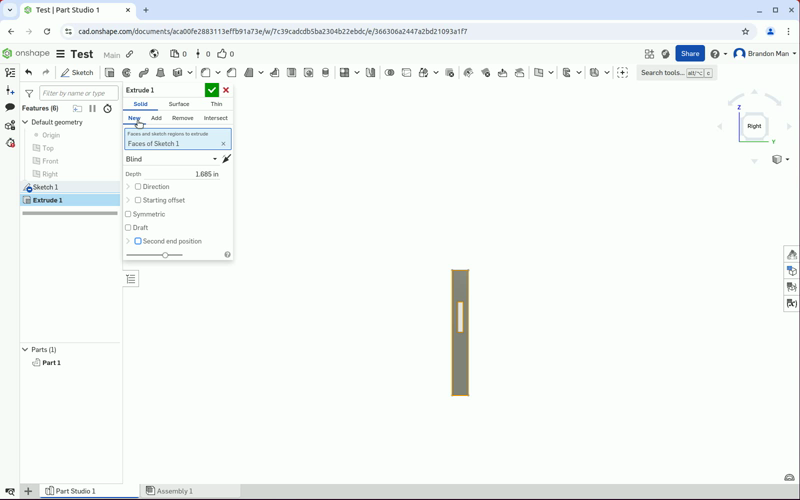
key(space)
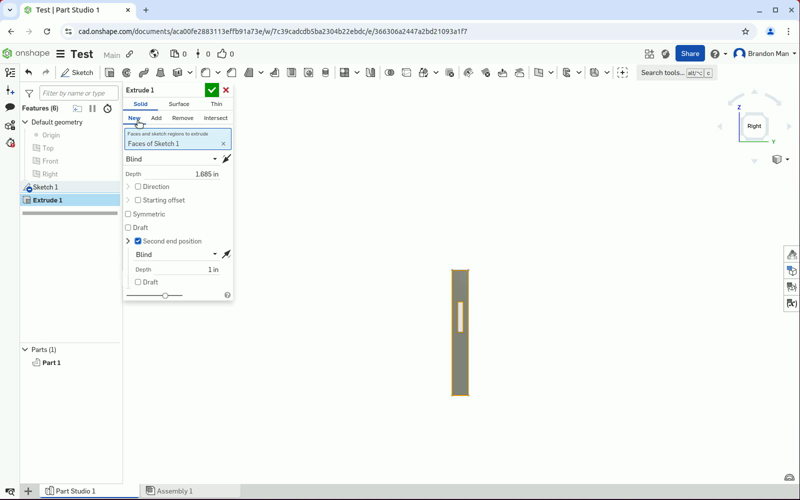
key(tab, 3)
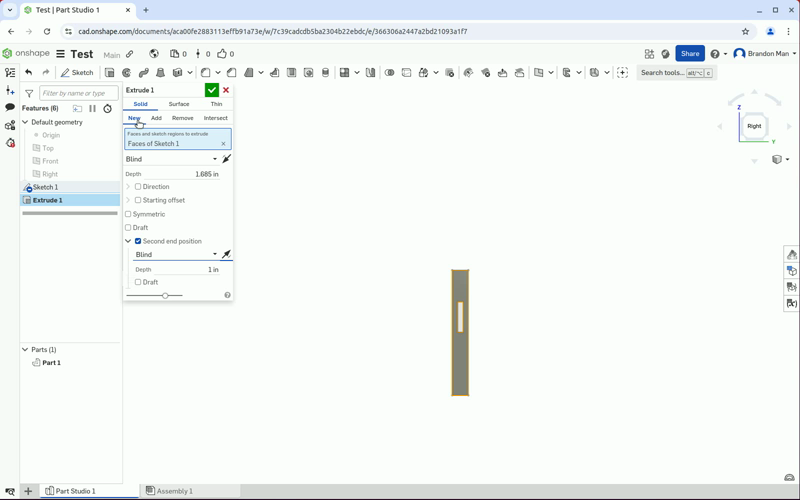
text(1.685)
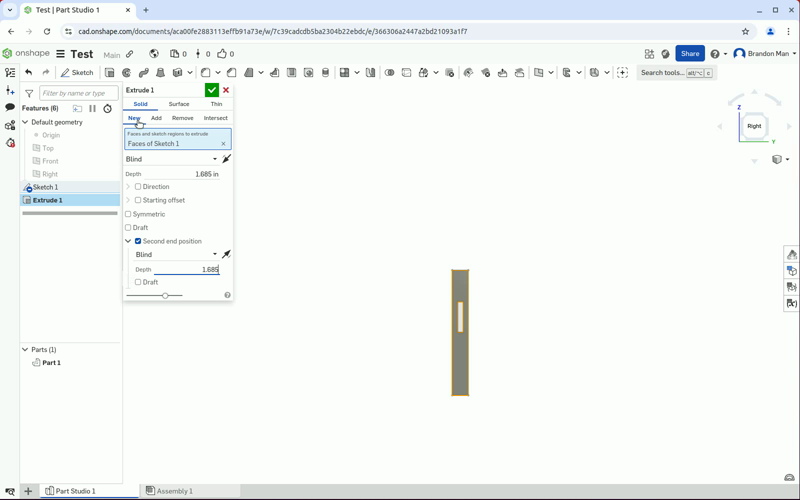
key(enter)
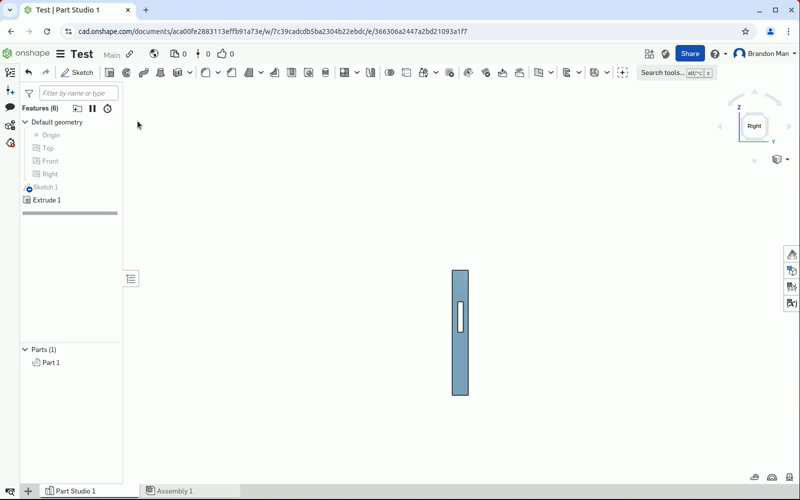
key(shift+h)
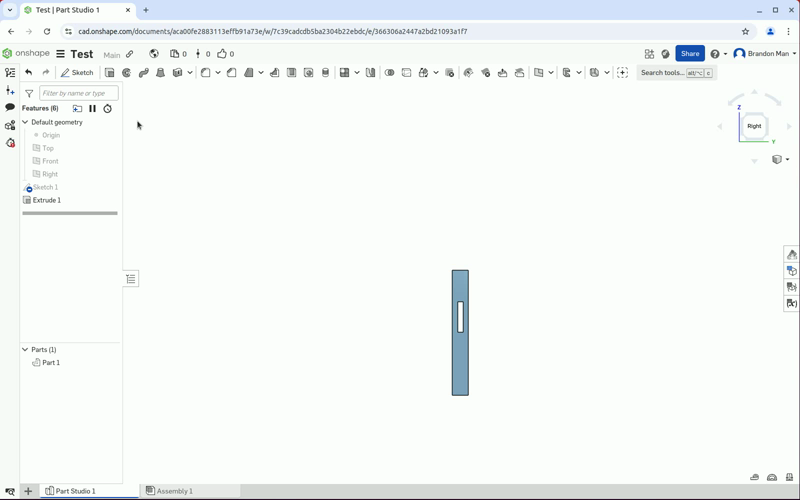
key(shift+h)
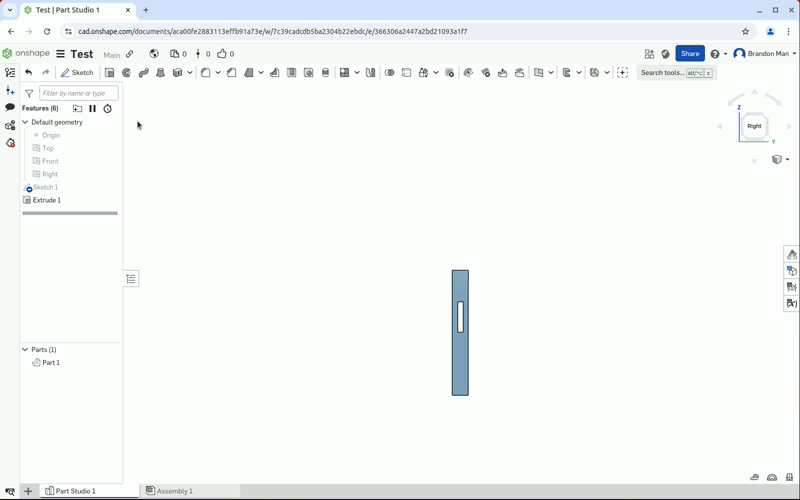
mouse_move(73, 189)
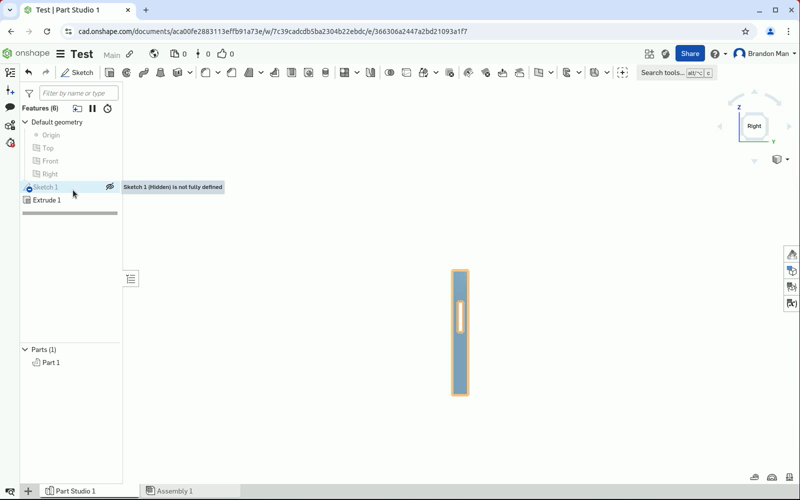
click(73, 189)
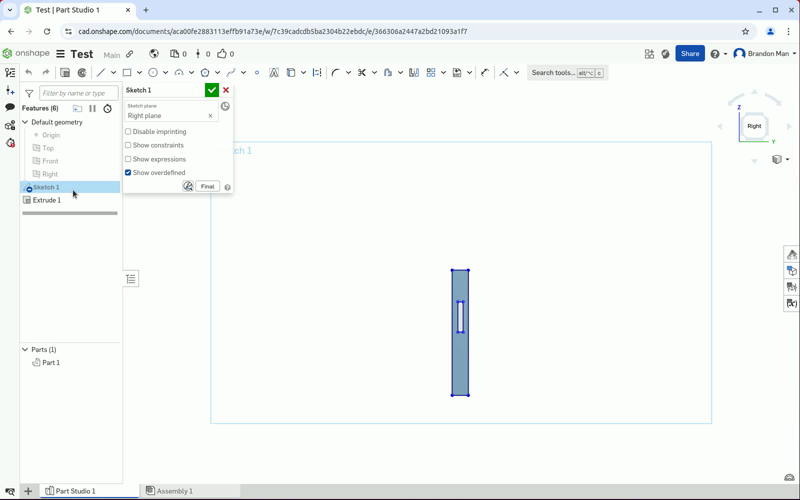
mouse_move(229, 92)
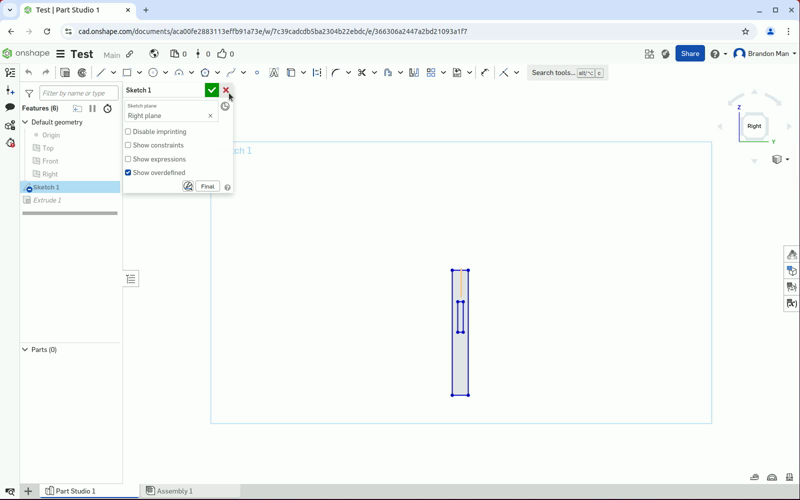
click(229, 92)
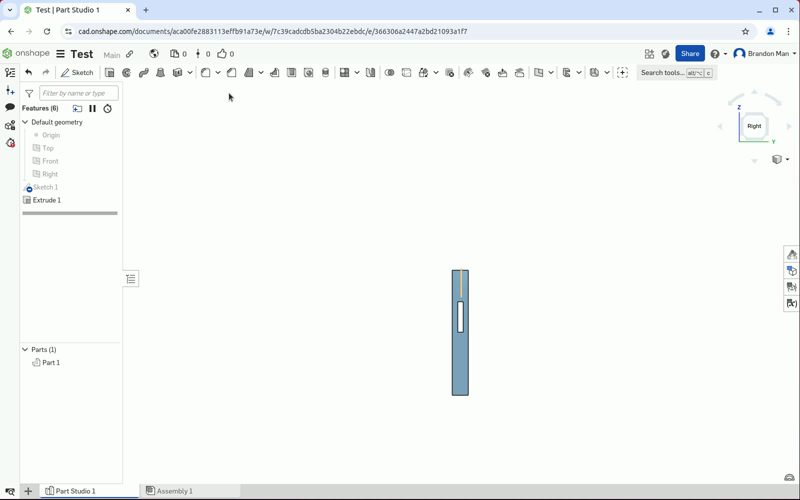
mouse_move(73, 352)
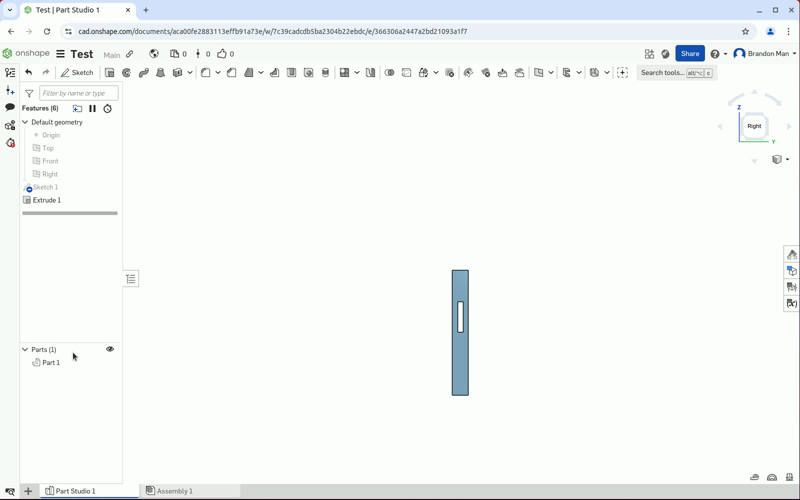
key(y)
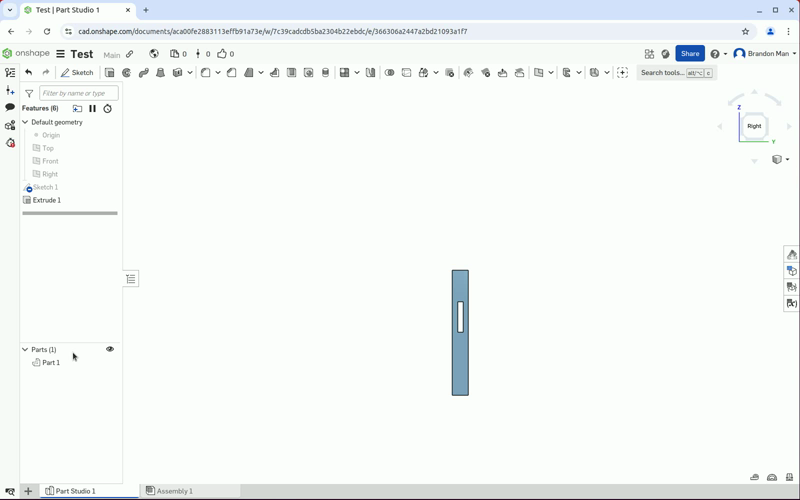
key(shift+p)
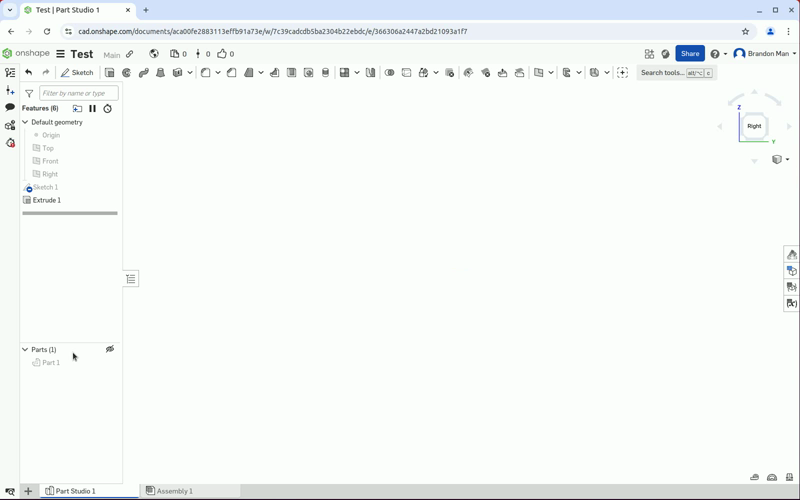
key(space)
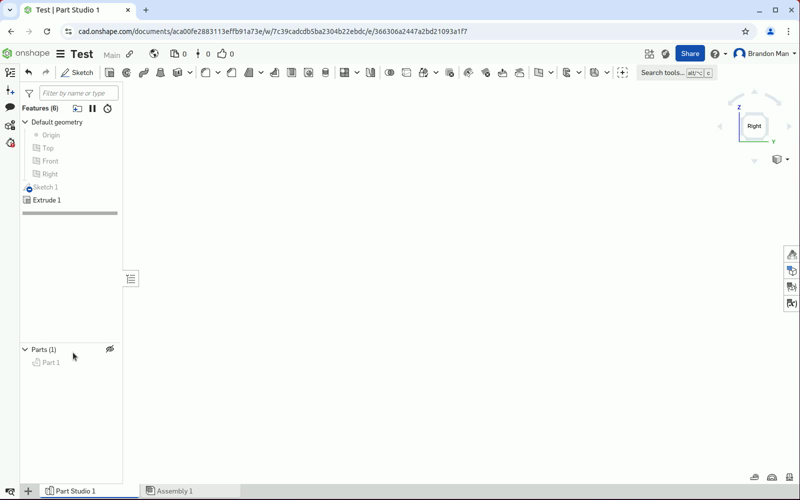
key_down(shift)
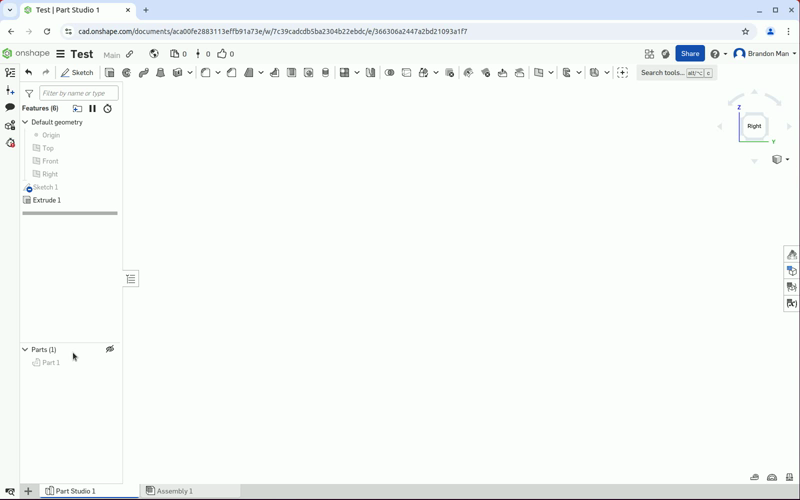
key(right)
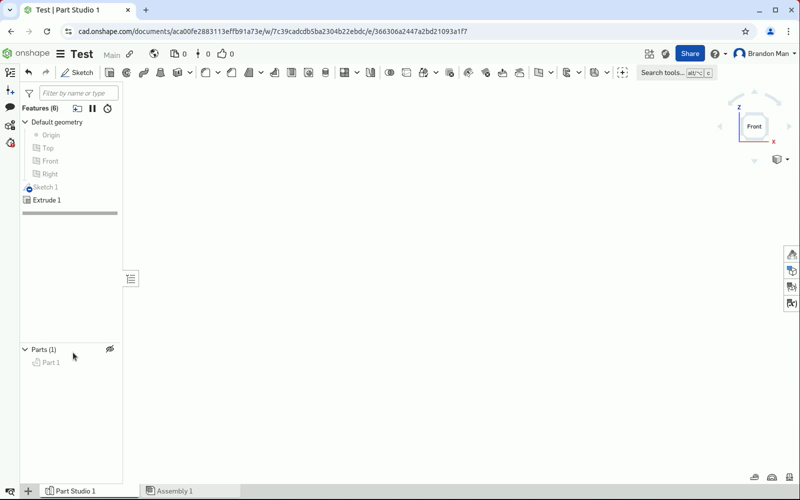
key_up(shift)
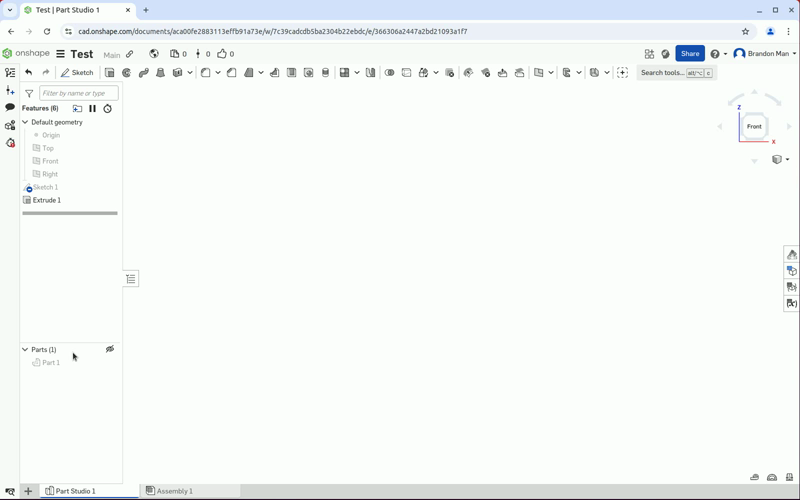
mouse_move(73, 352)
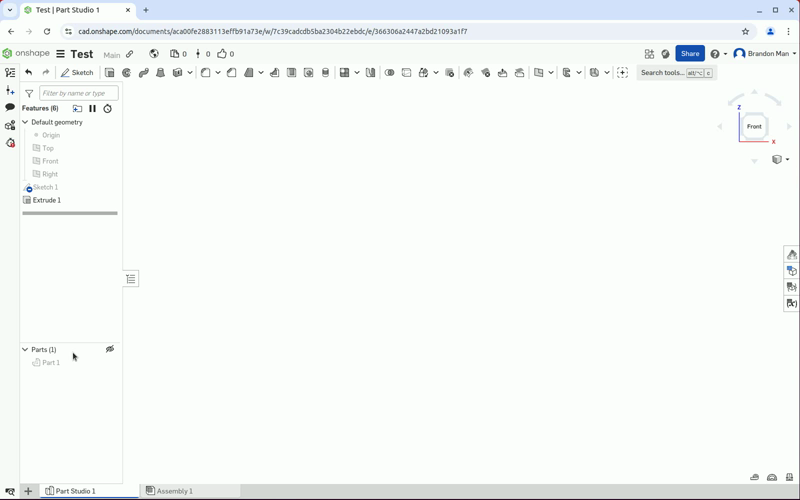
key(shift+y)
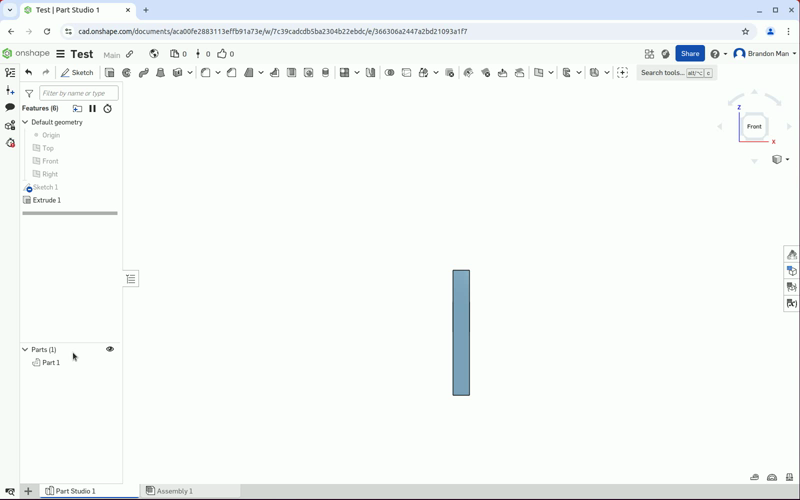
mouse_move(541, 75)
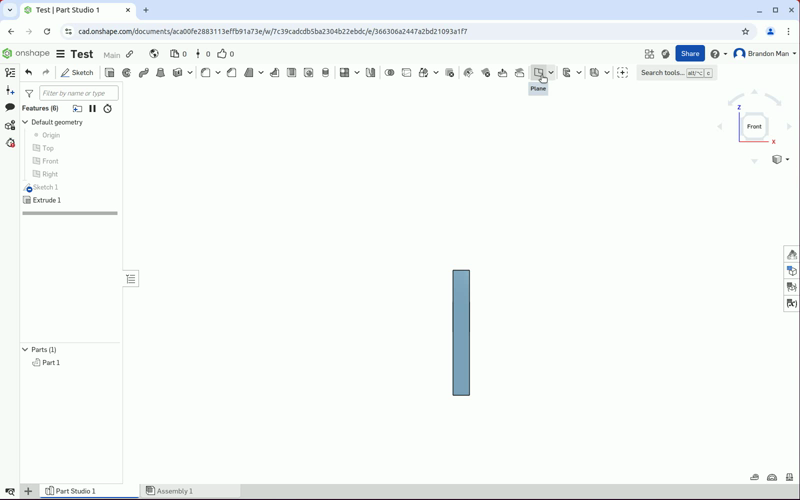
click(541, 75)
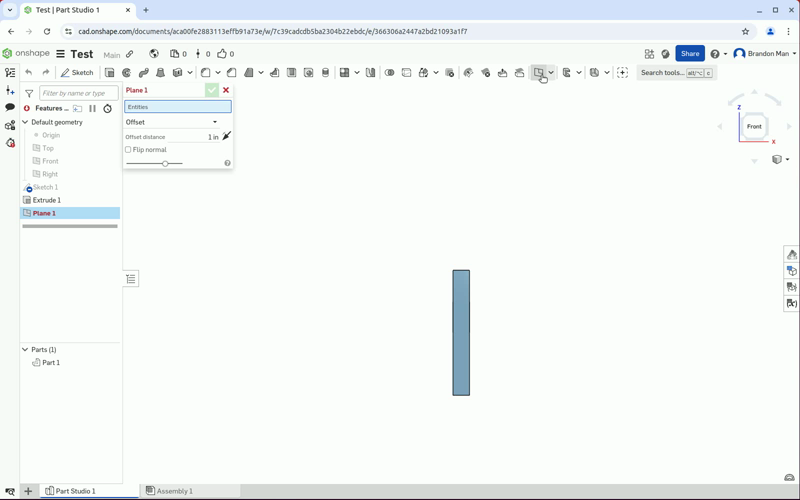
mouse_move(73, 163)
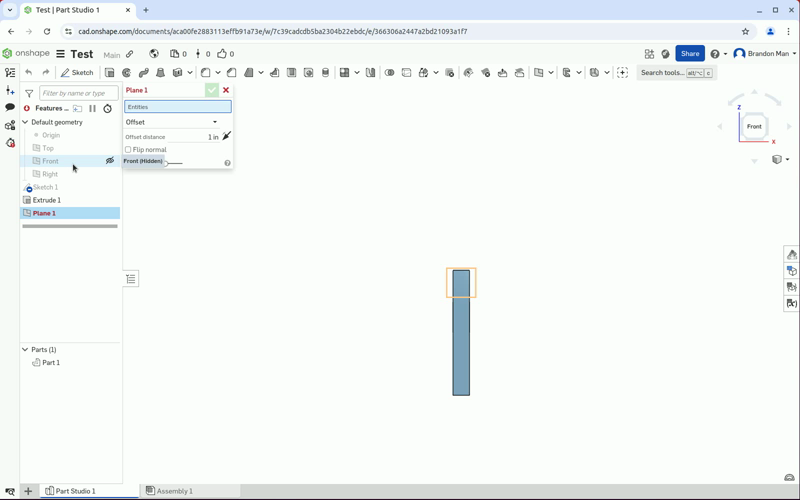
click(73, 163)
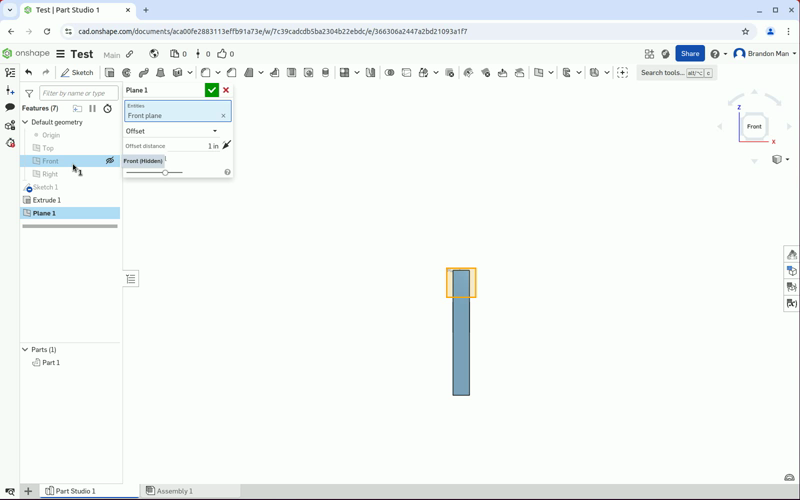
key(tab, 2)
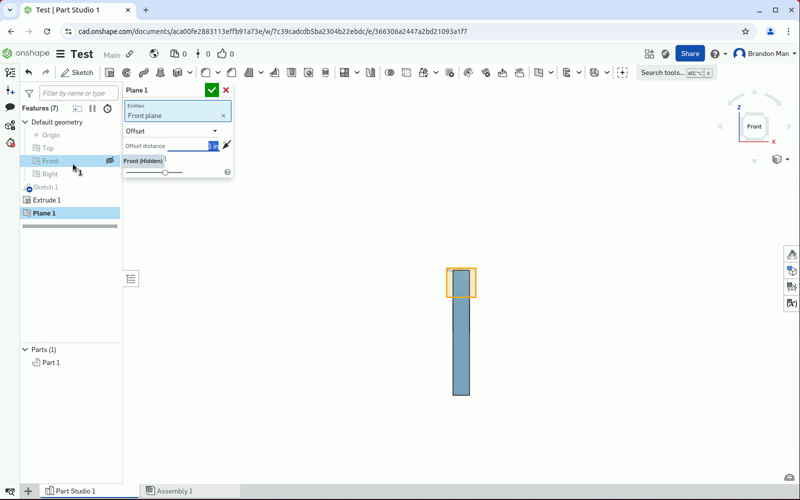
text(1.695)
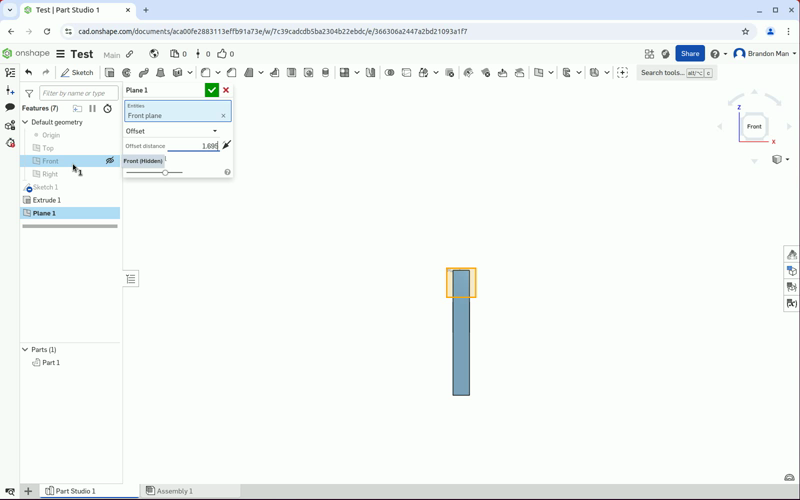
key(enter, 2)
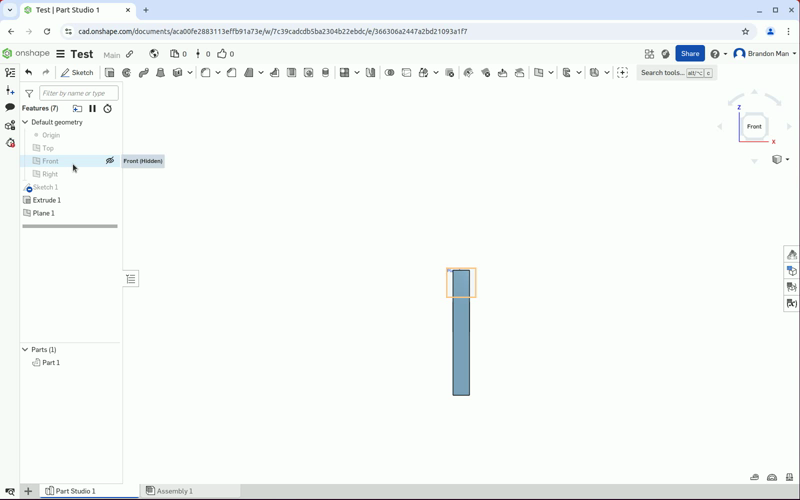
key(shift+s)
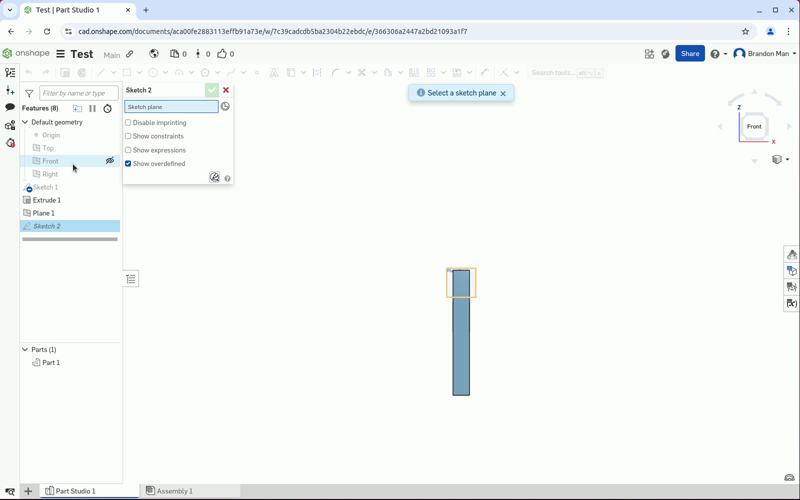
mouse_move(73, 215)
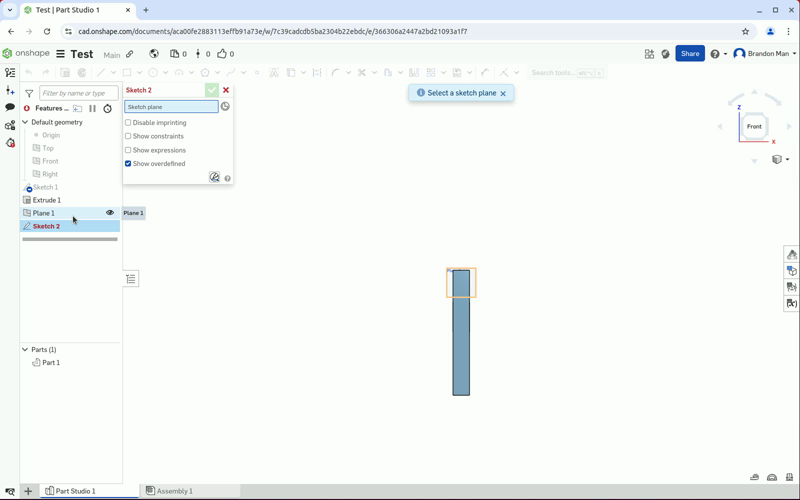
click(73, 215)
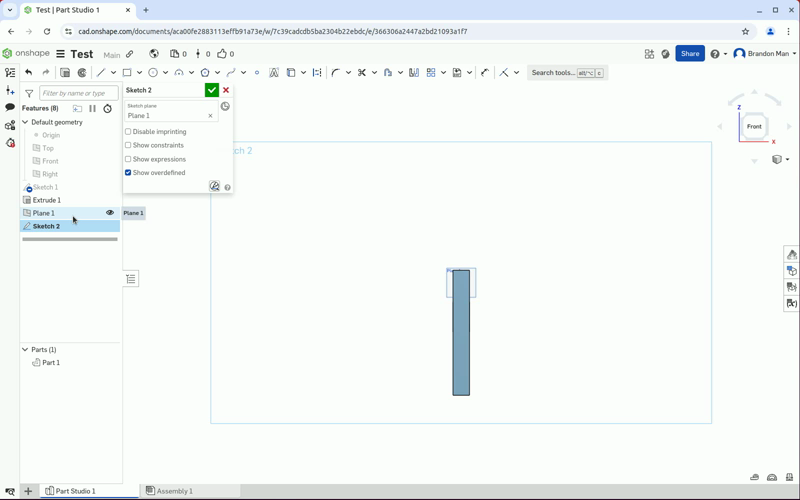
mouse_move(73, 352)
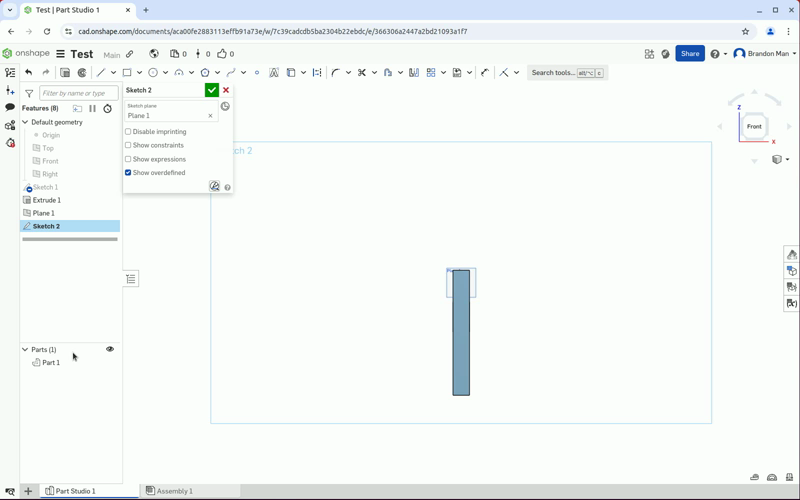
key(y)
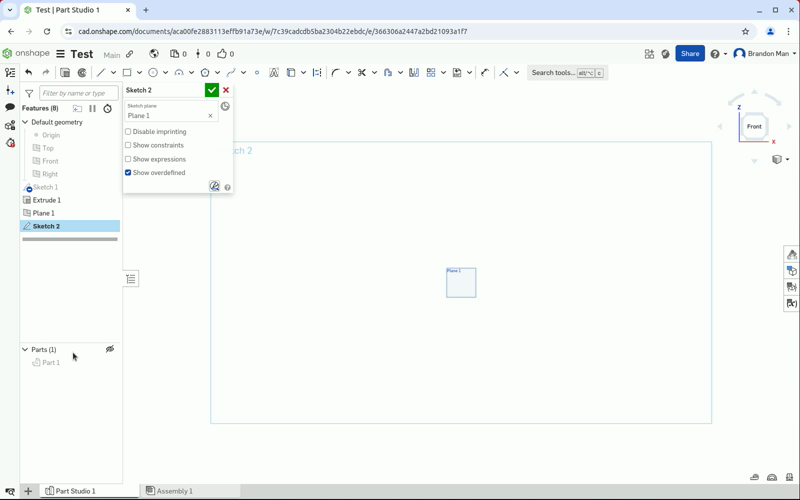
key(l)
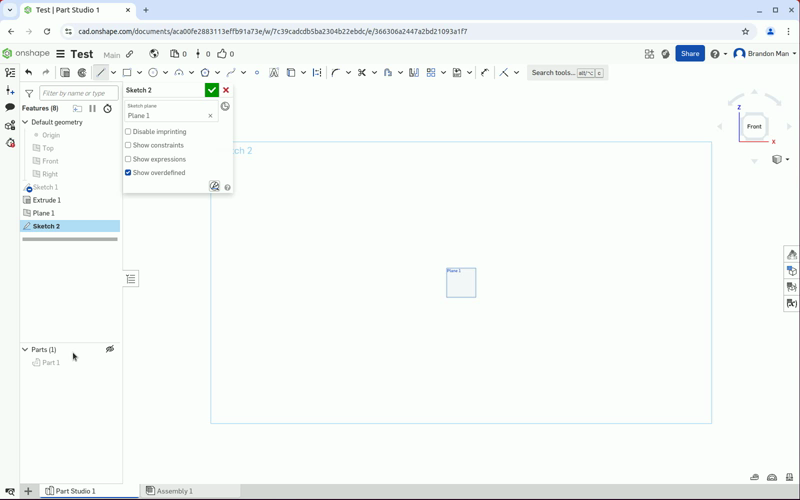
key_down(shift)
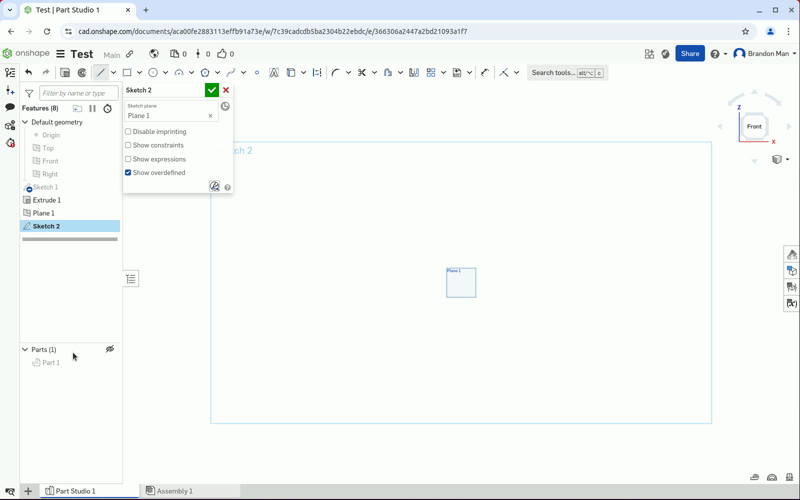
mouse_move(458, 291)
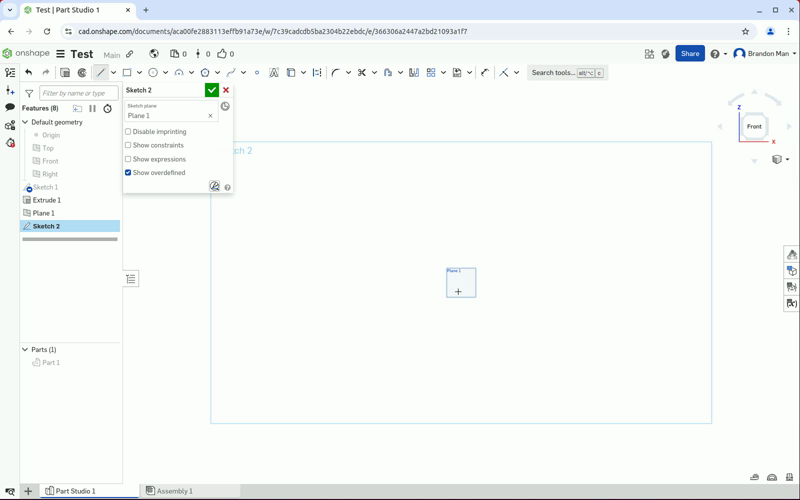
click(458, 291)
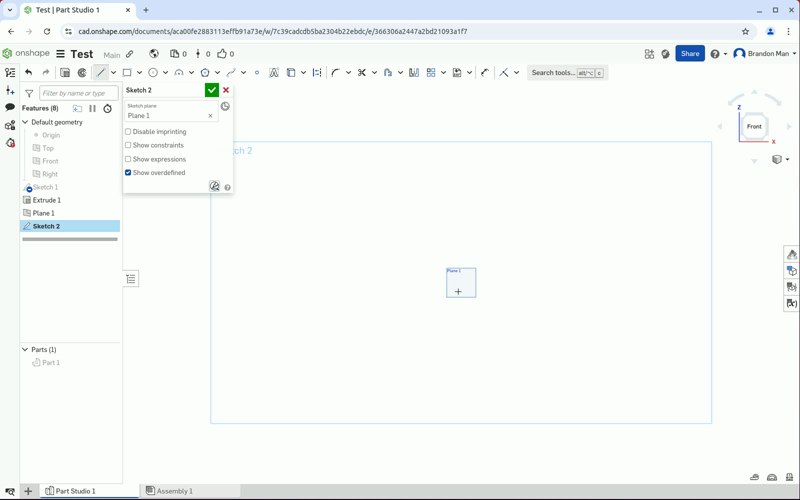
key_up(shift)
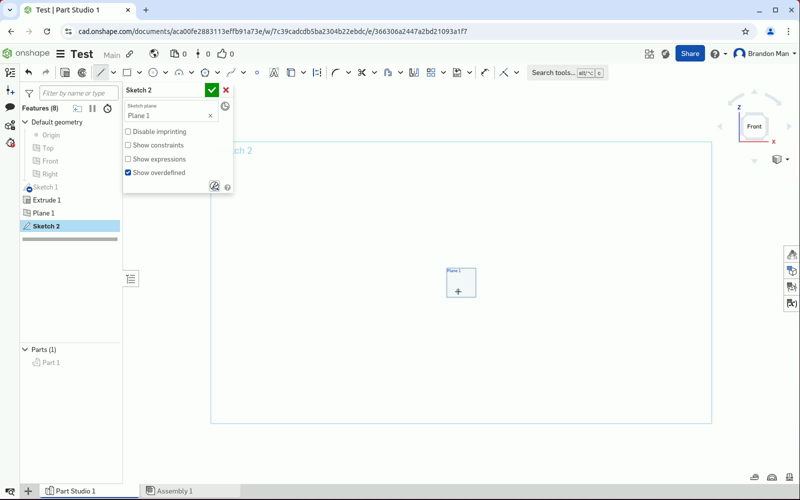
key_down(shift)
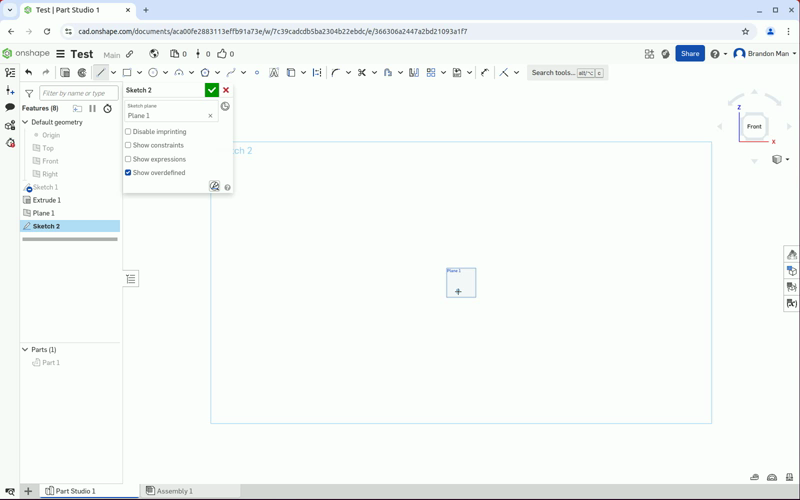
mouse_move(488, 291)
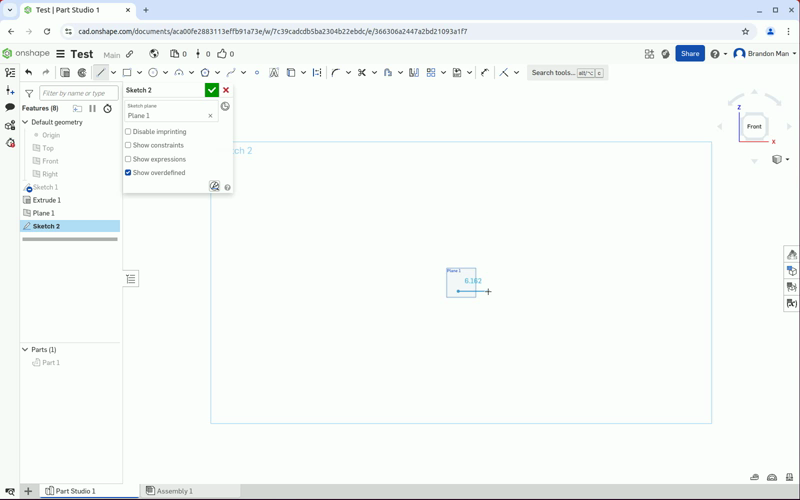
mouse_move(463, 291)
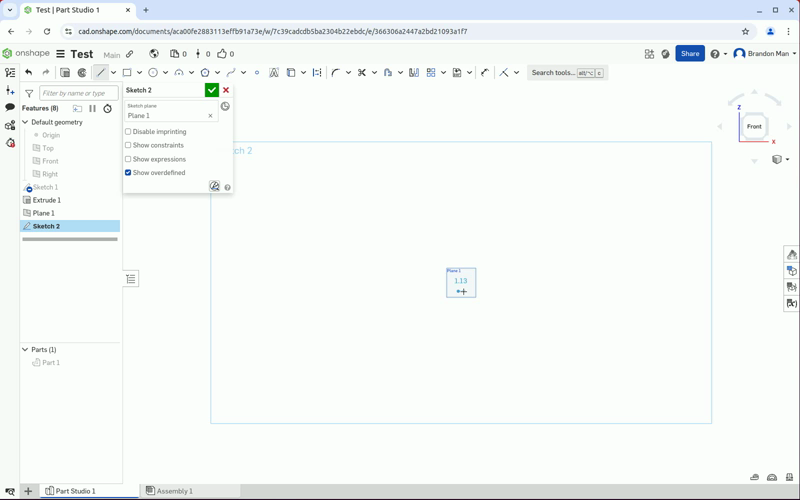
scroll(6)
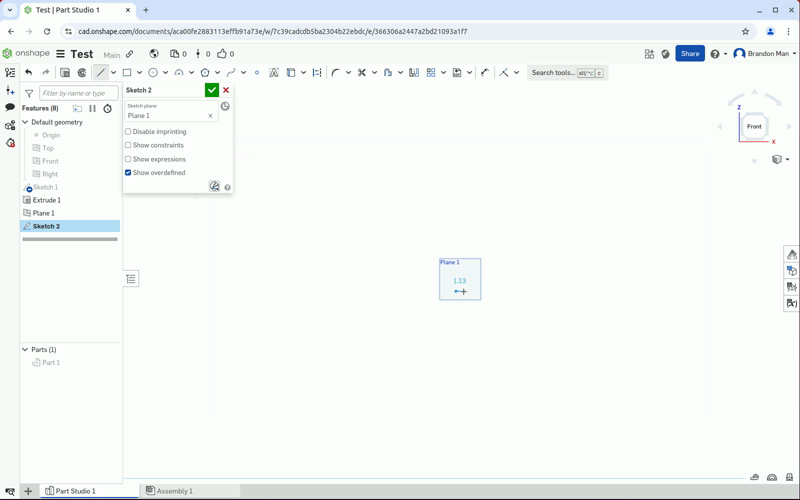
scroll(6)
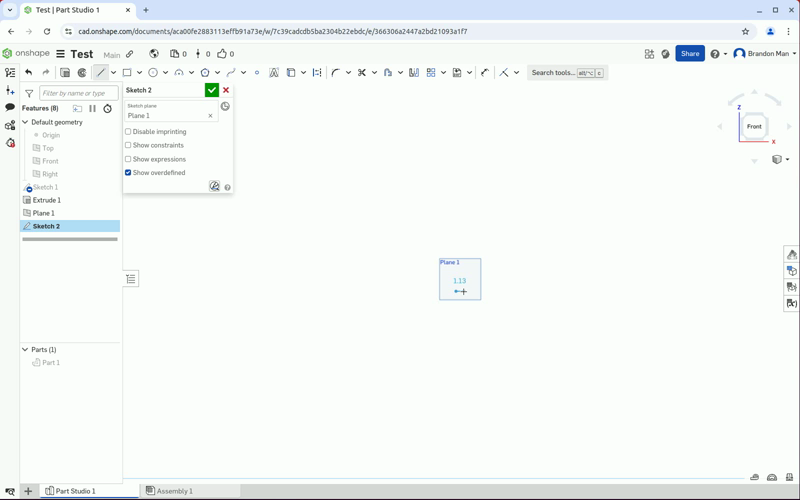
scroll(6)
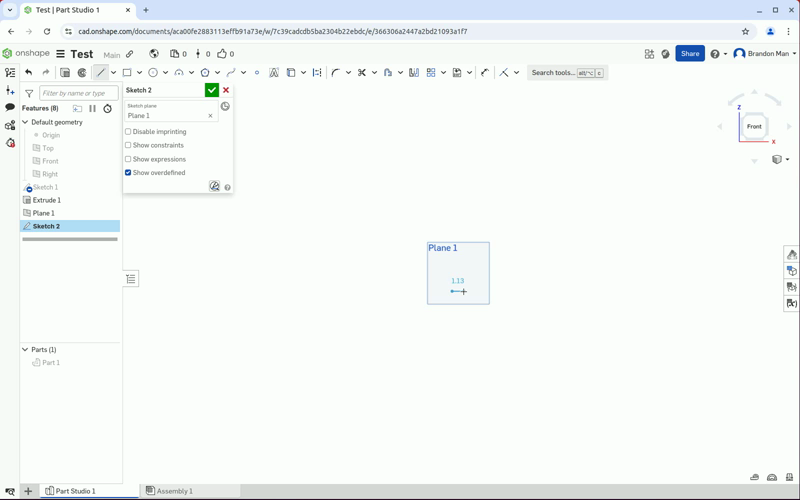
scroll(6)
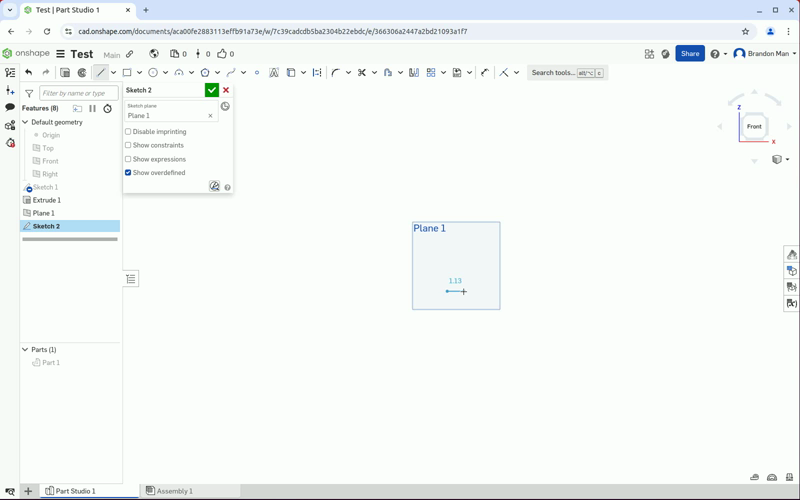
scroll(6)
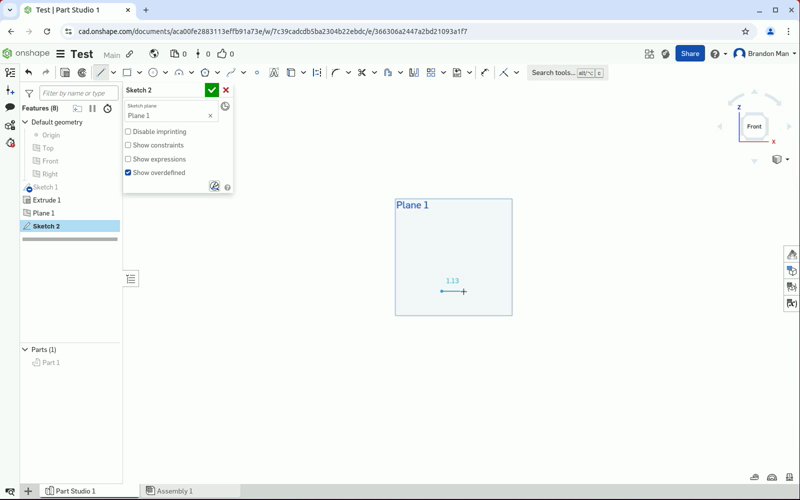
scroll(6)
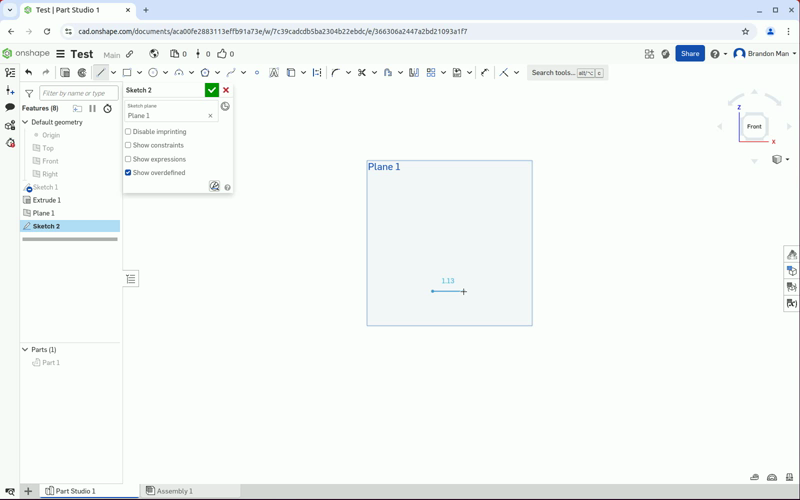
scroll(6)
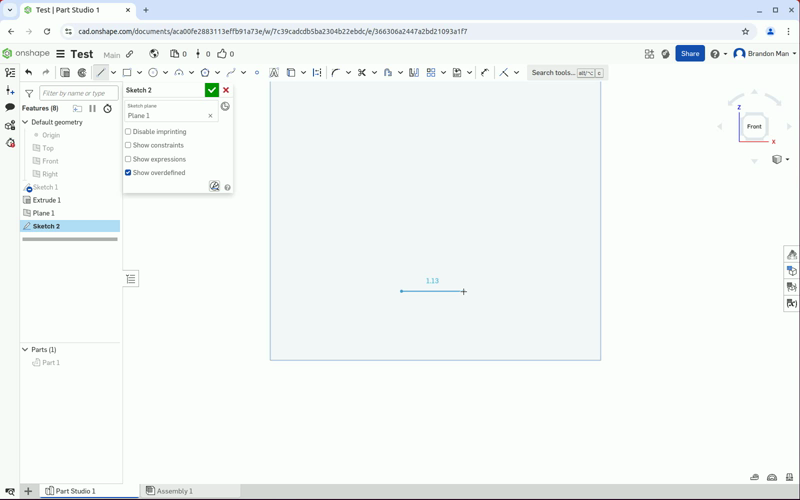
click(463, 291)
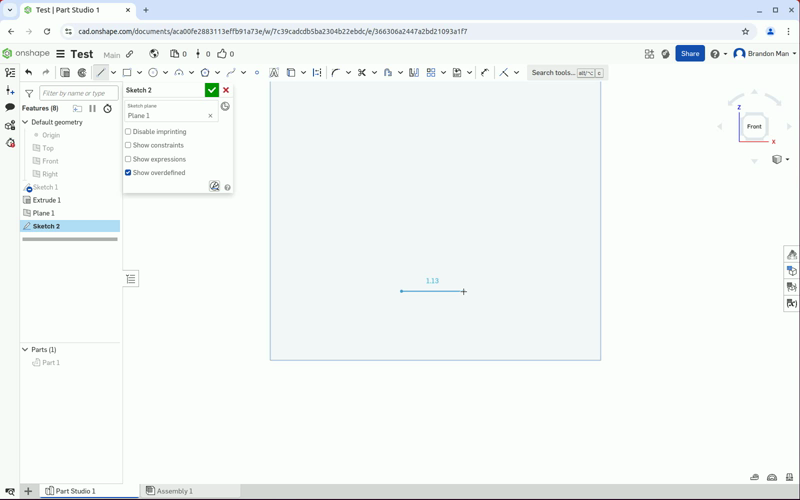
scroll(-6)
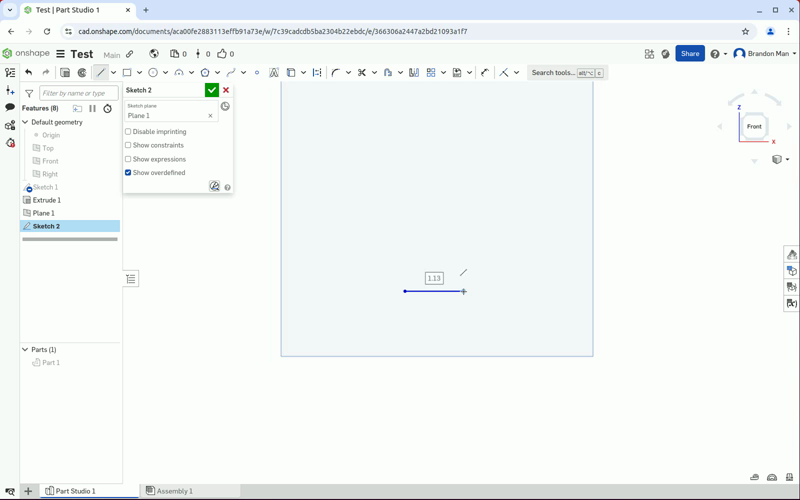
scroll(-6)
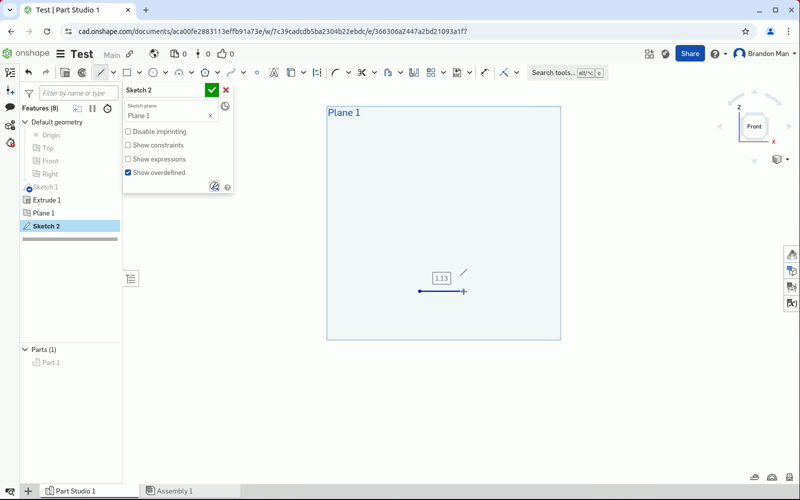
scroll(-6)
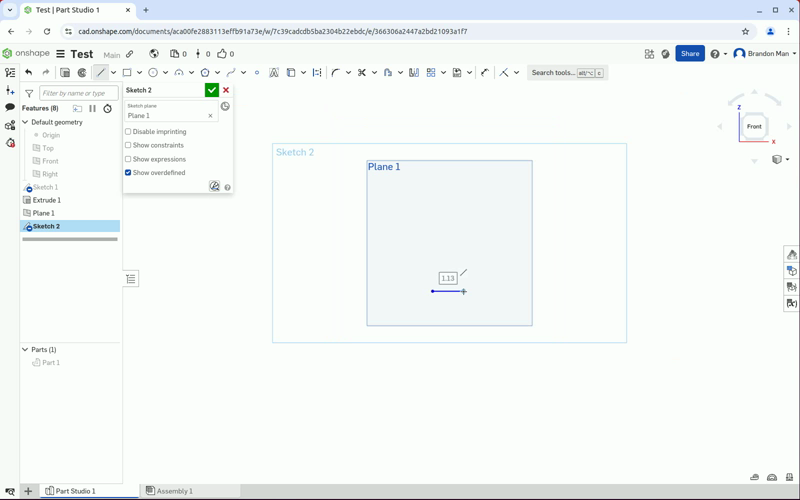
scroll(-6)
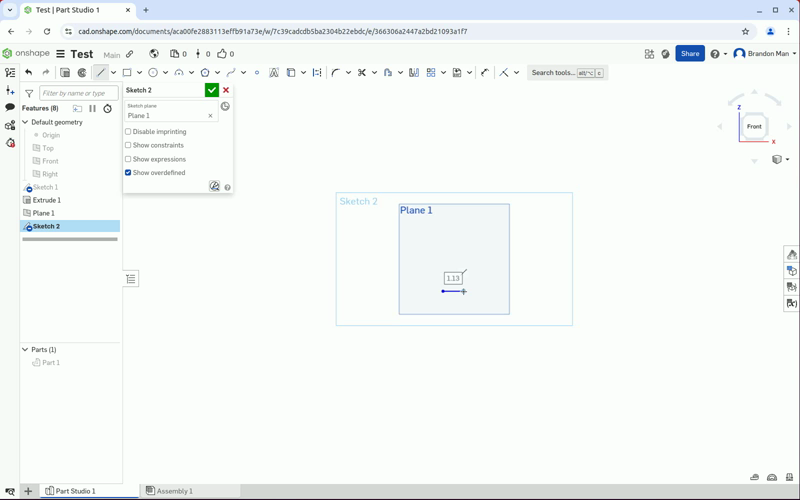
scroll(-6)
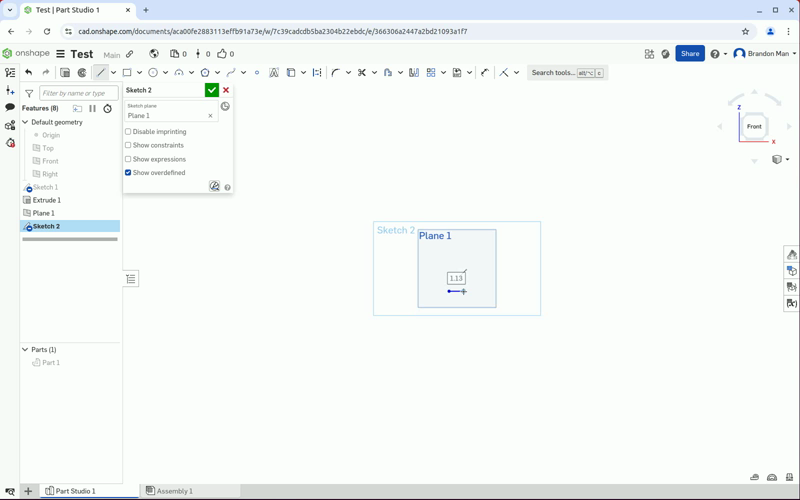
scroll(-6)
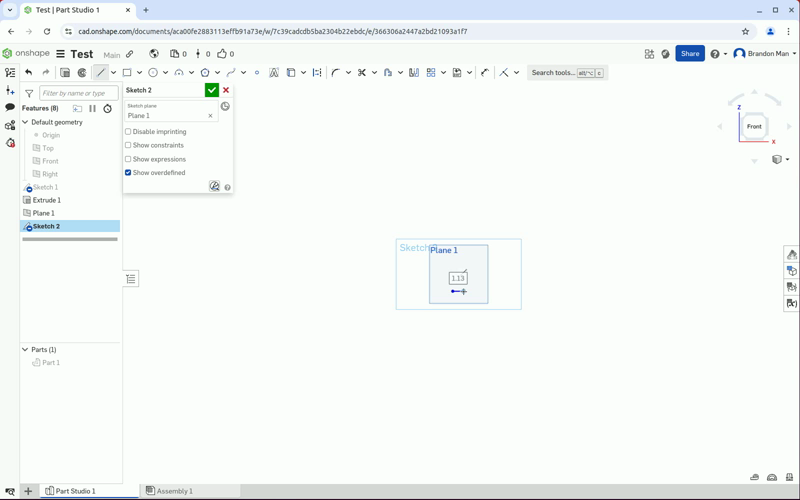
scroll(-6)
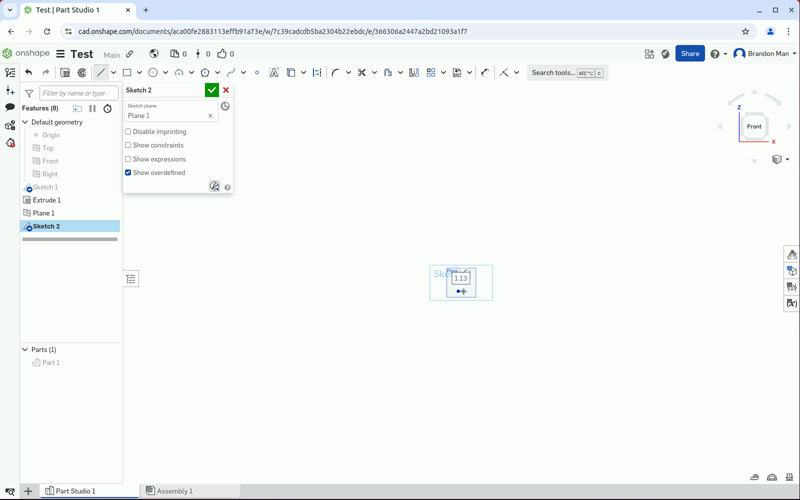
key_up(shift)
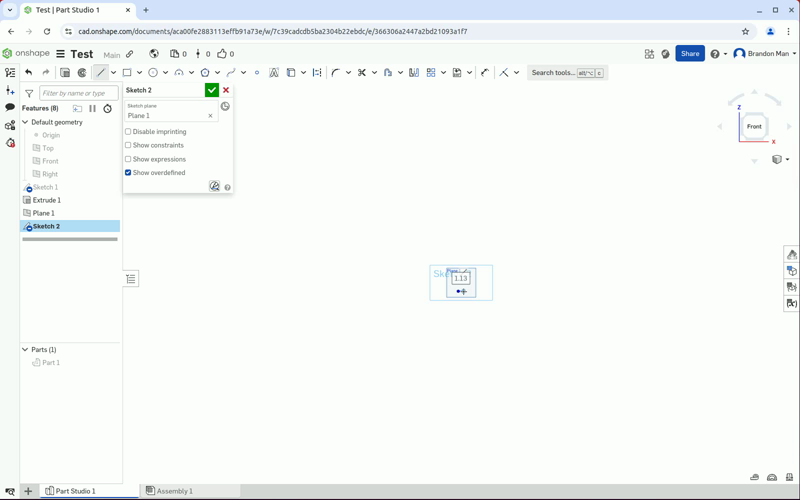
key_down(shift)
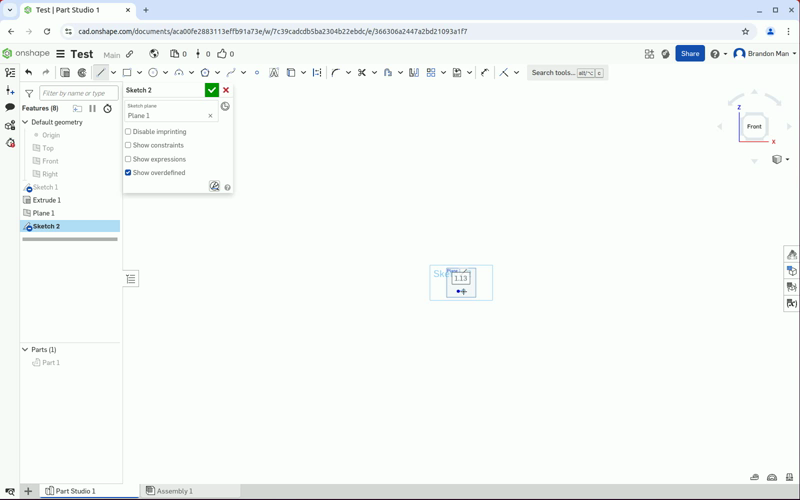
mouse_move(493, 291)
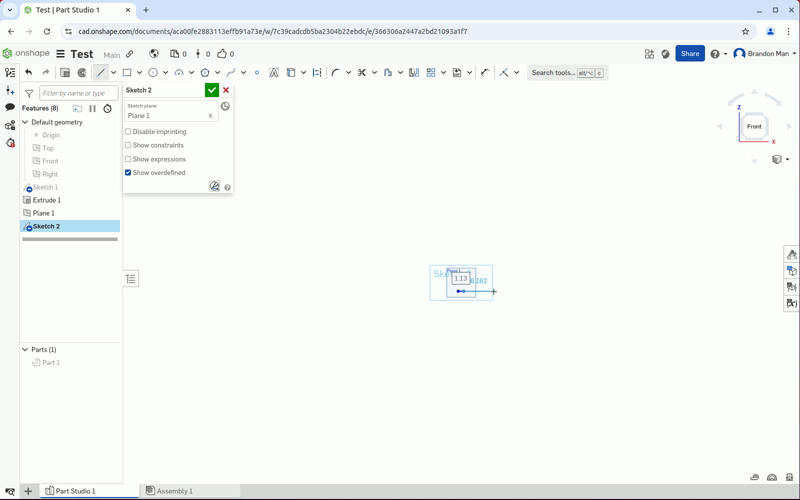
mouse_move(463, 274)
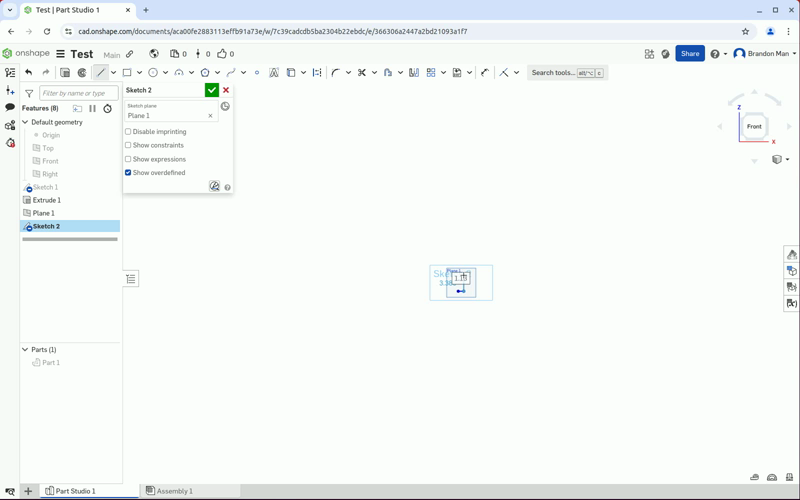
click(463, 274)
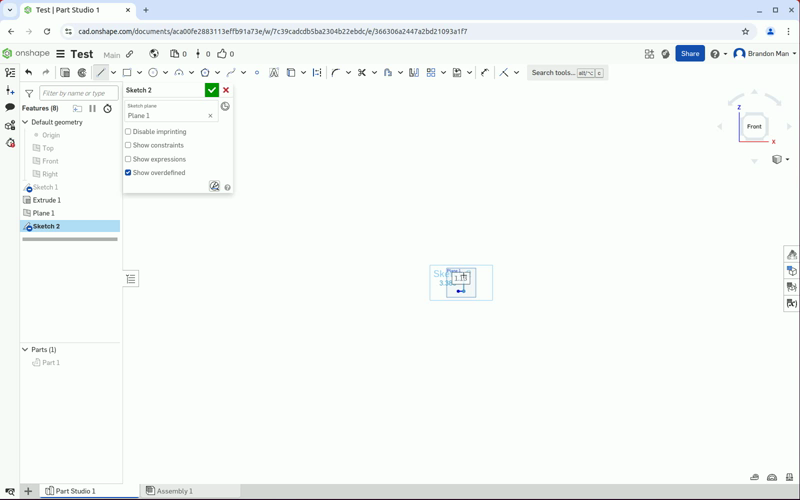
key_up(shift)
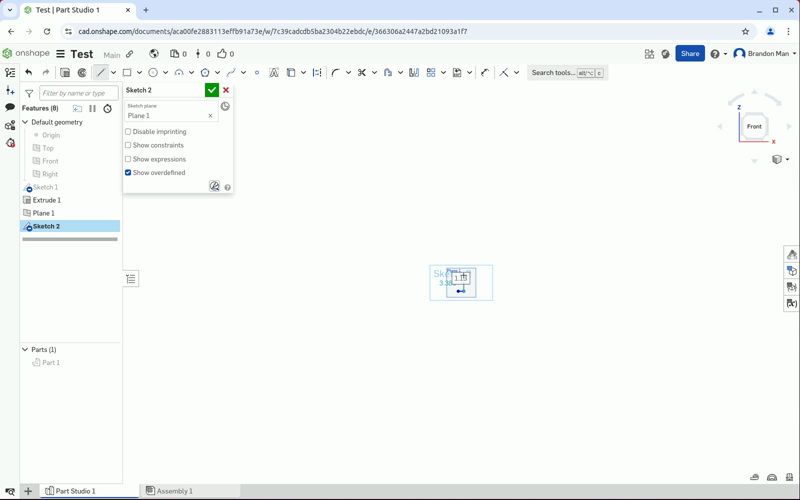
key_down(shift)
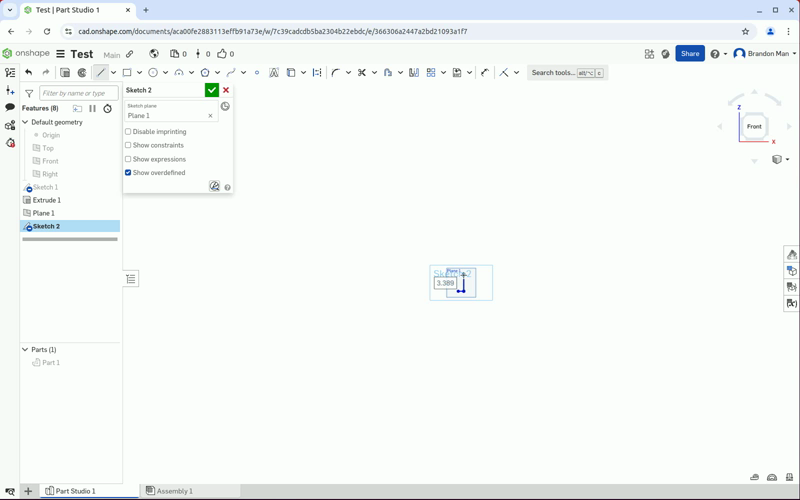
mouse_move(493, 274)
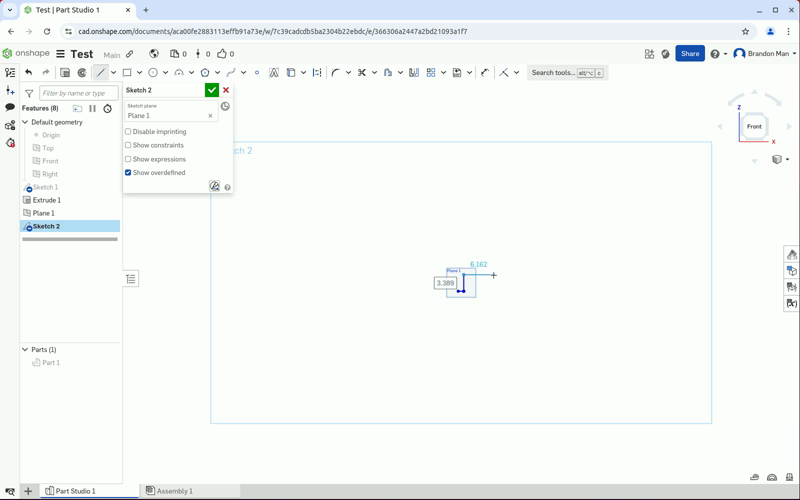
mouse_move(458, 274)
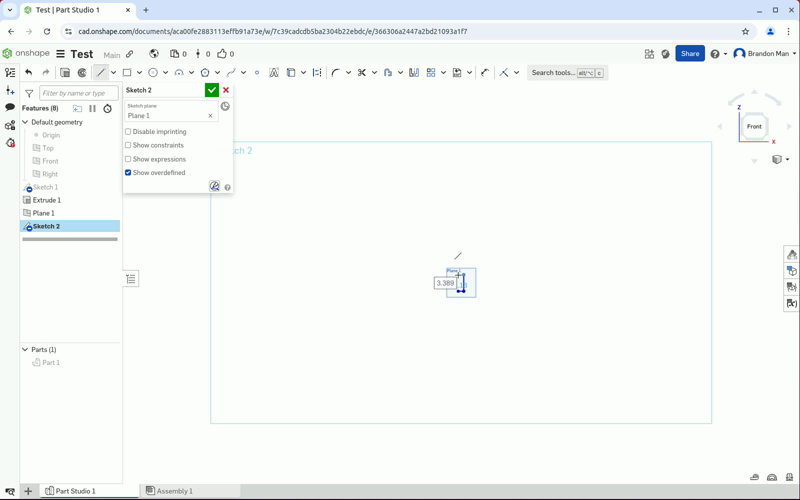
scroll(6)
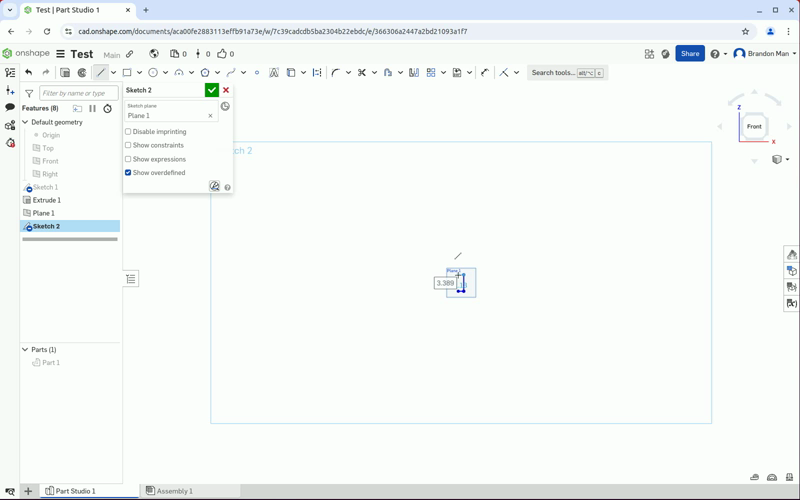
scroll(6)
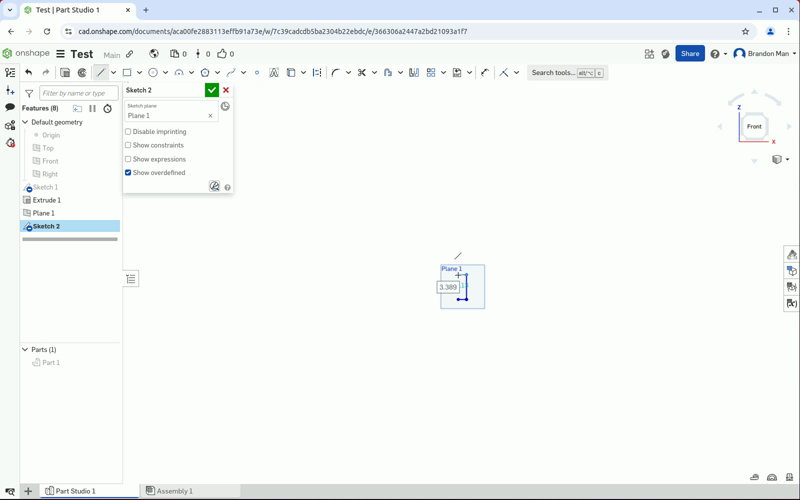
scroll(6)
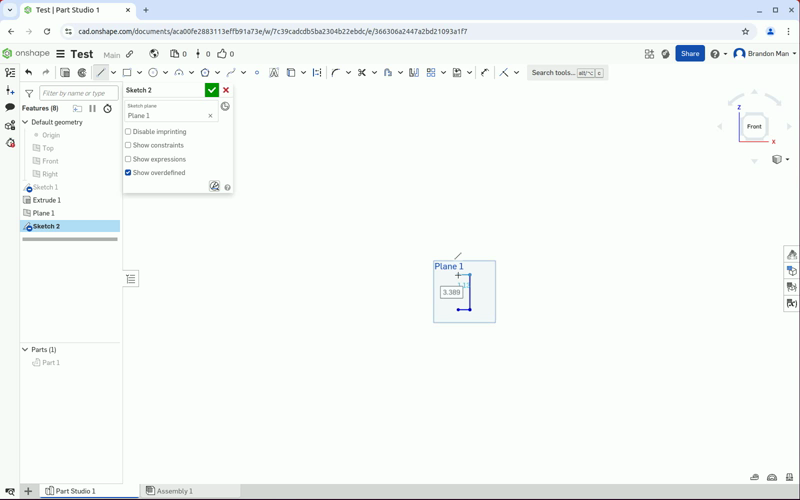
scroll(6)
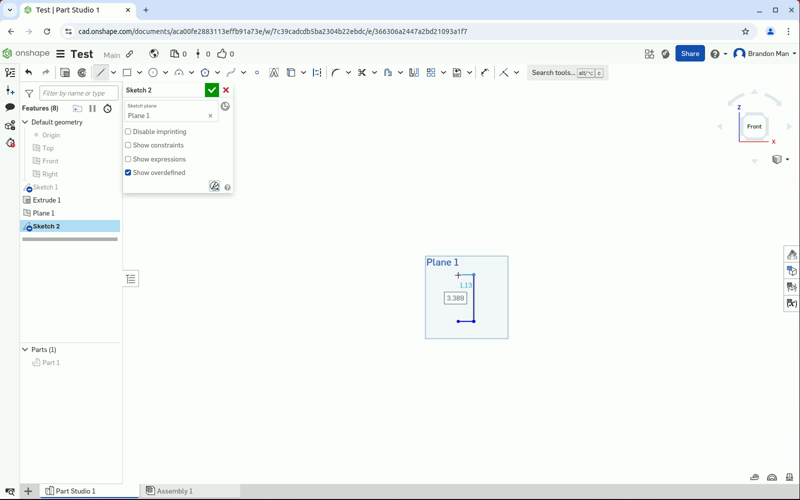
scroll(6)
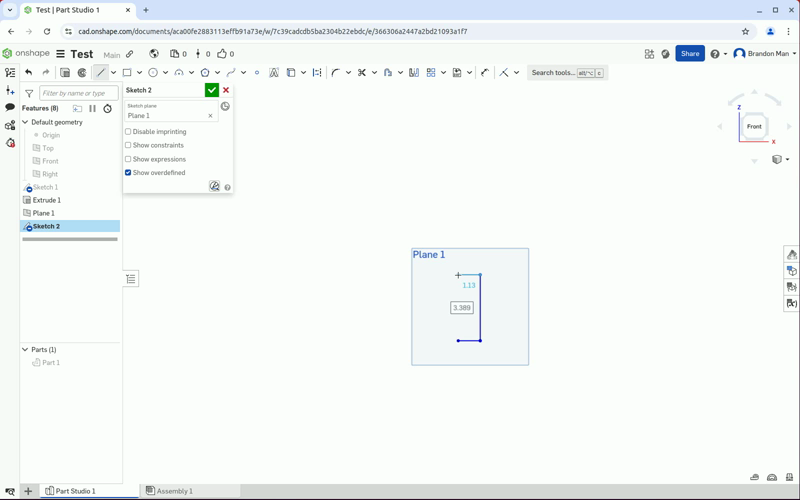
scroll(6)
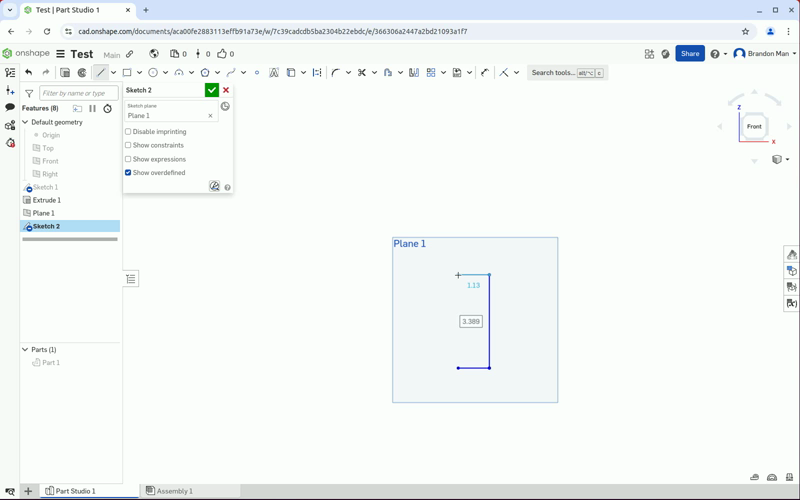
scroll(6)
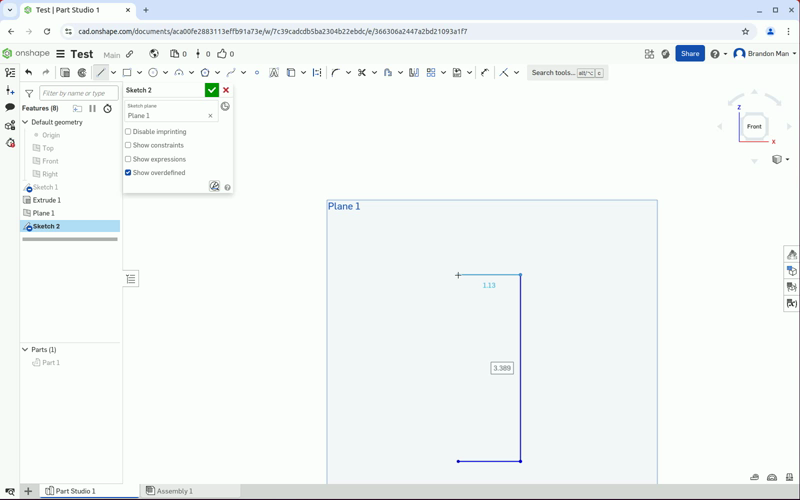
click(458, 274)
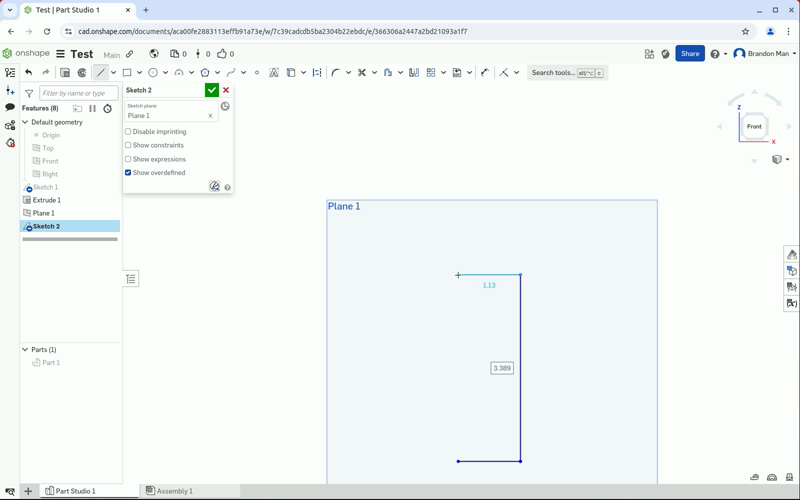
scroll(-6)
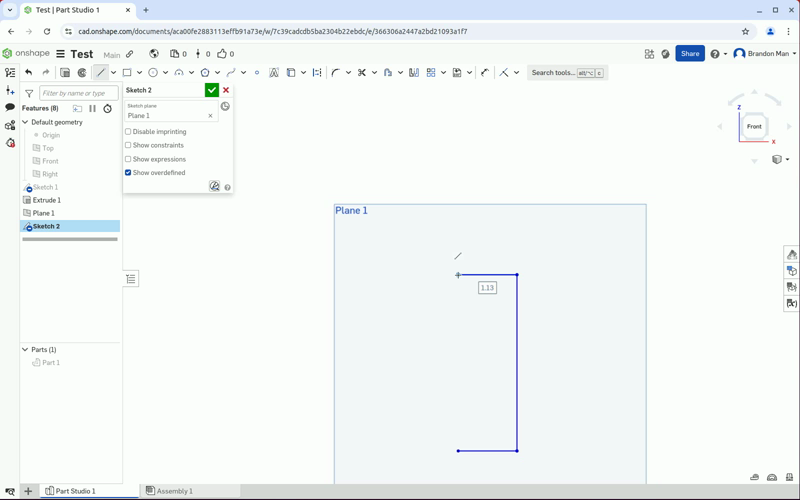
scroll(-6)
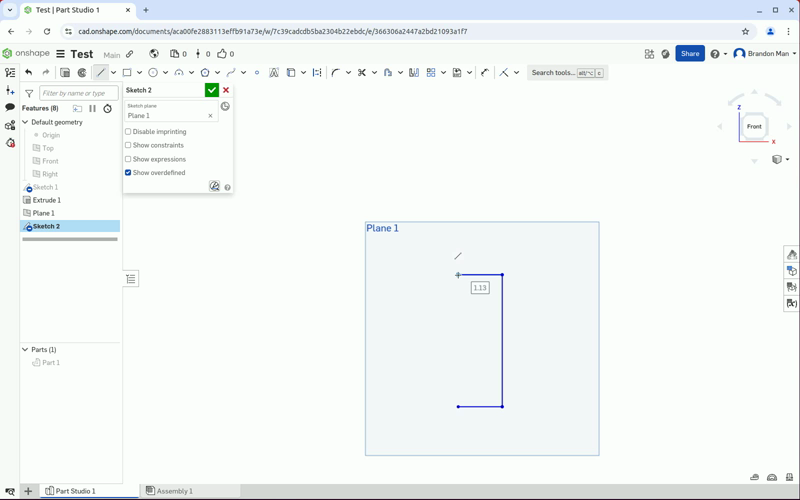
scroll(-6)
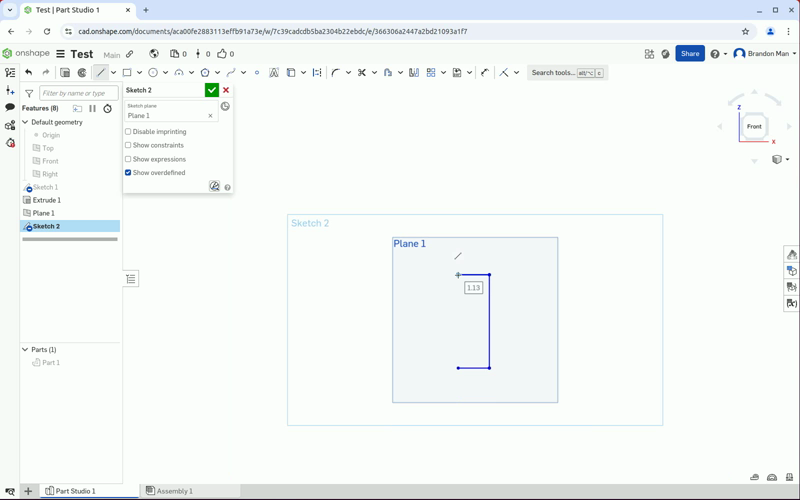
scroll(-6)
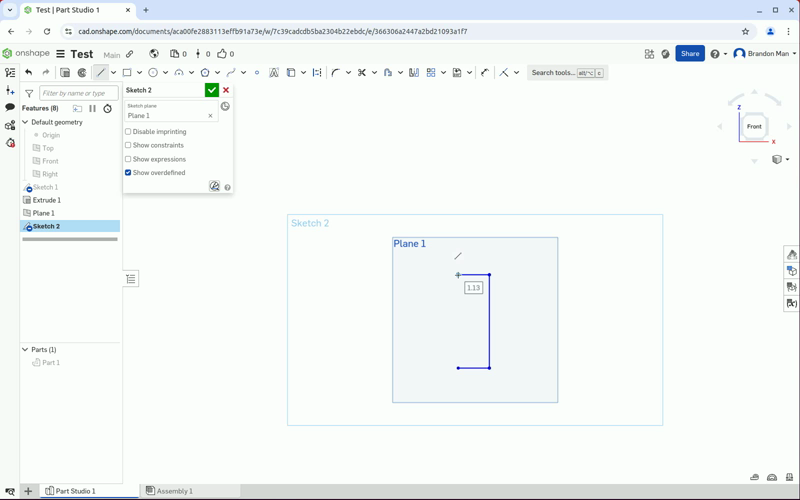
scroll(-6)
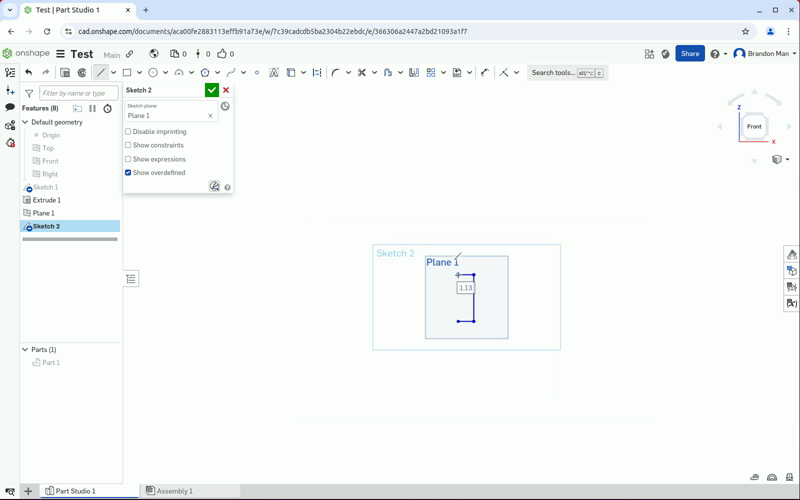
scroll(-6)
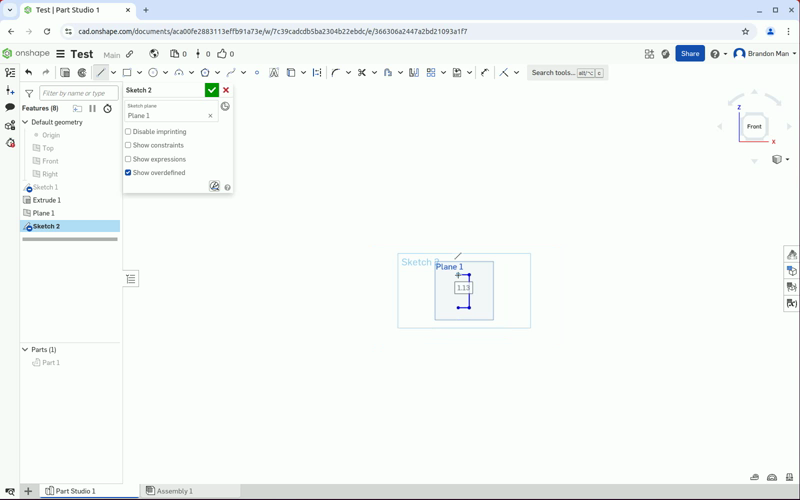
scroll(-6)
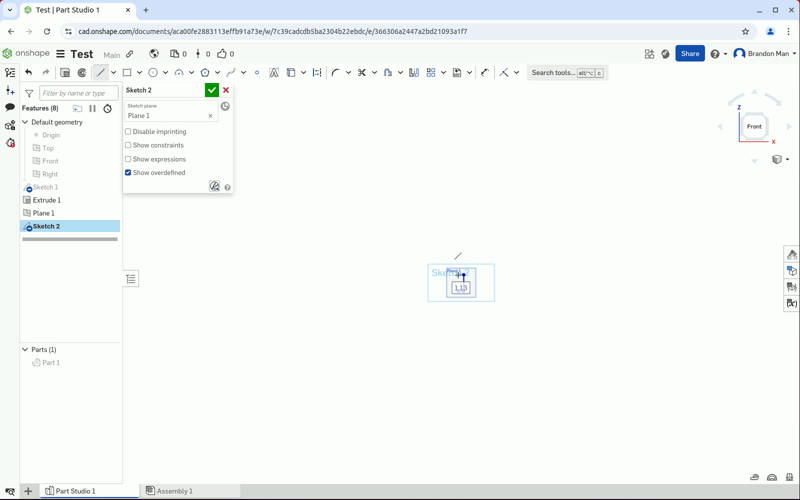
key_up(shift)
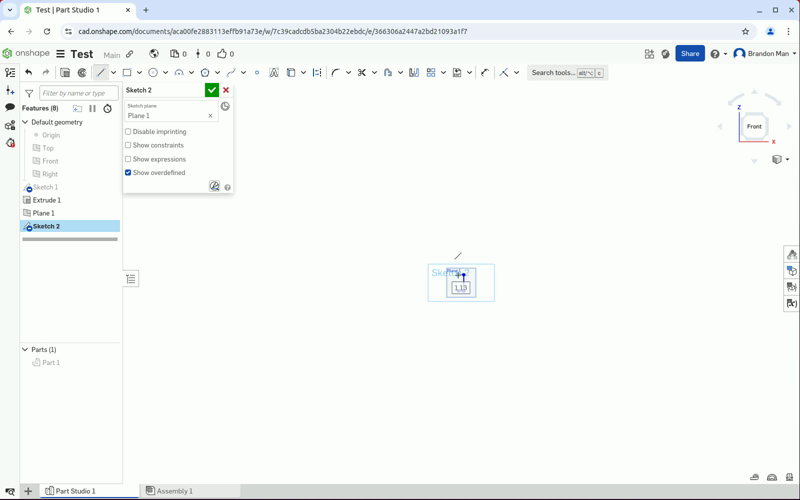
mouse_move(488, 274)
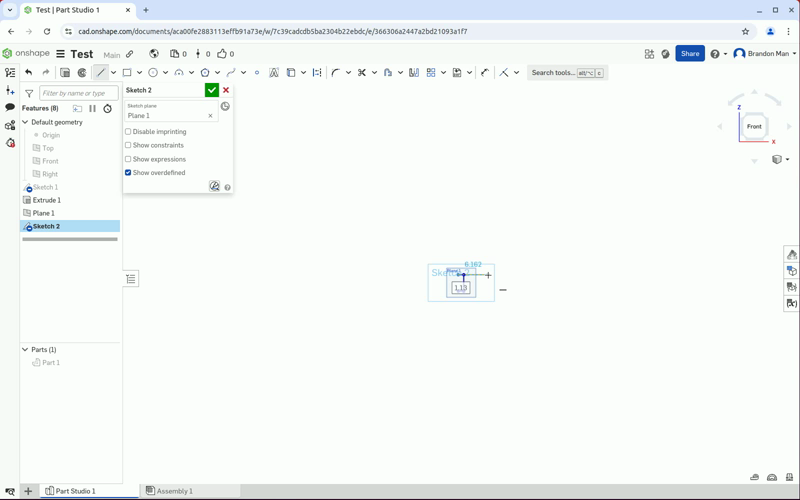
key_down(shift)
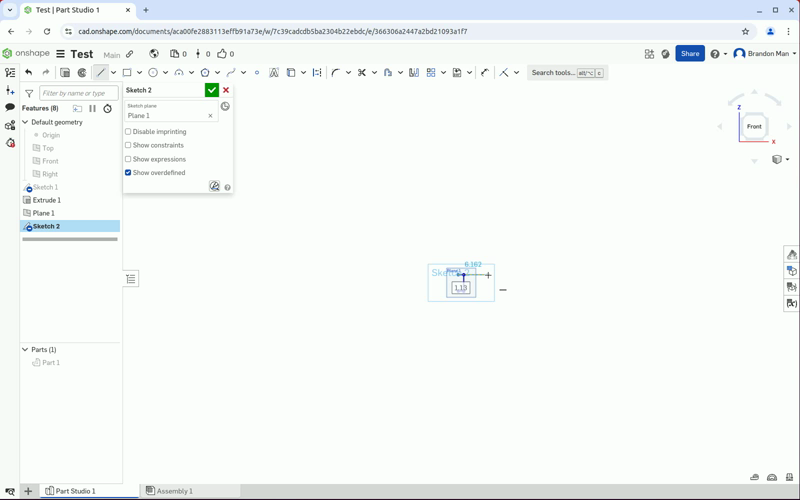
mouse_move(458, 291)
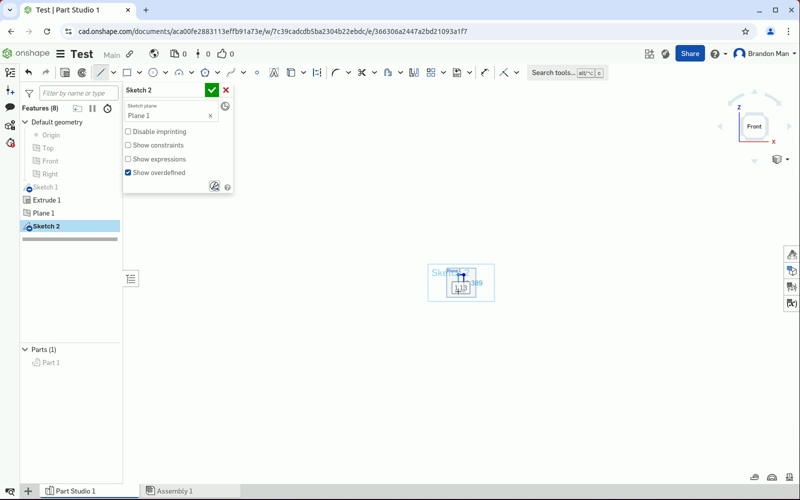
key_up(shift)
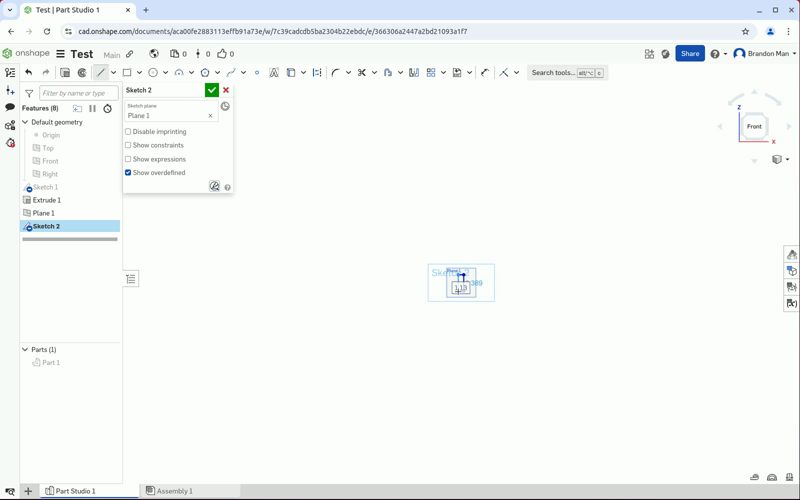
click(458, 291)
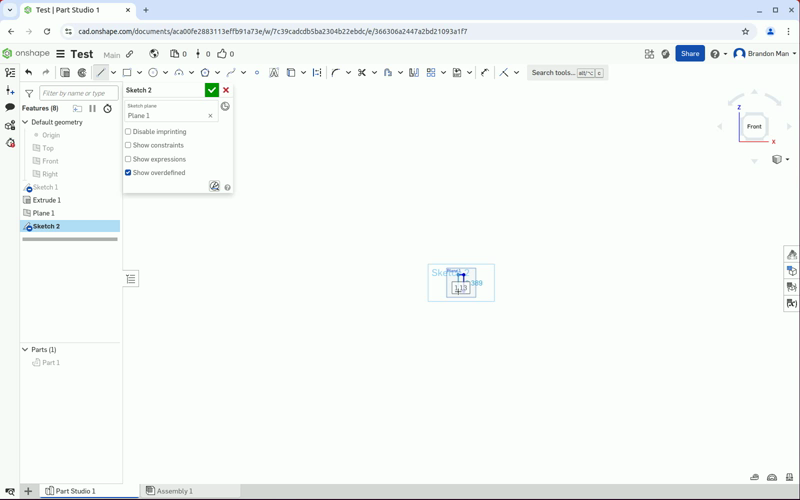
key(esc)
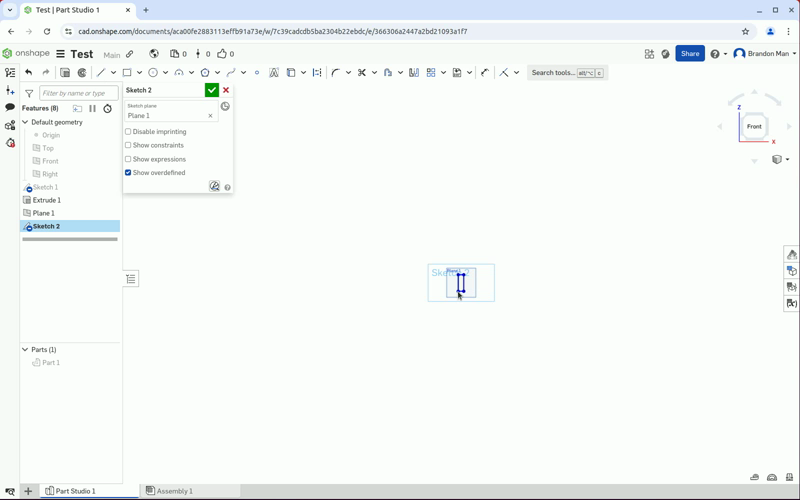
mouse_move(459, 279)
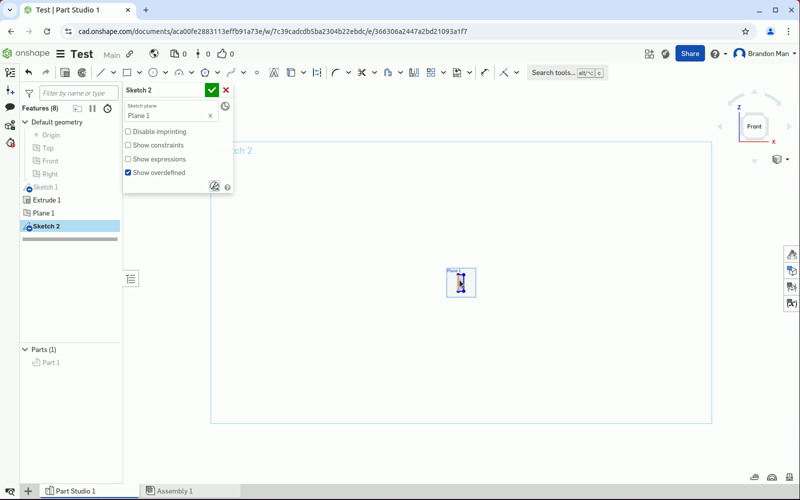
scroll(6)
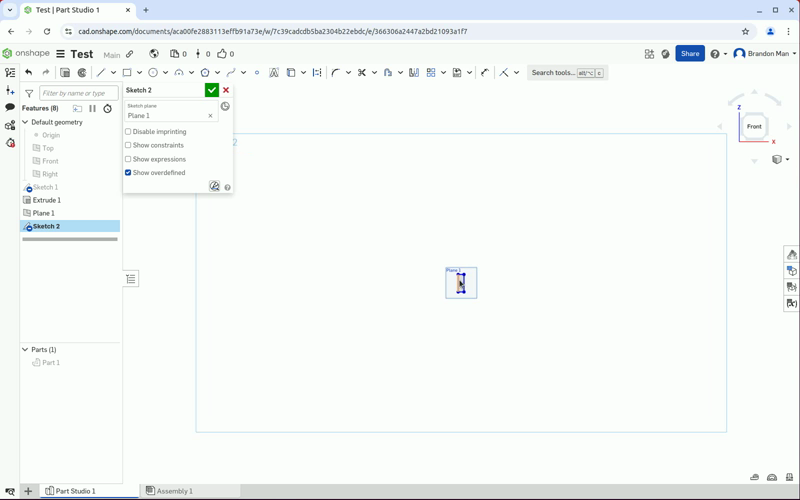
scroll(6)
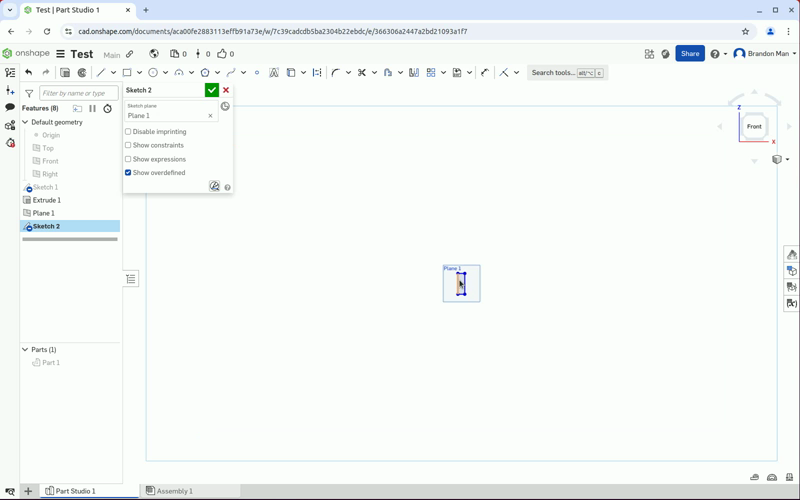
scroll(6)
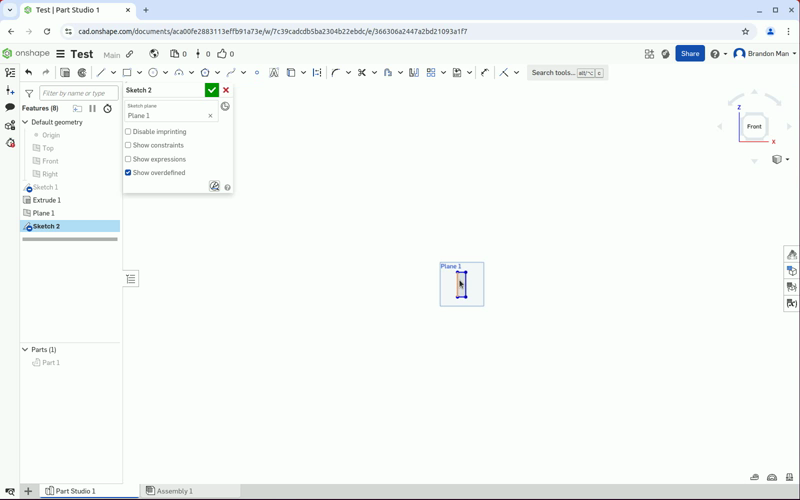
scroll(6)
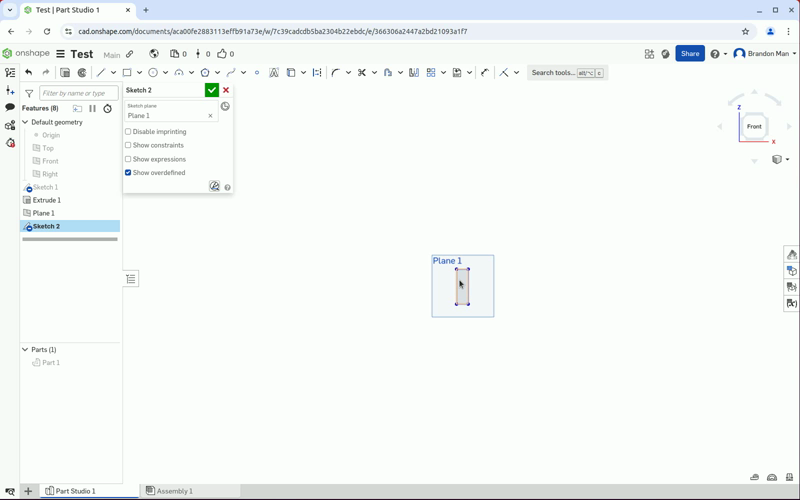
scroll(6)
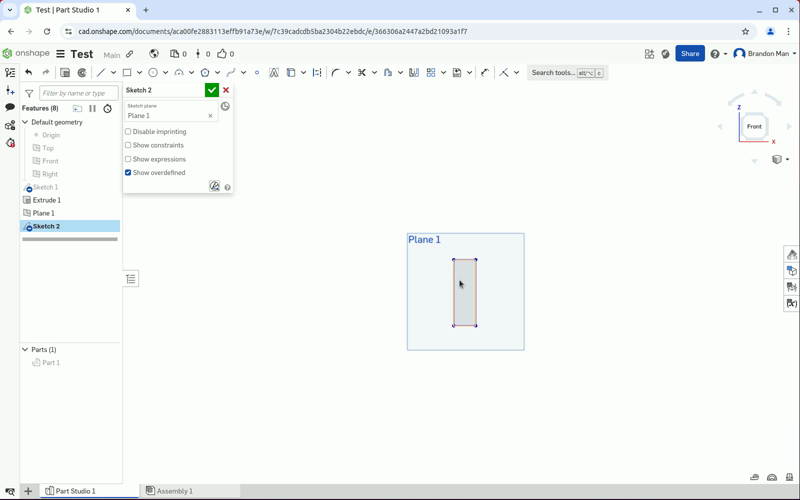
scroll(6)
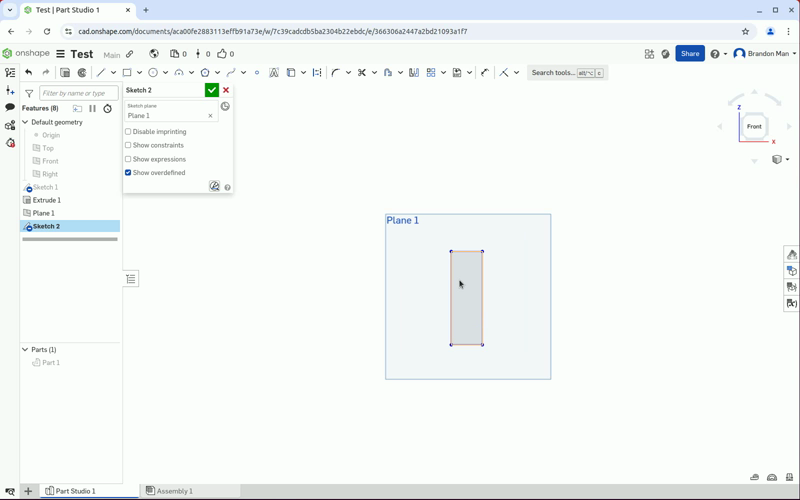
scroll(6)
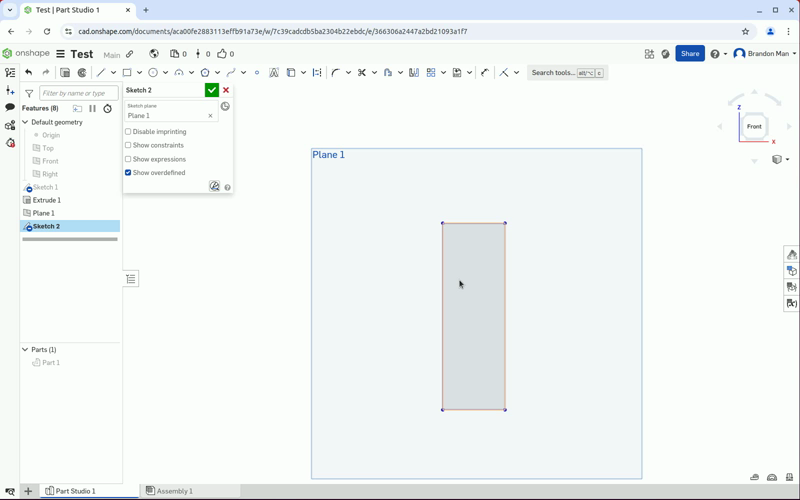
click(459, 279)
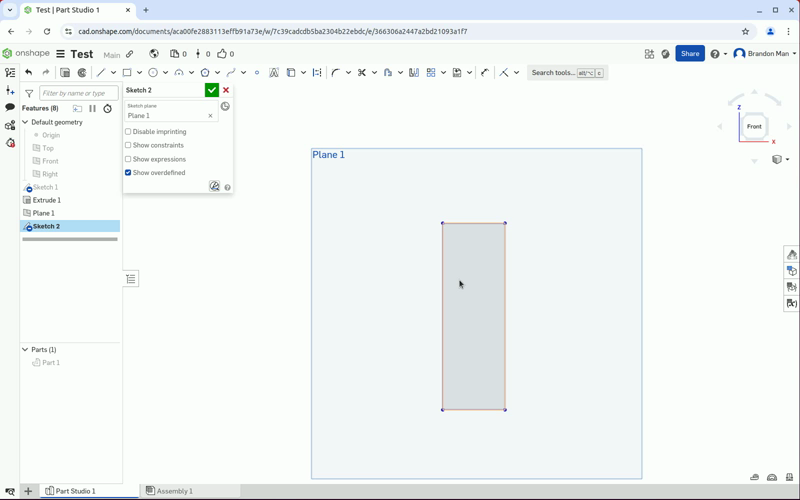
scroll(-6)
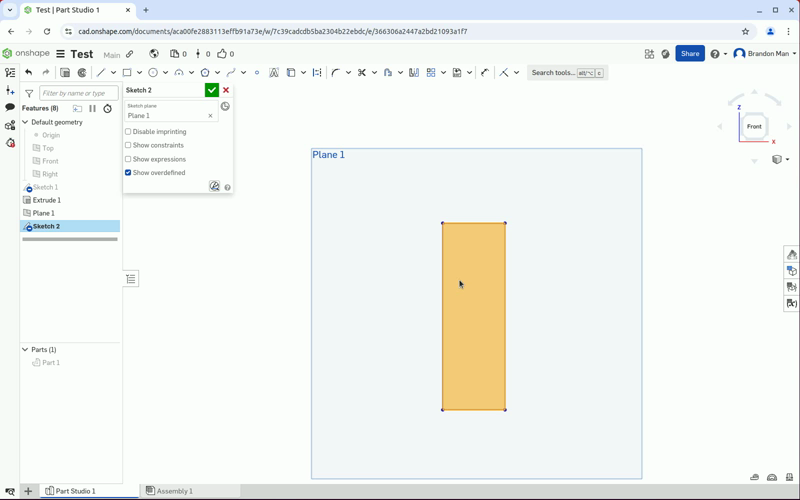
scroll(-6)
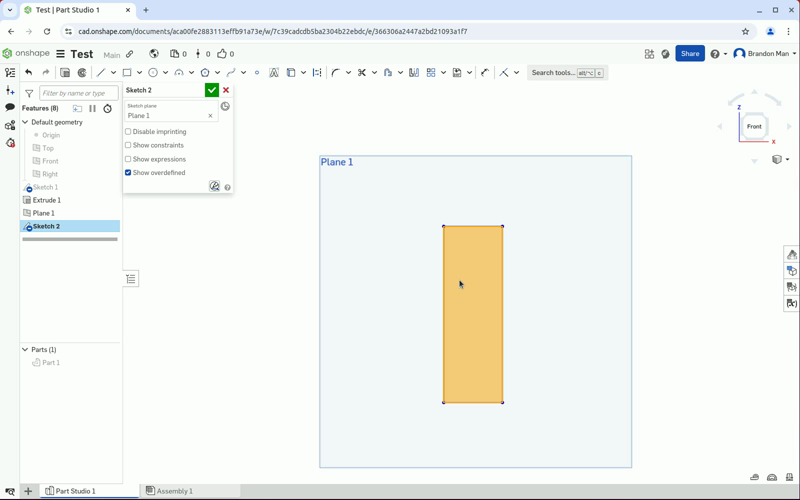
scroll(-6)
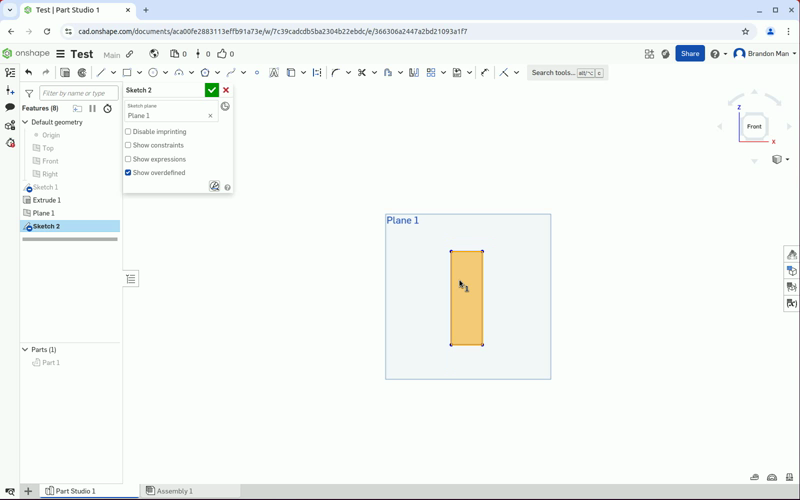
scroll(-6)
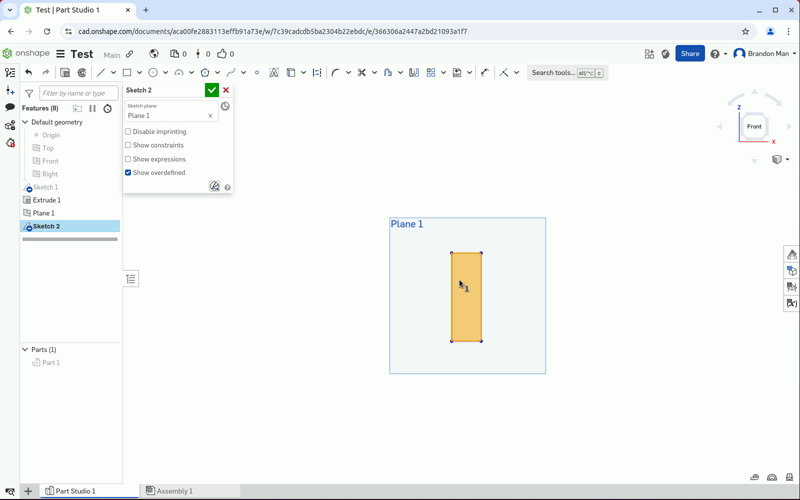
scroll(-6)
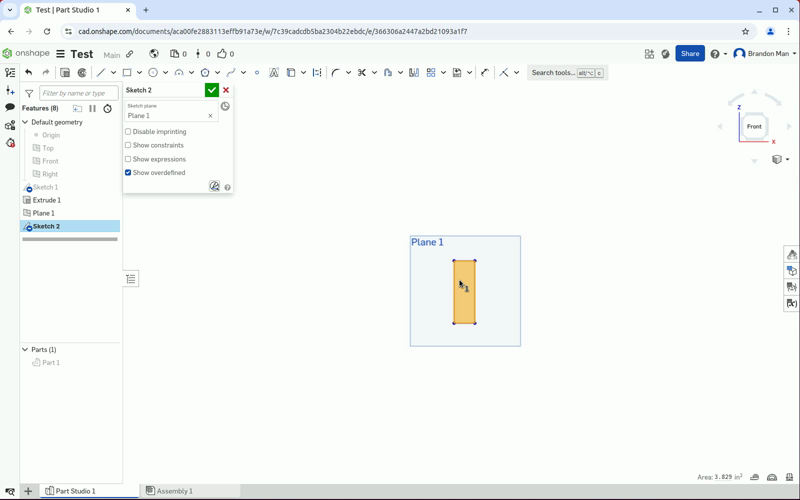
scroll(-6)
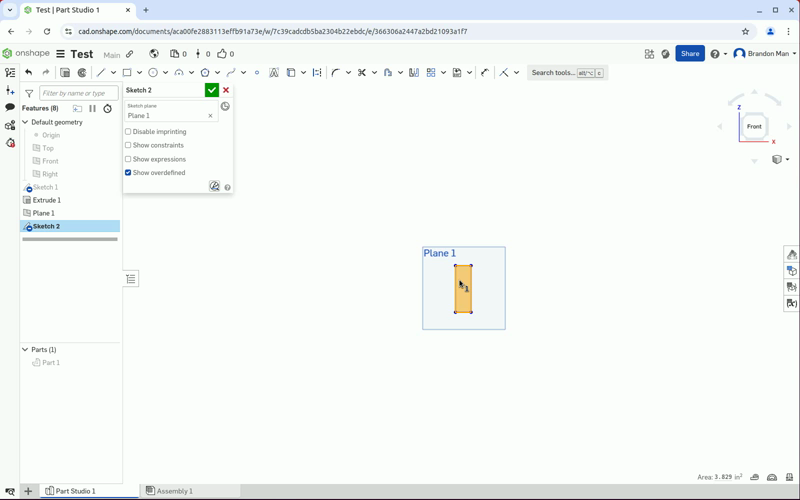
scroll(-6)
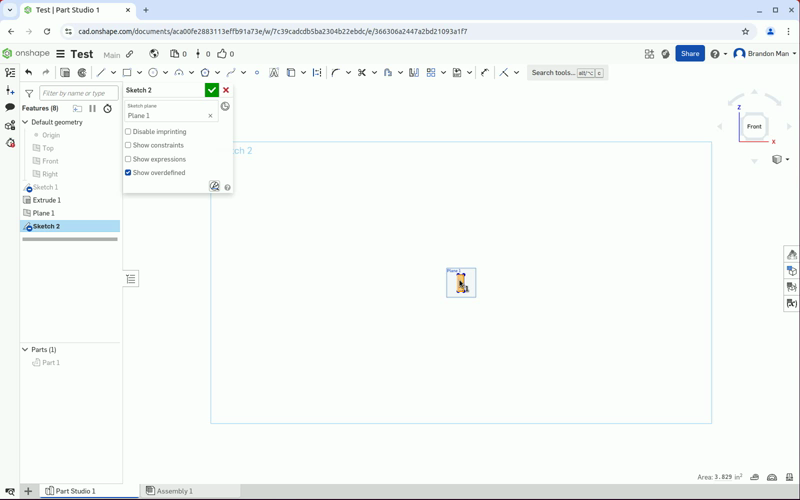
mouse_move(73, 352)
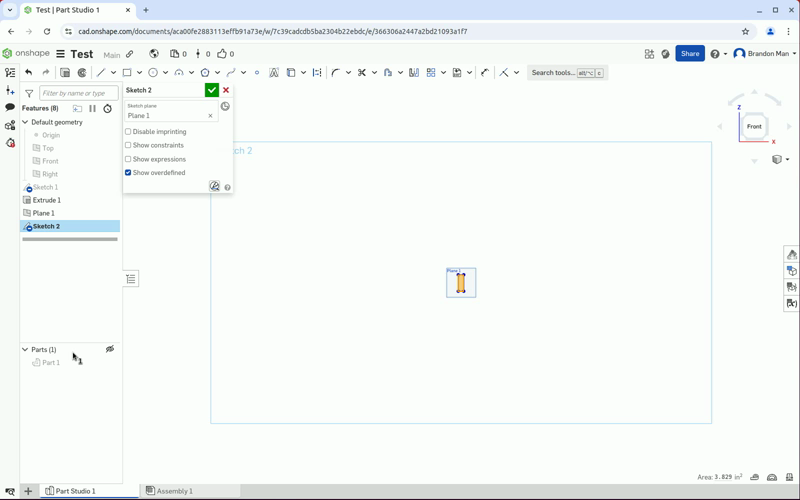
key(shift+y)
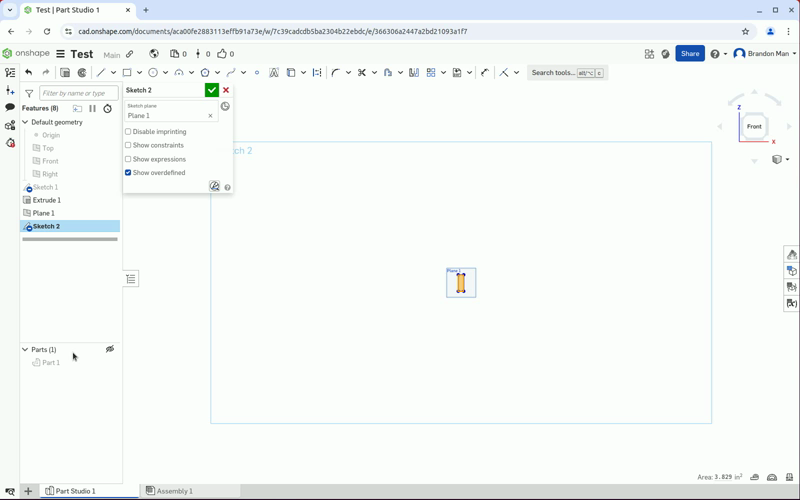
key(shift+e)
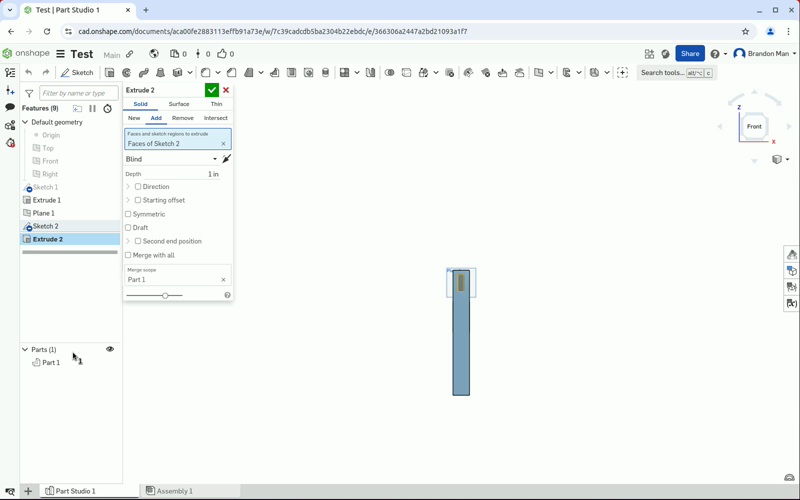
mouse_move(143, 106)
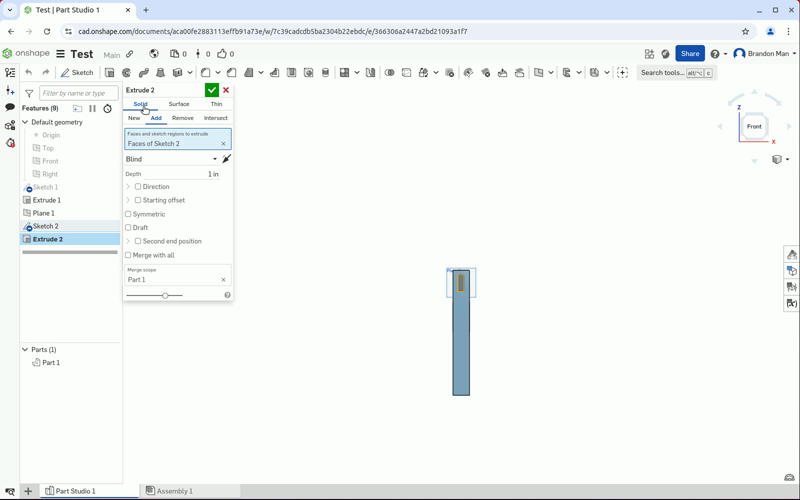
click(143, 106)
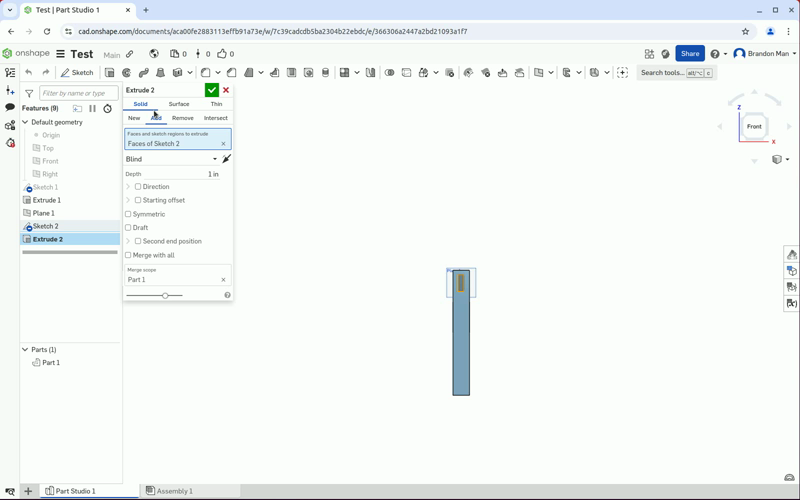
mouse_move(186, 120)
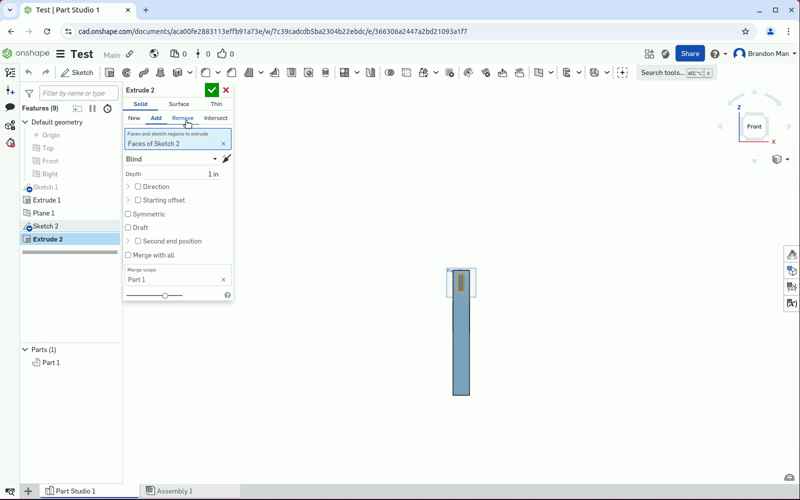
click(186, 120)
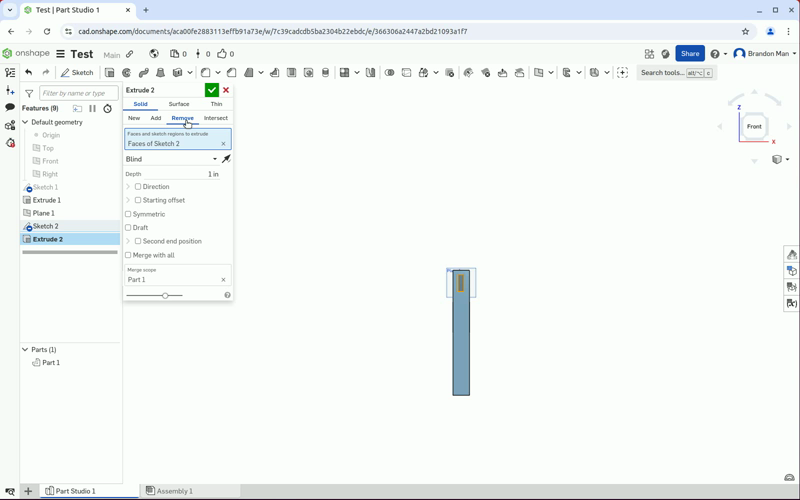
key(tab, 4)
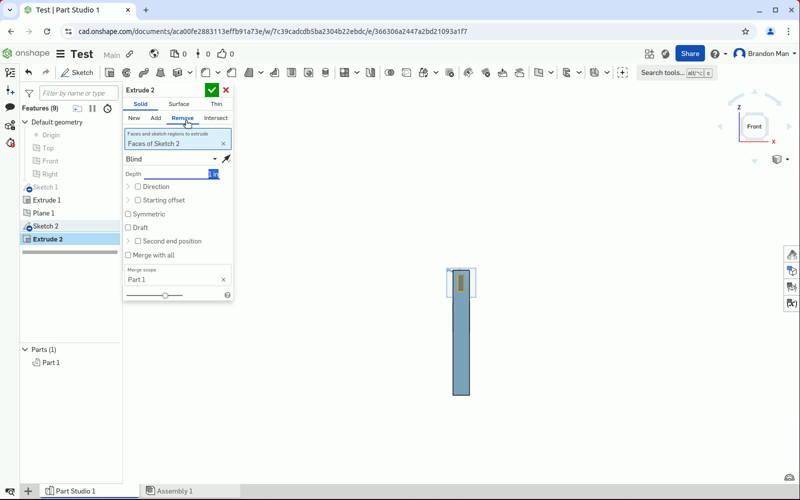
text(4.333)
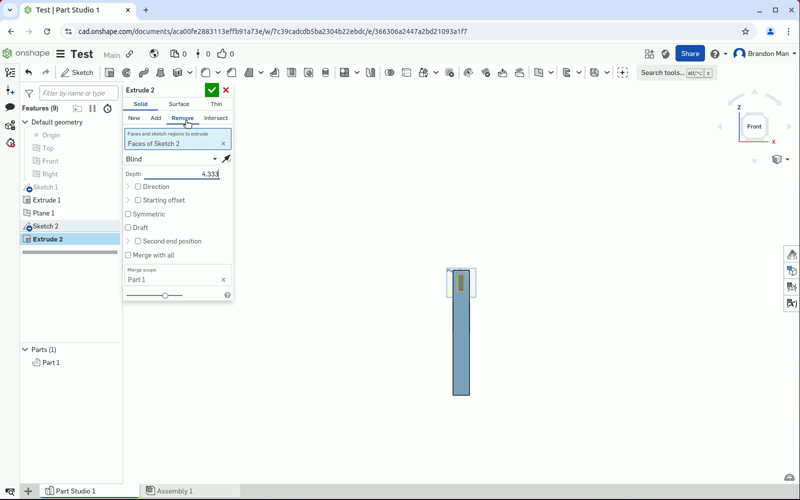
key(tab, 6)
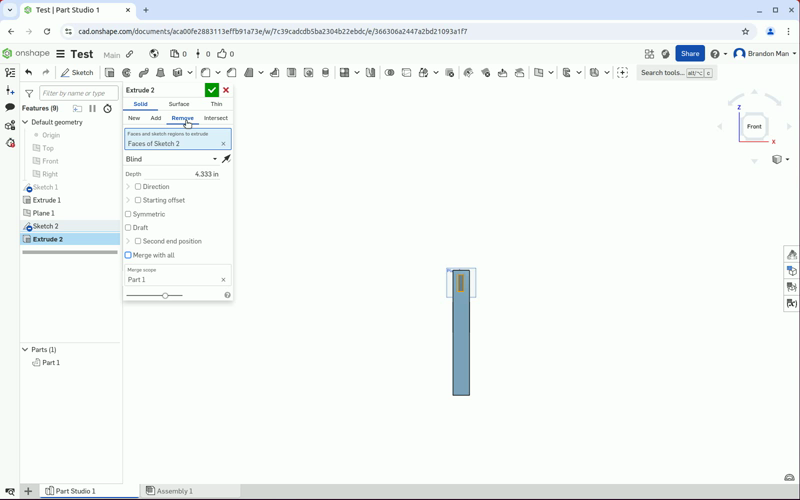
key(space)
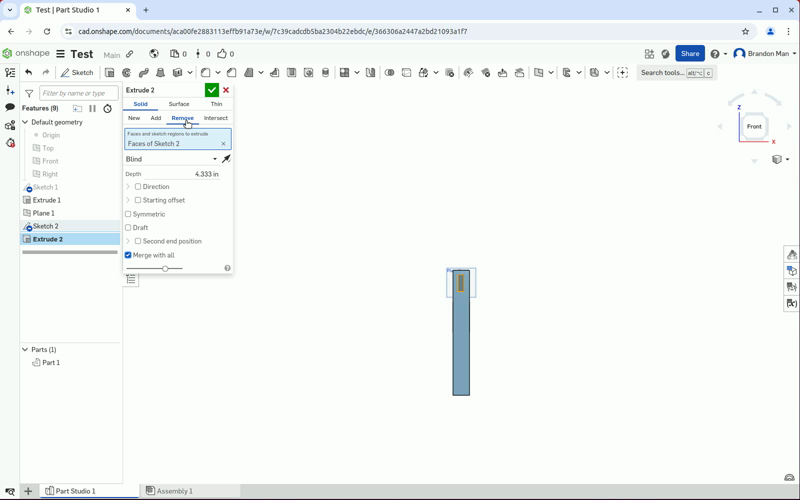
key(enter)
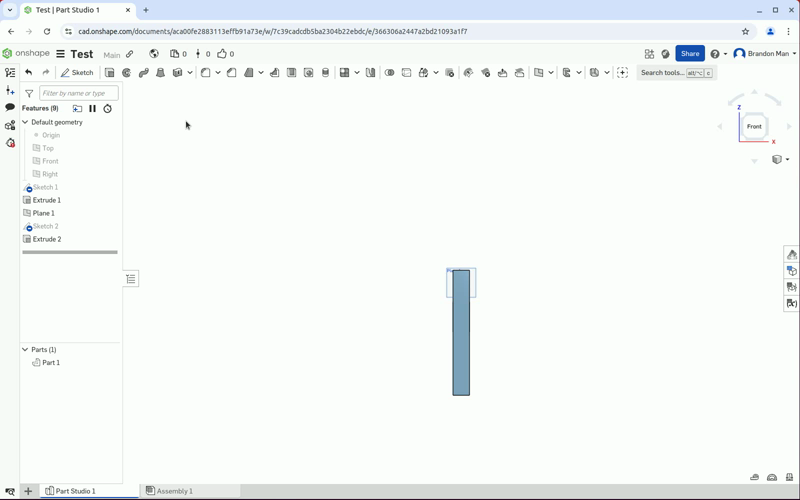
key(shift+h)
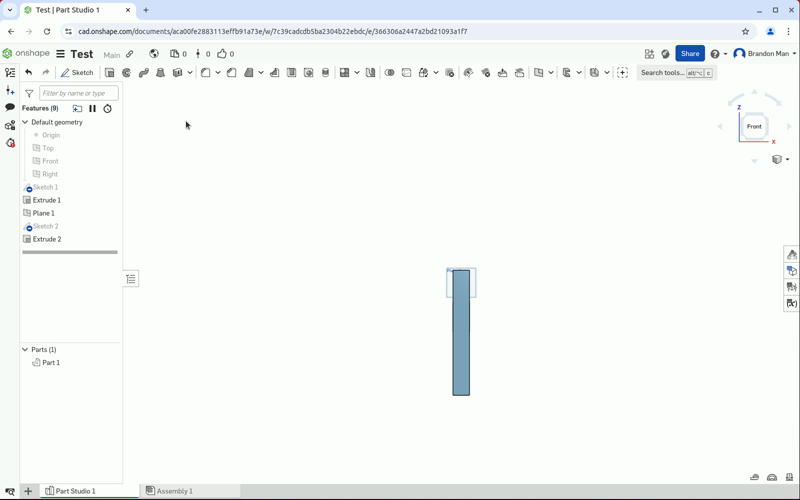
key(shift+h)
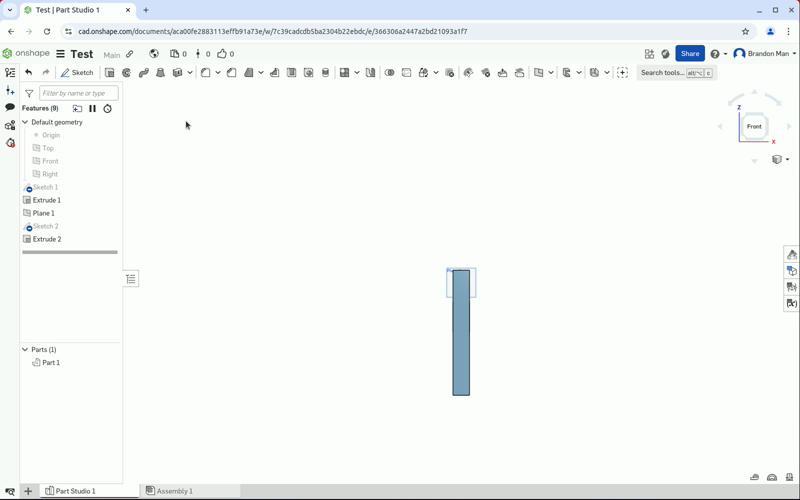
mouse_move(73, 189)
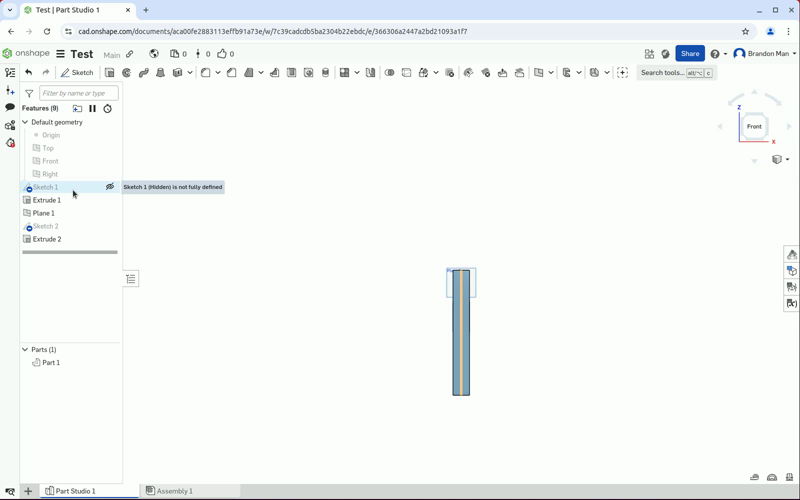
click(73, 189)
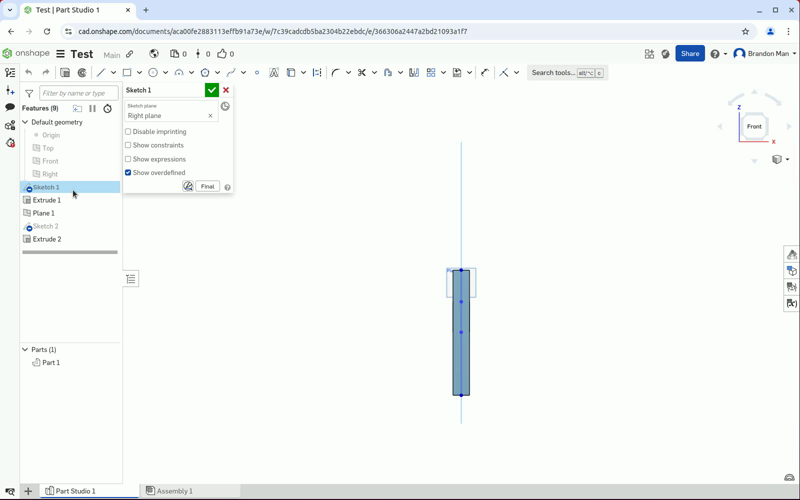
mouse_move(229, 92)
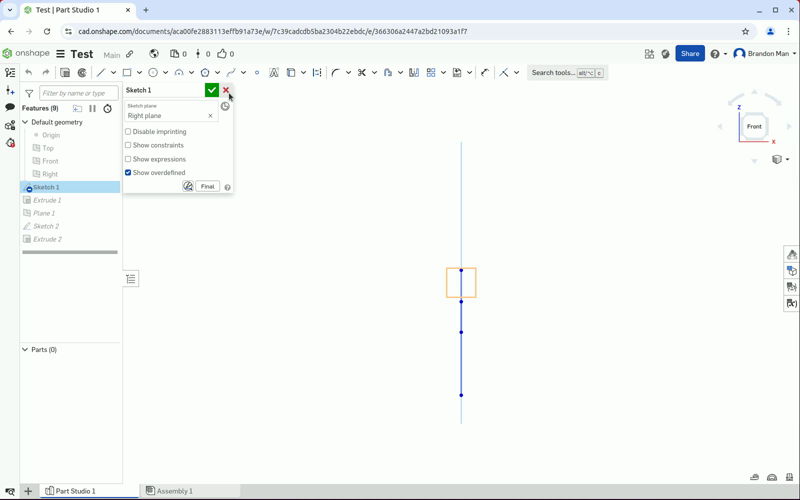
click(229, 92)
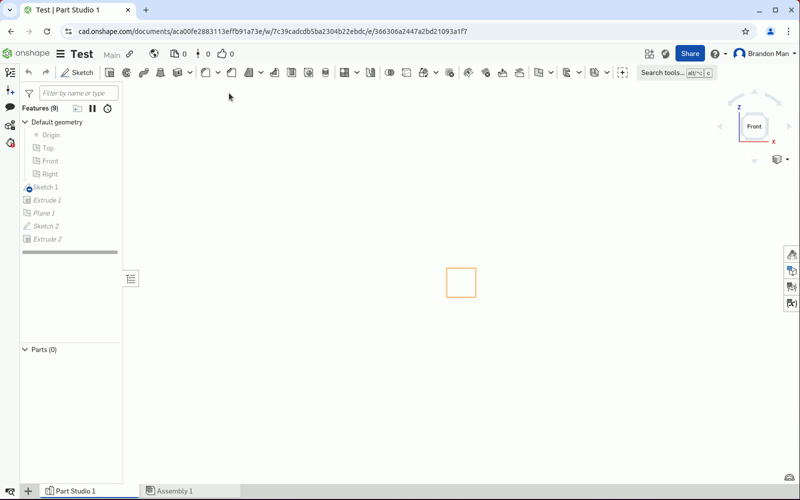
key(shift+s)
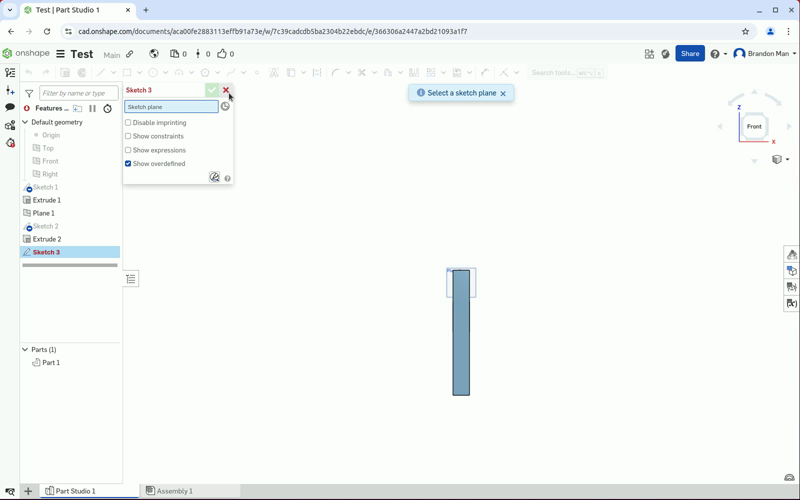
mouse_move(73, 215)
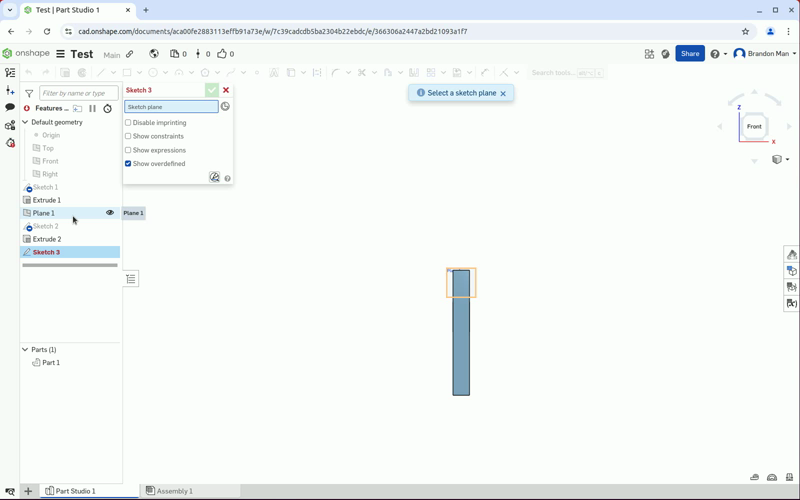
click(73, 215)
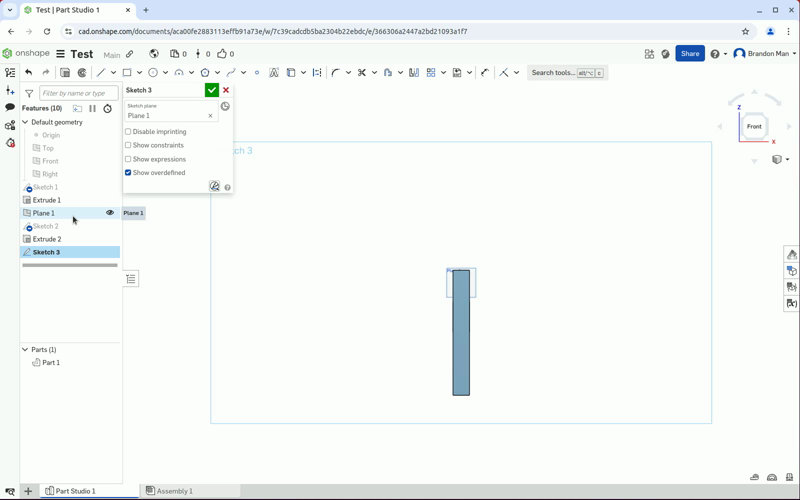
mouse_move(73, 352)
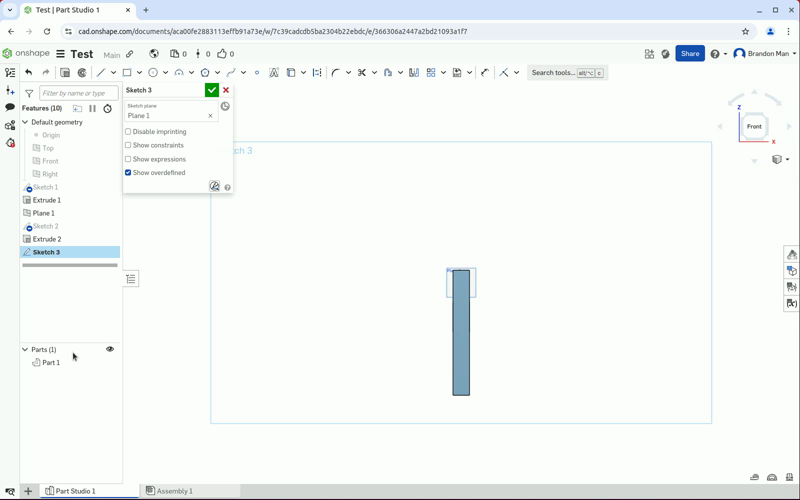
key(y)
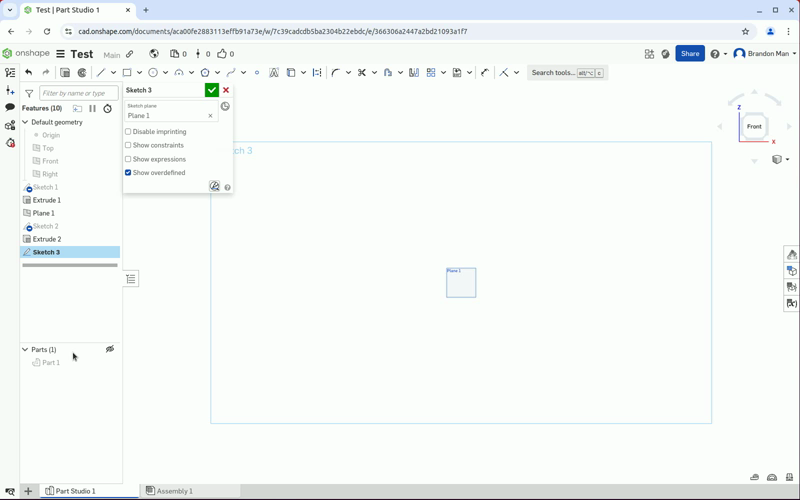
key(l)
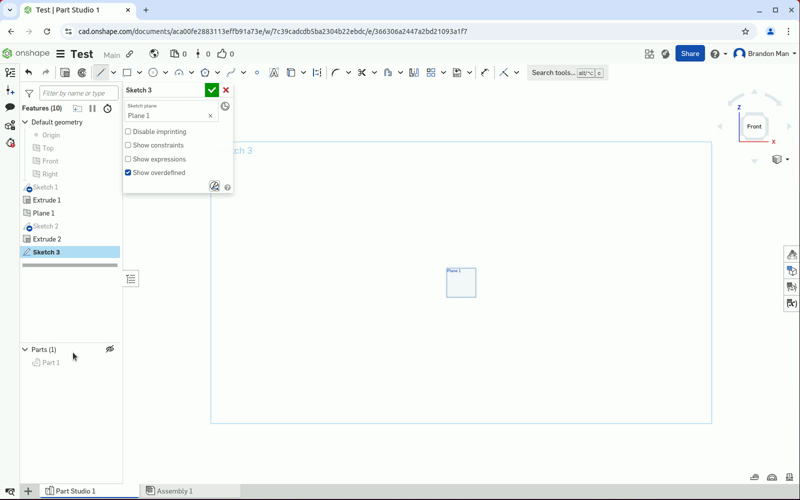
key_down(shift)
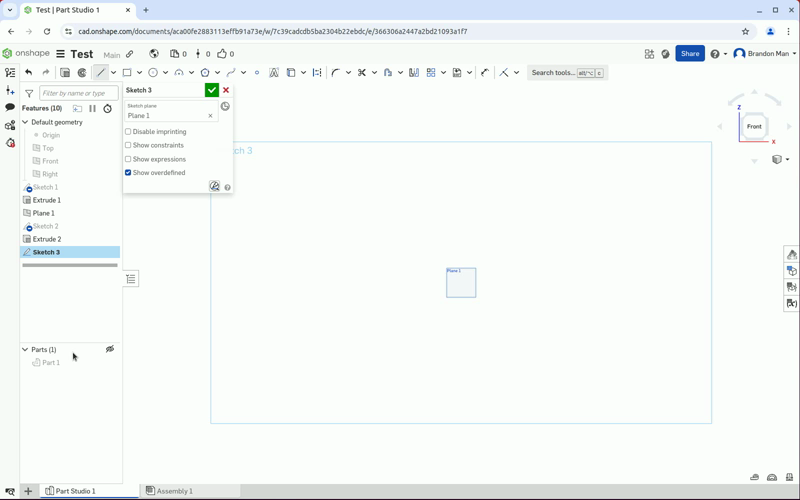
mouse_move(458, 390)
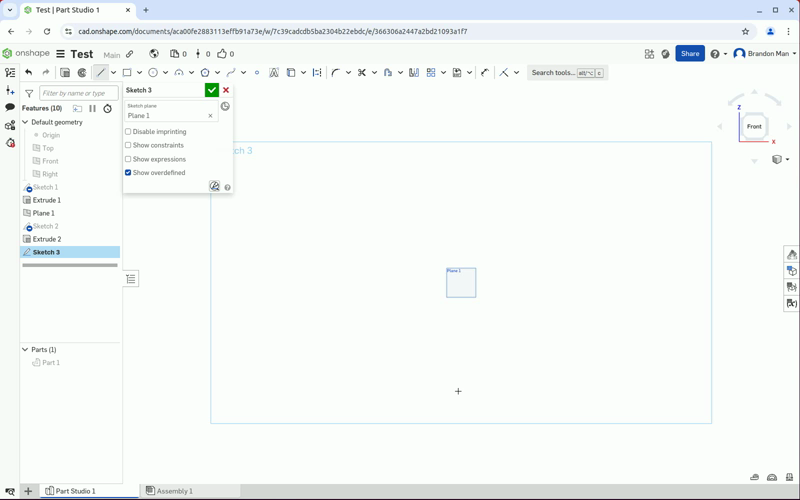
click(458, 390)
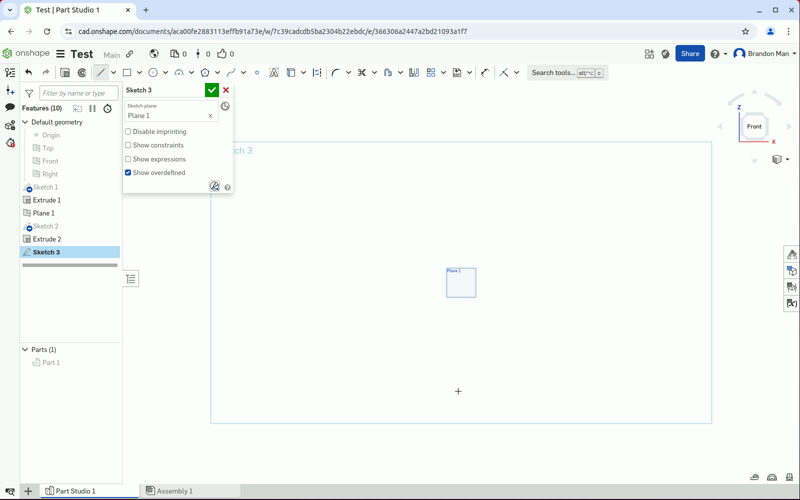
key_up(shift)
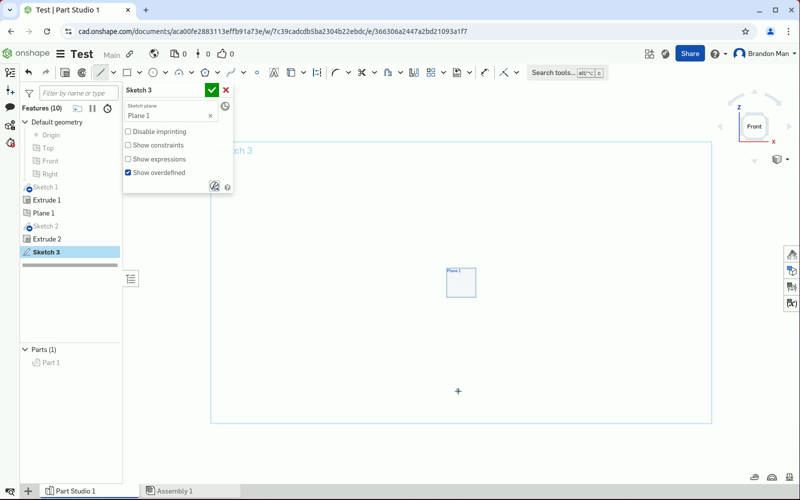
key_down(shift)
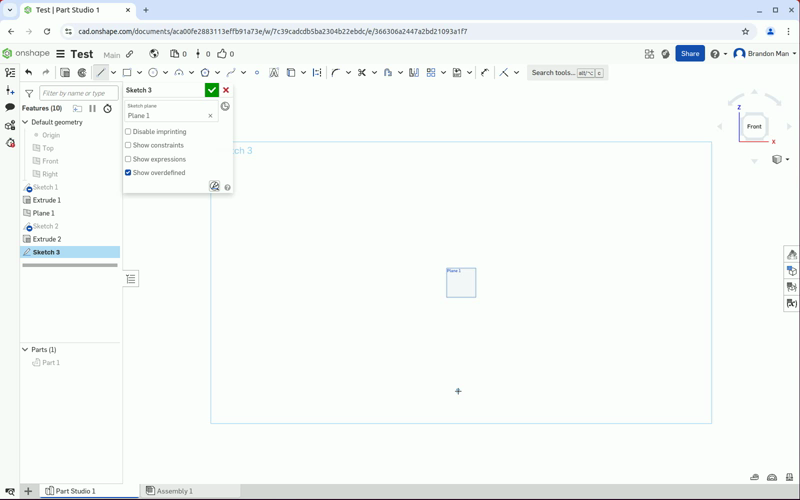
mouse_move(488, 390)
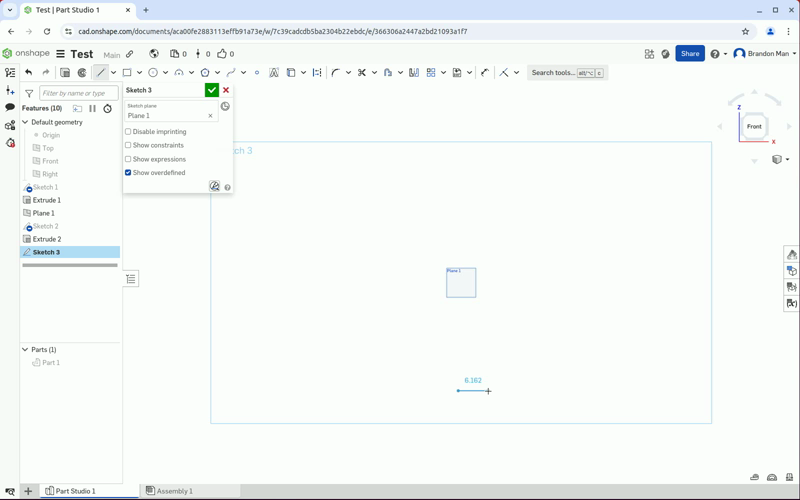
mouse_move(463, 390)
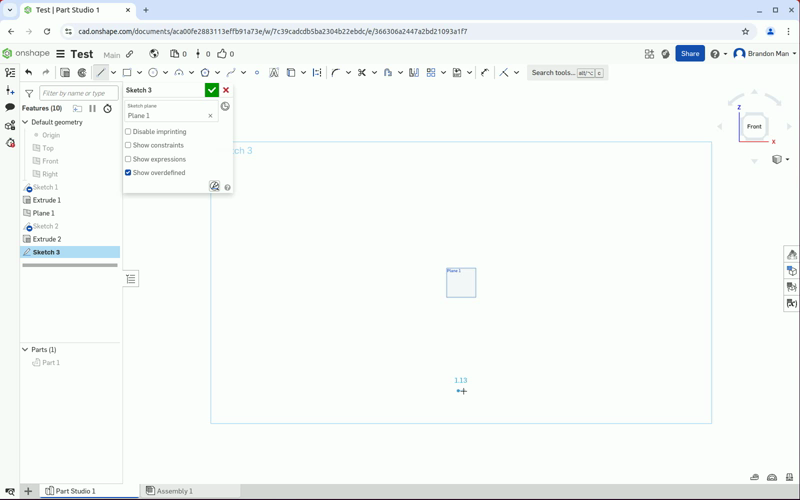
scroll(6)
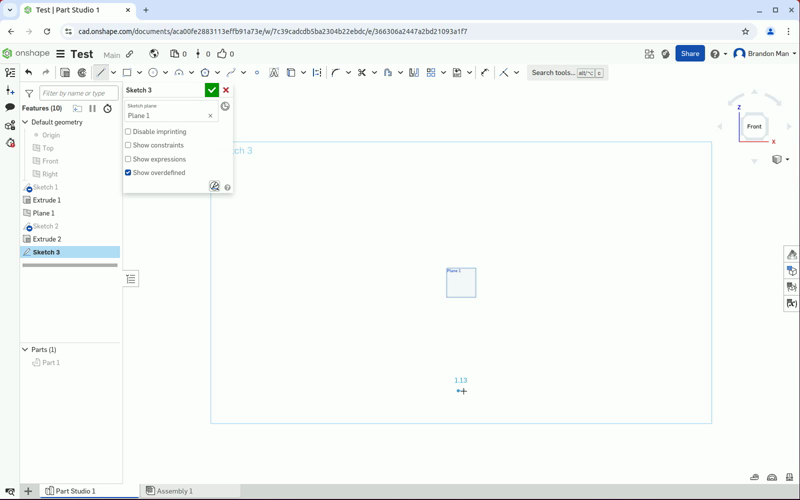
scroll(6)
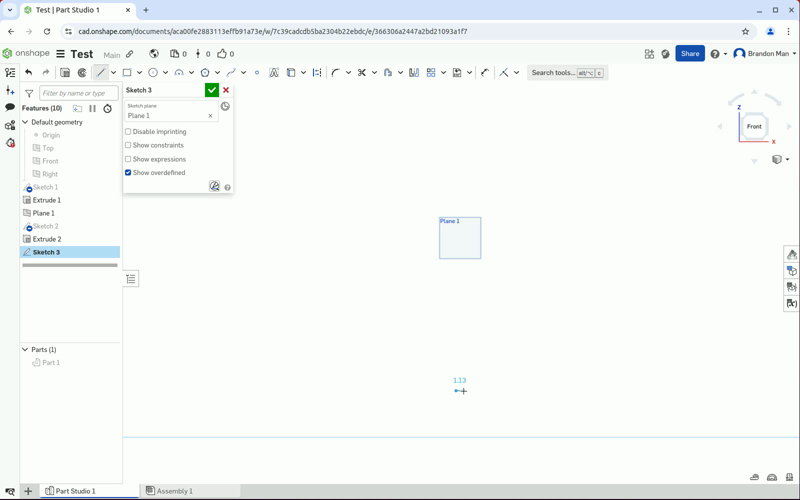
scroll(6)
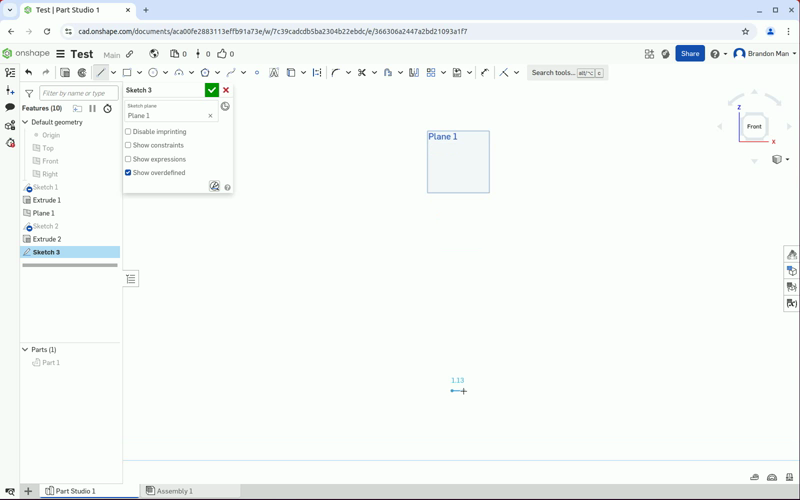
scroll(6)
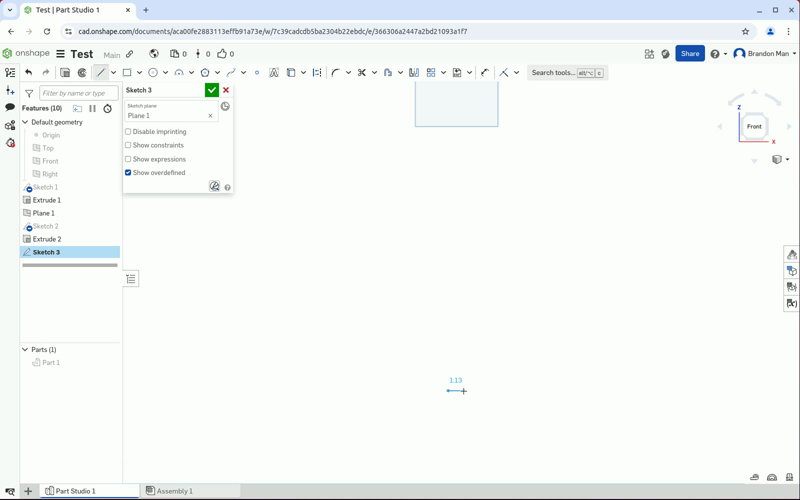
scroll(6)
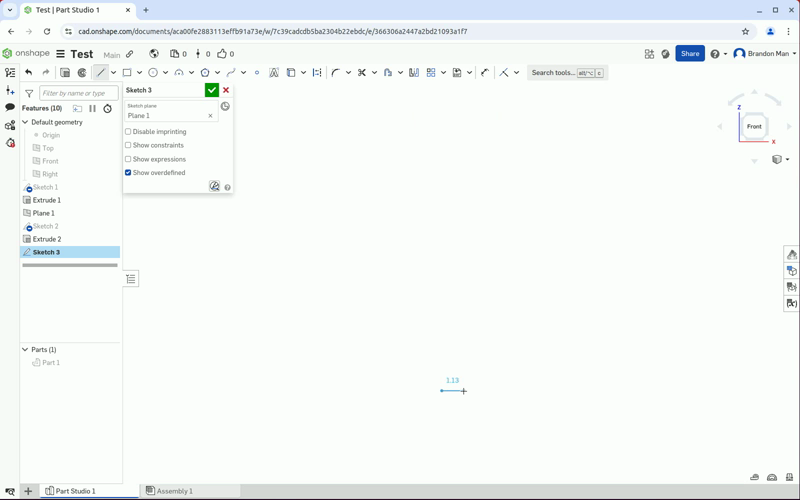
scroll(6)
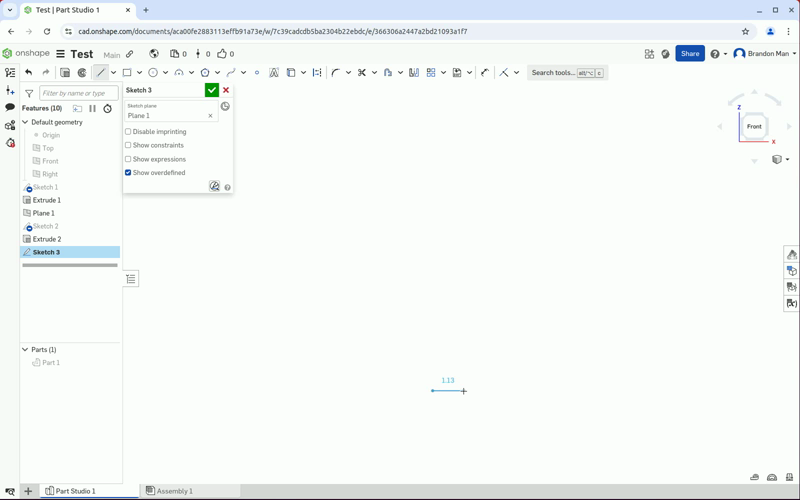
scroll(6)
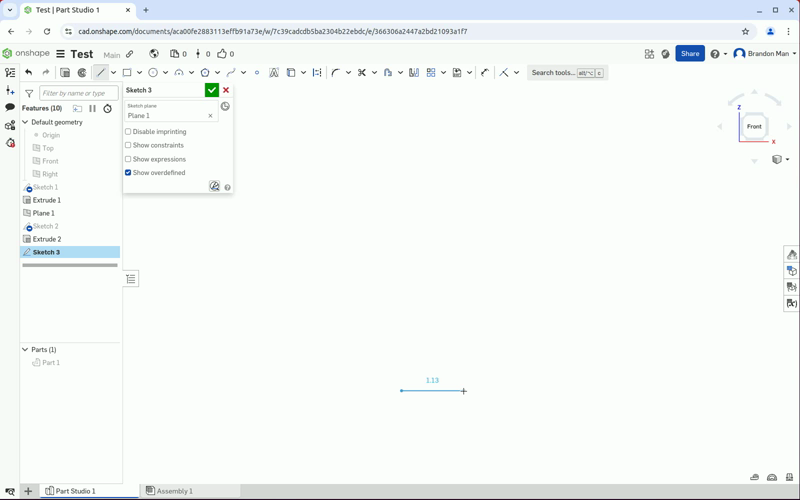
click(463, 390)
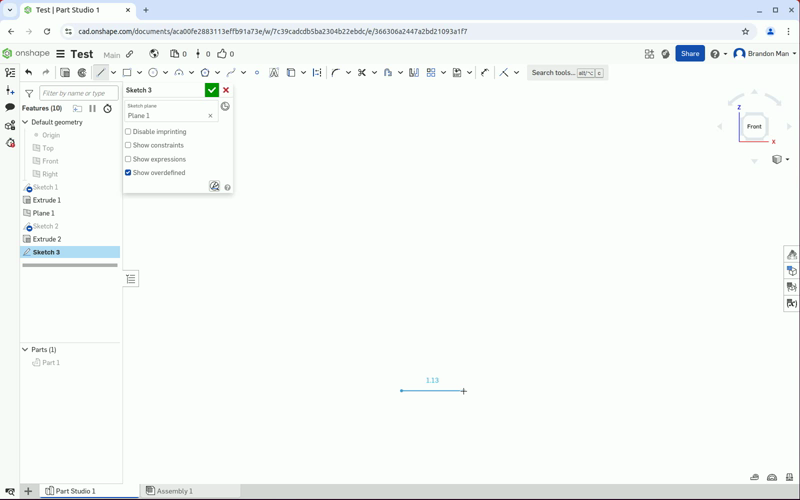
scroll(-6)
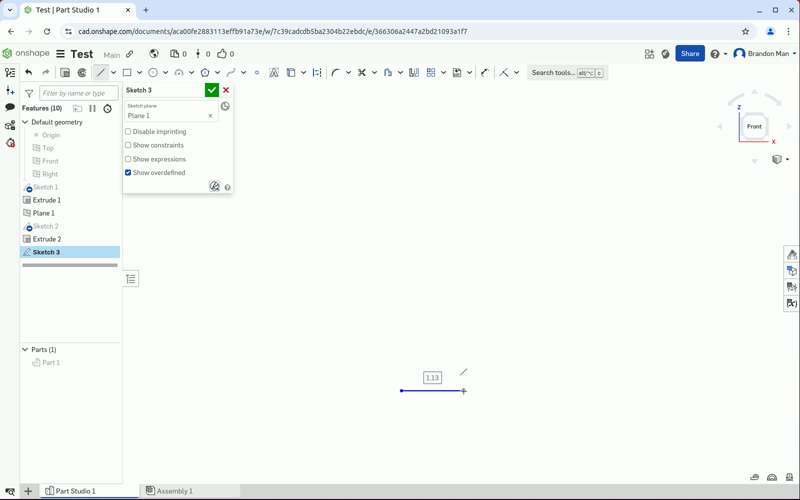
scroll(-6)
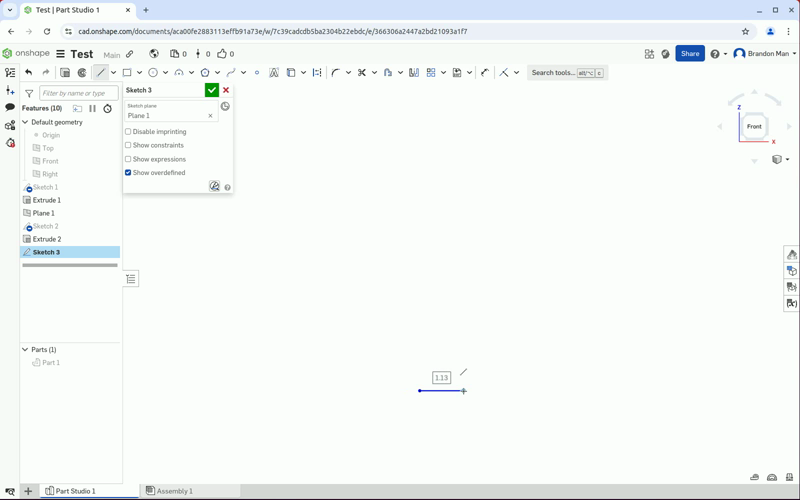
scroll(-6)
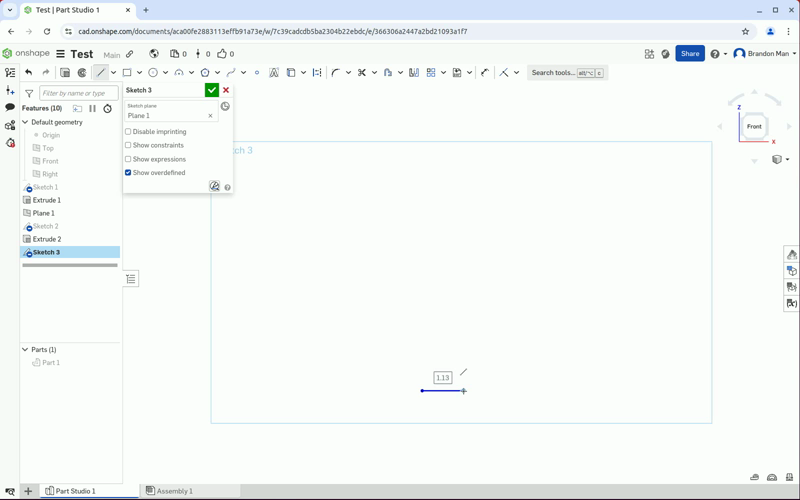
scroll(-6)
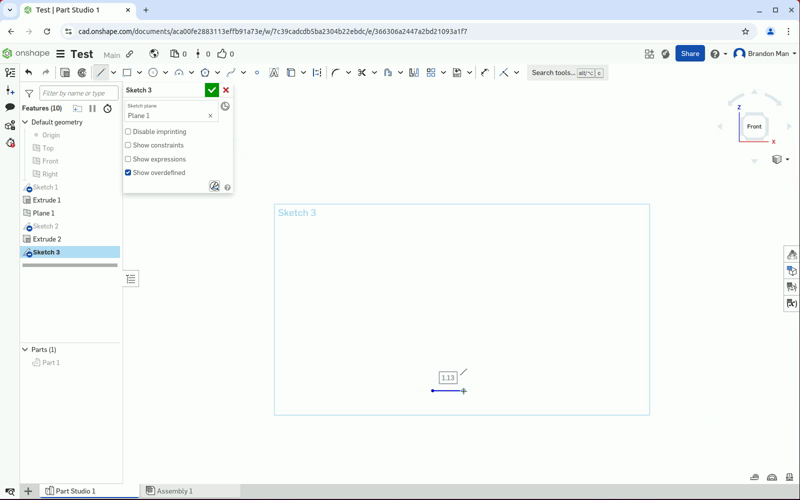
scroll(-6)
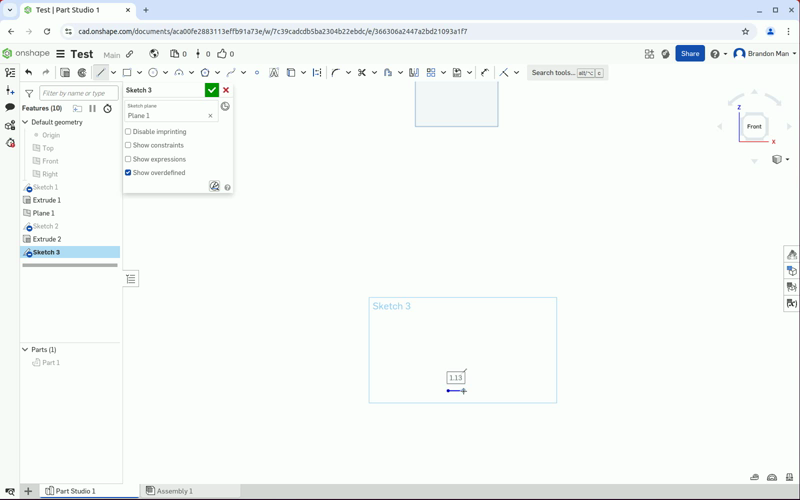
scroll(-6)
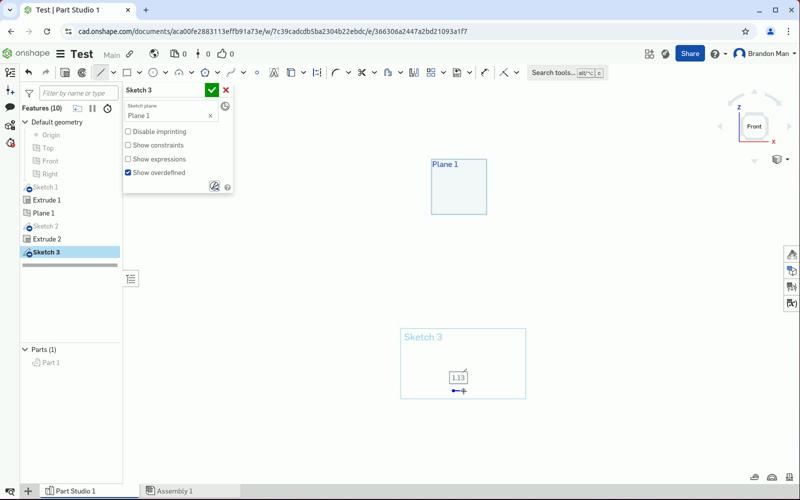
scroll(-6)
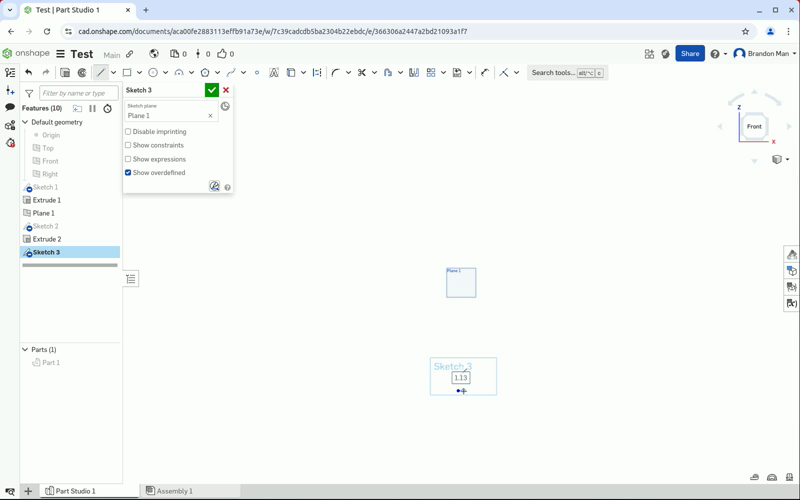
key_up(shift)
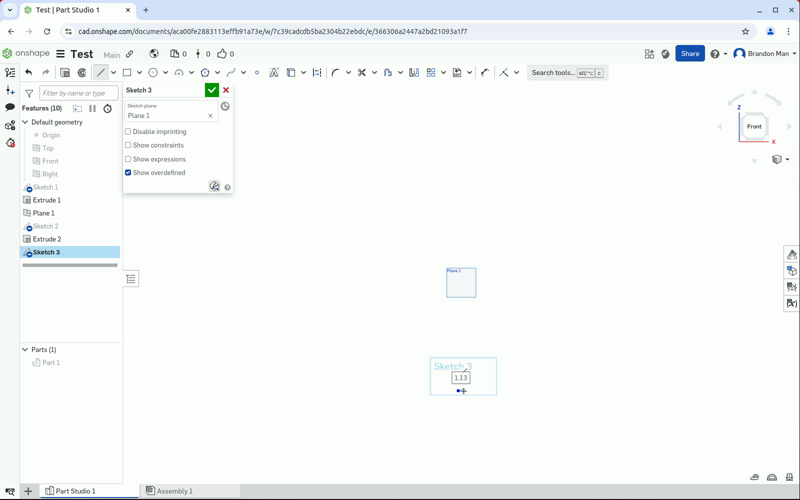
key_down(shift)
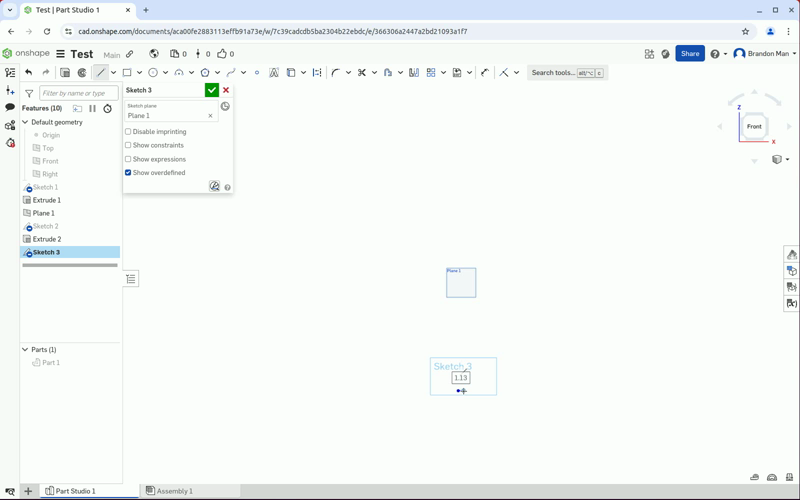
mouse_move(493, 390)
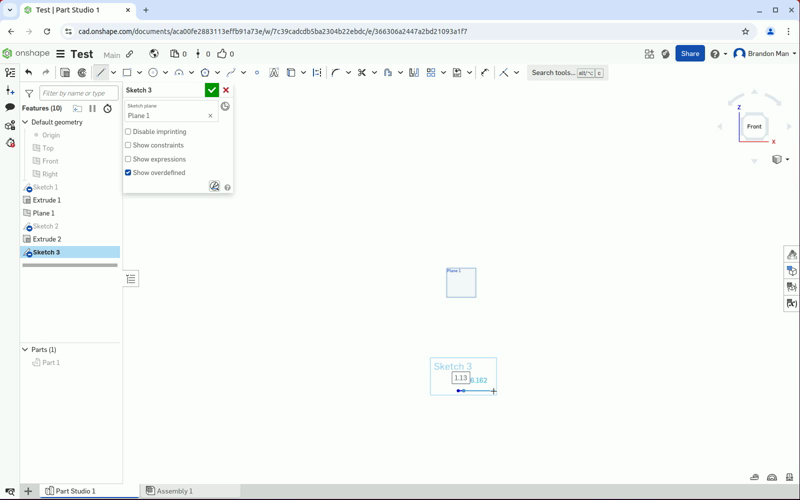
mouse_move(463, 374)
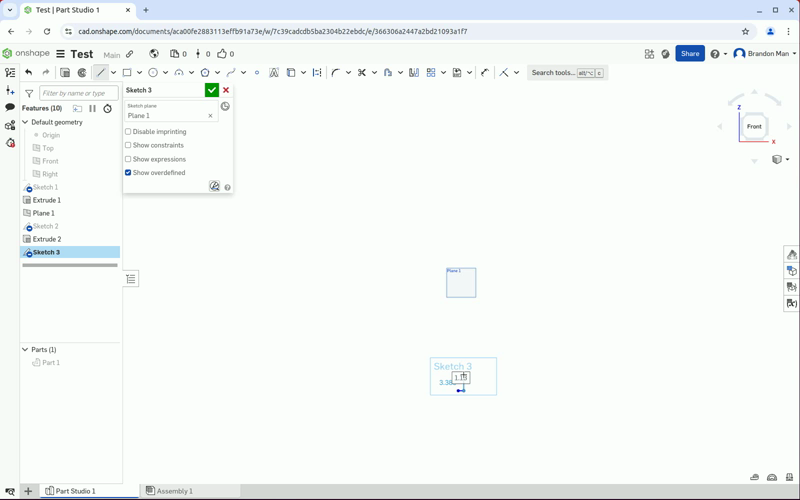
click(463, 374)
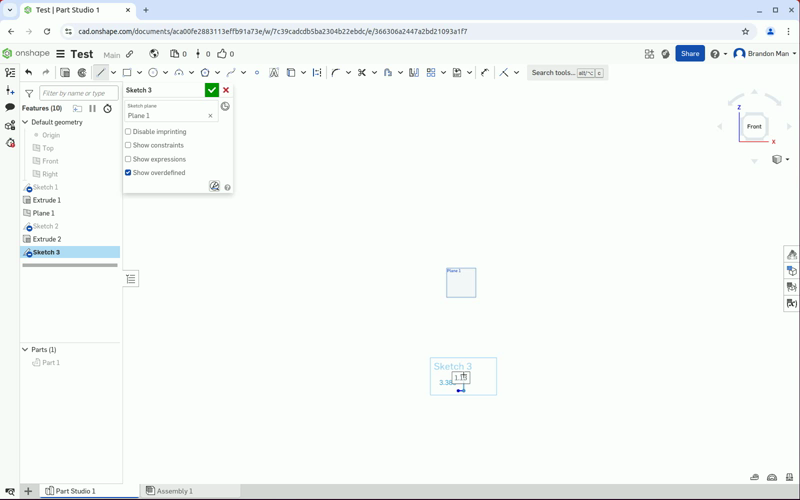
key_up(shift)
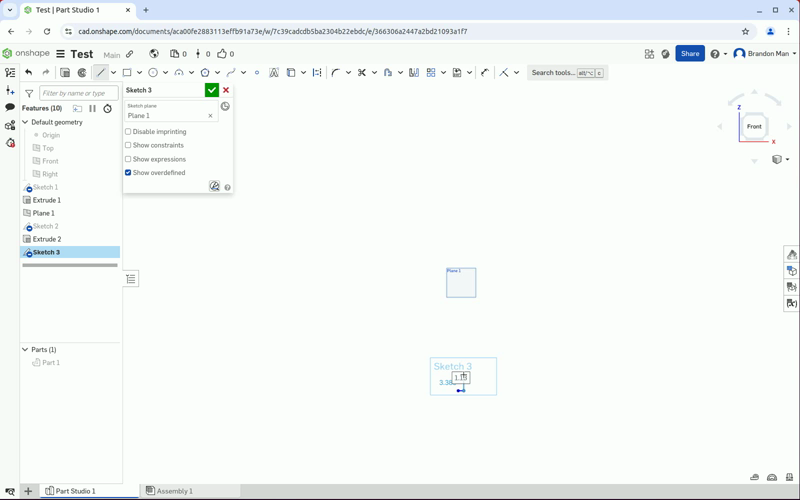
key_down(shift)
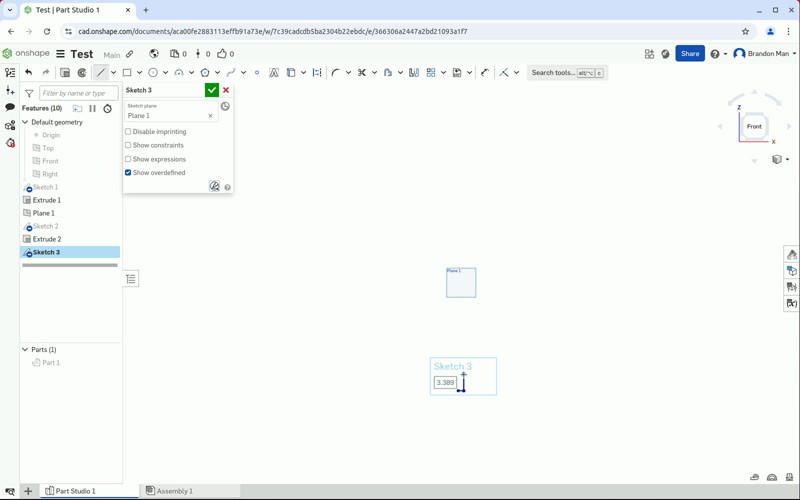
mouse_move(493, 374)
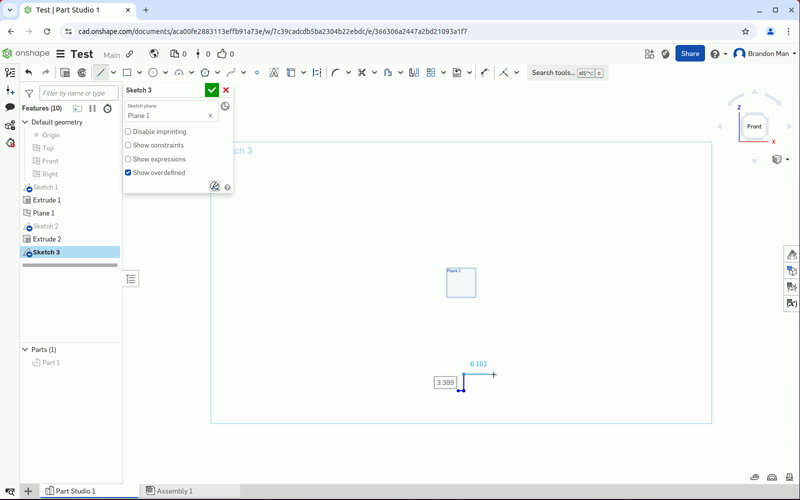
mouse_move(458, 374)
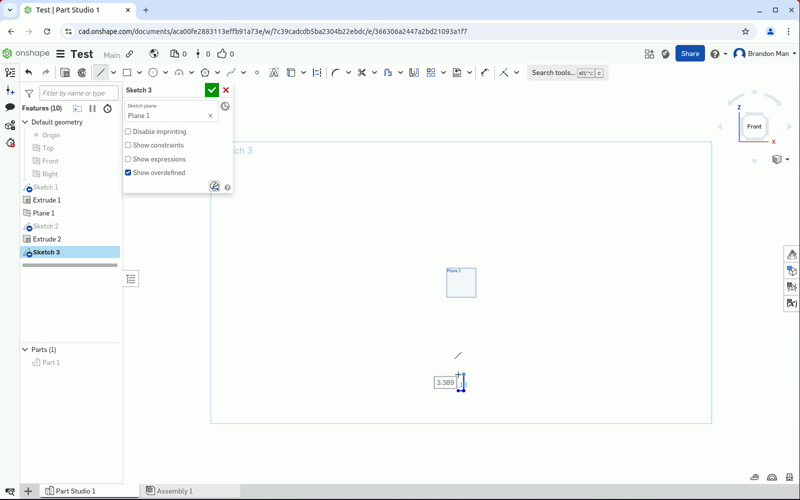
scroll(6)
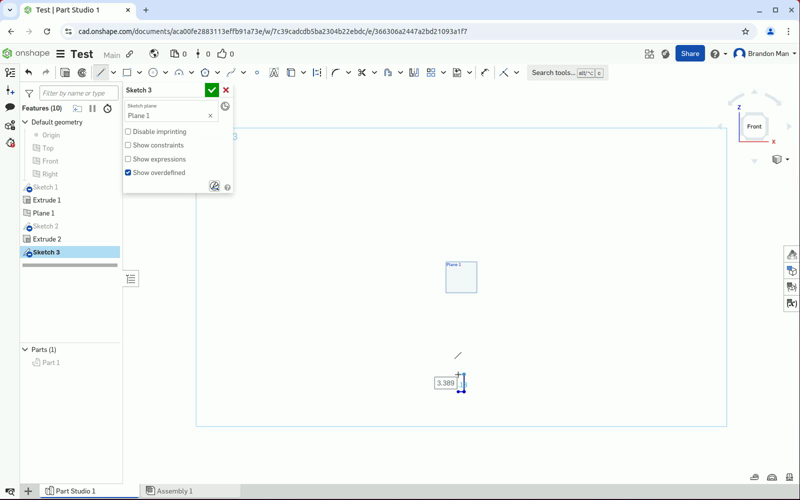
scroll(6)
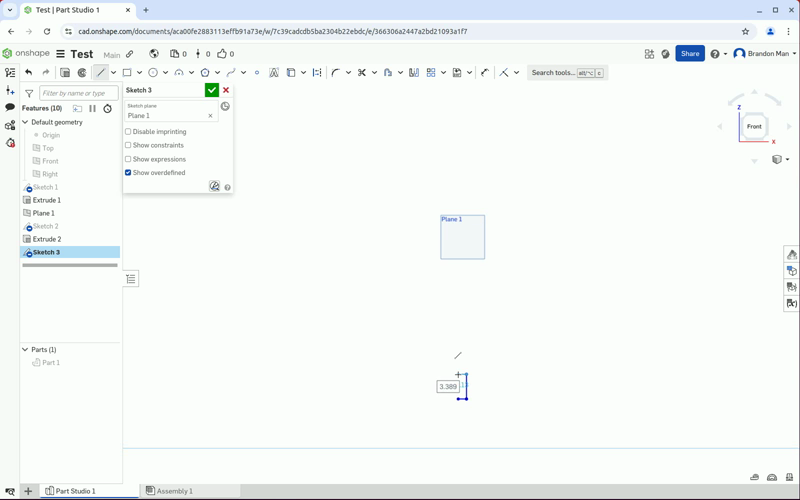
scroll(6)
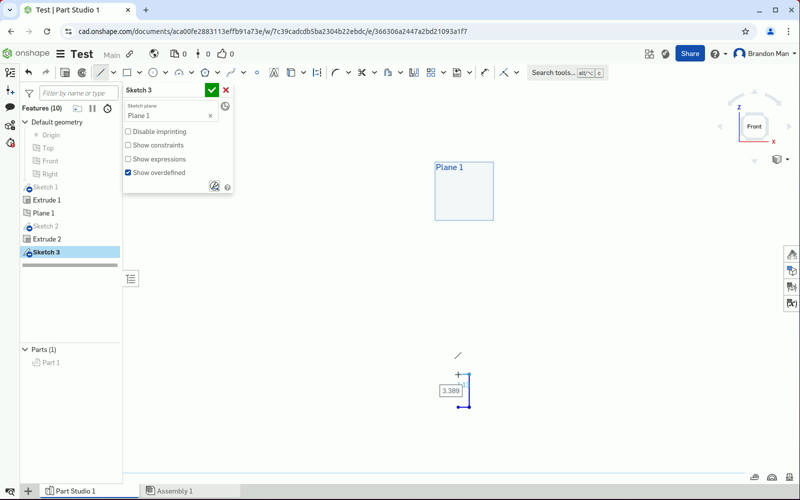
scroll(6)
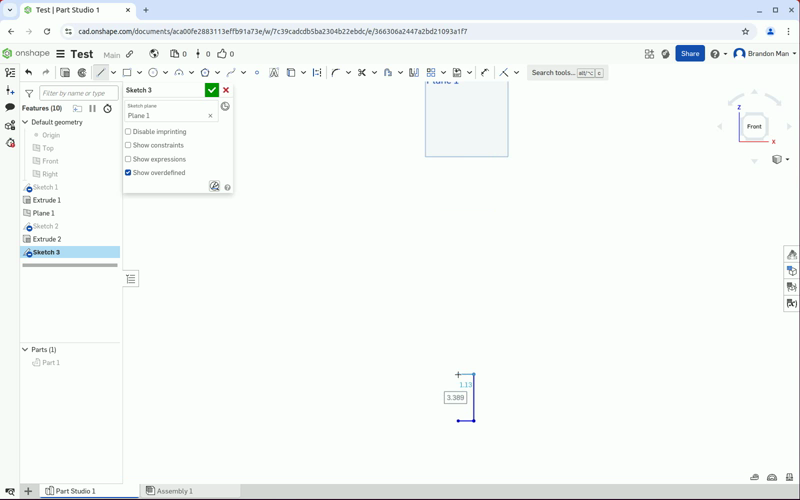
scroll(6)
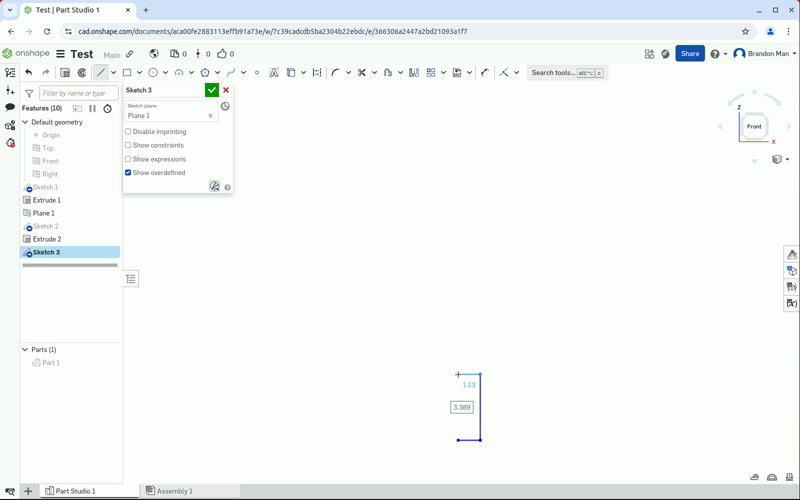
scroll(6)
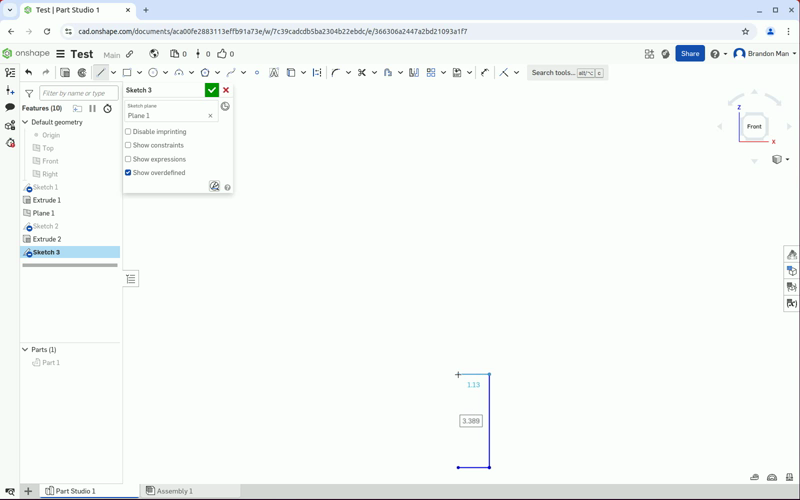
scroll(6)
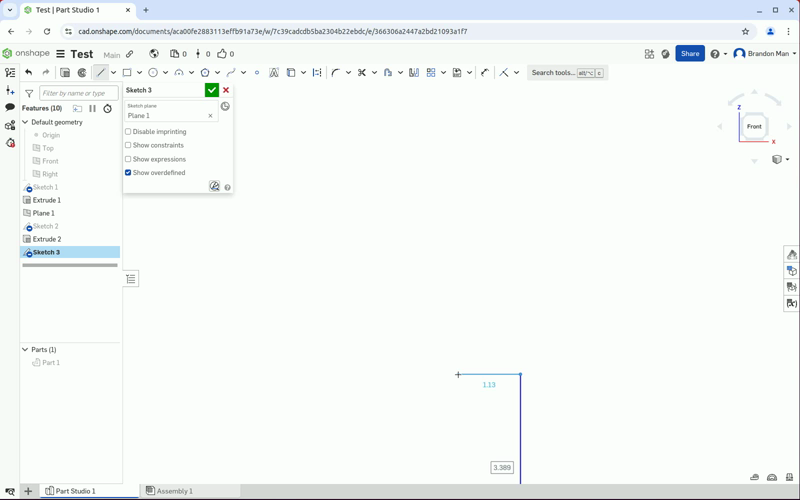
click(458, 374)
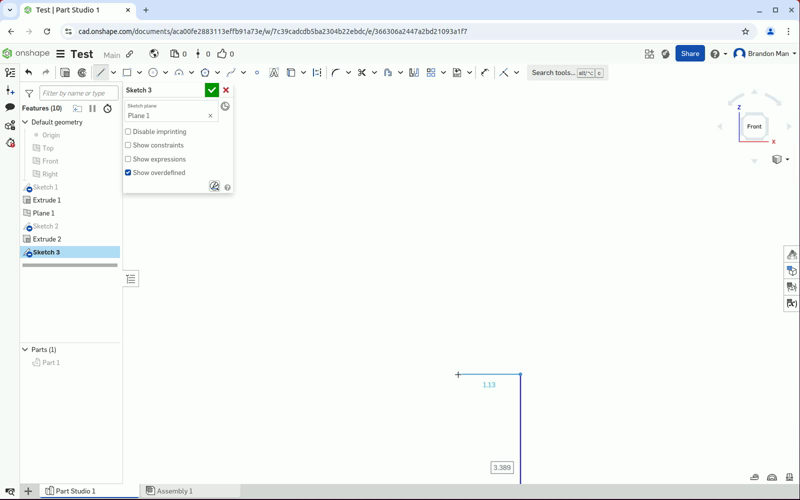
scroll(-6)
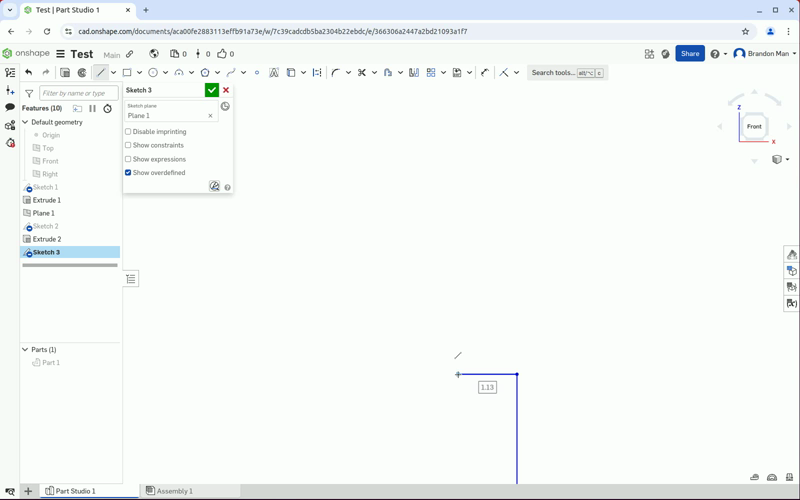
scroll(-6)
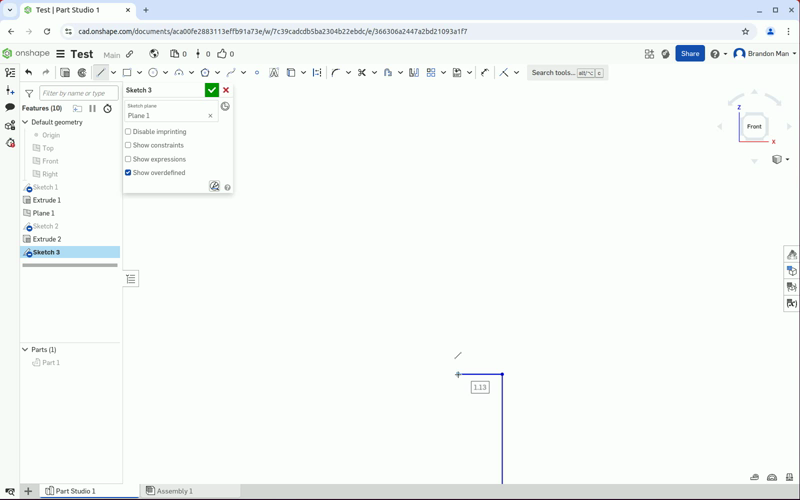
scroll(-6)
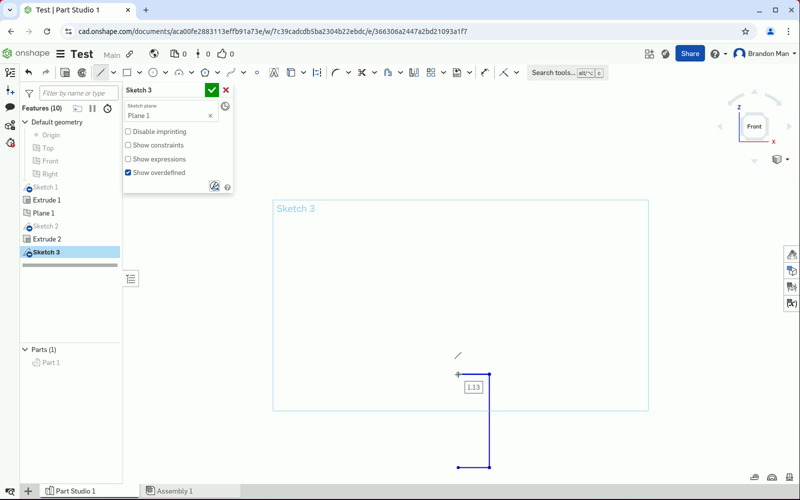
scroll(-6)
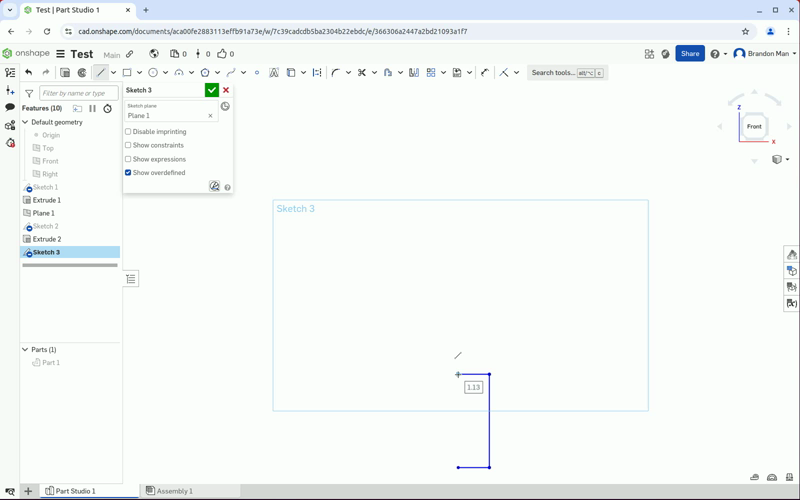
scroll(-6)
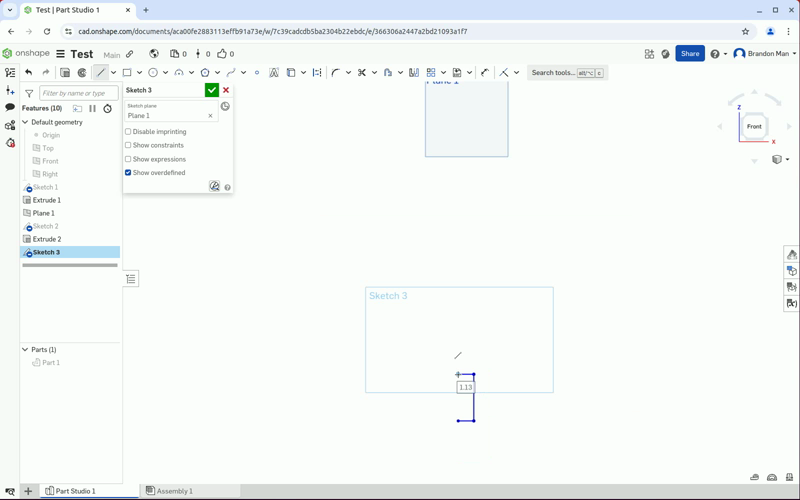
scroll(-6)
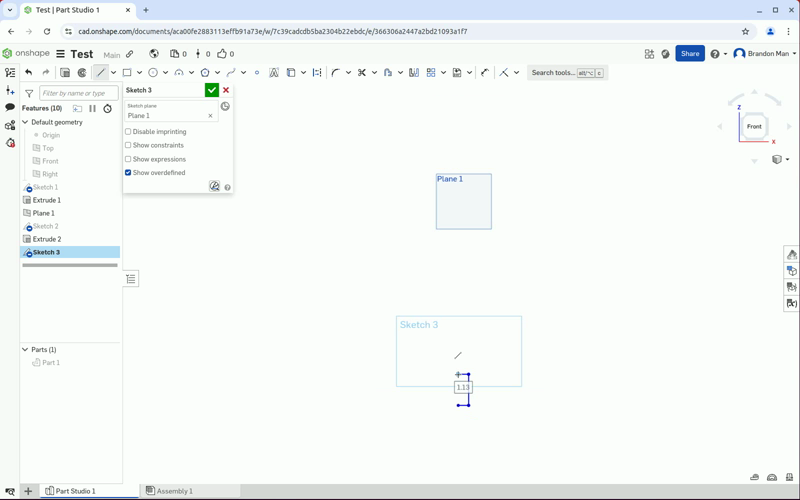
scroll(-6)
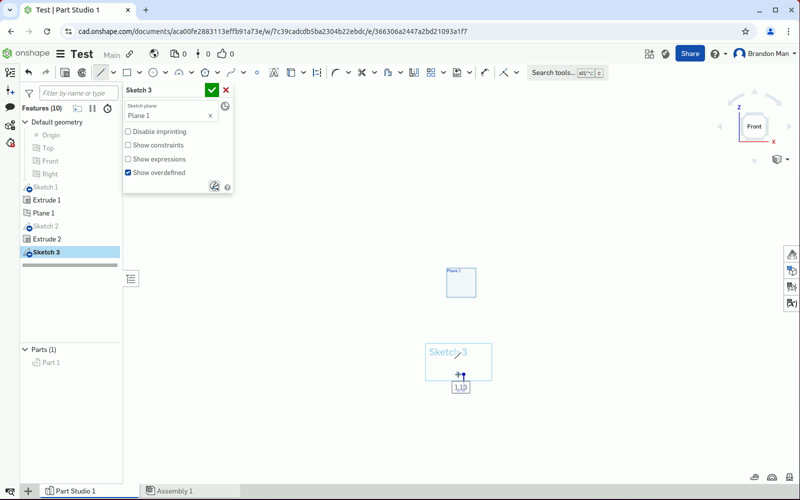
key_up(shift)
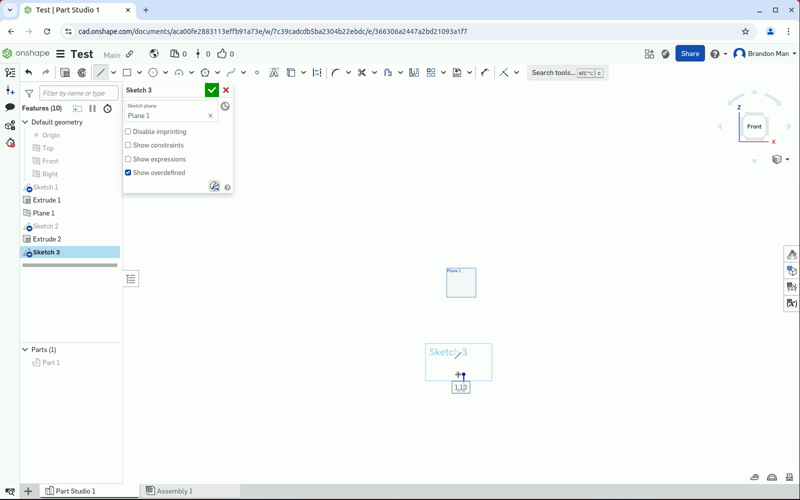
mouse_move(488, 374)
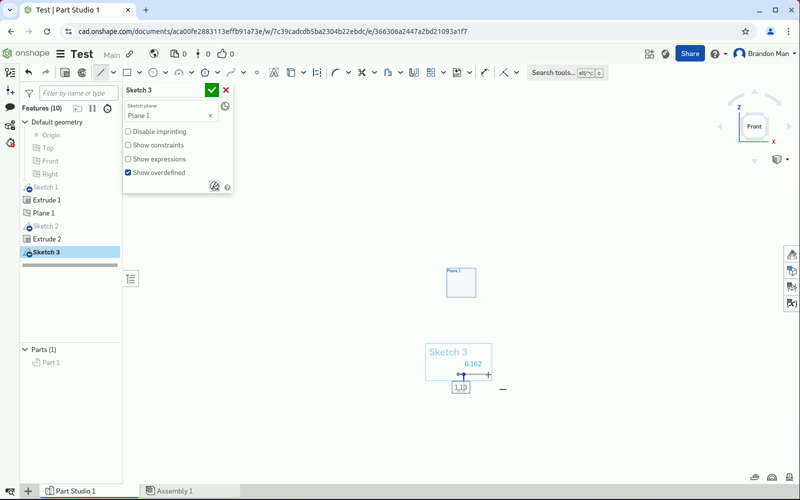
key_down(shift)
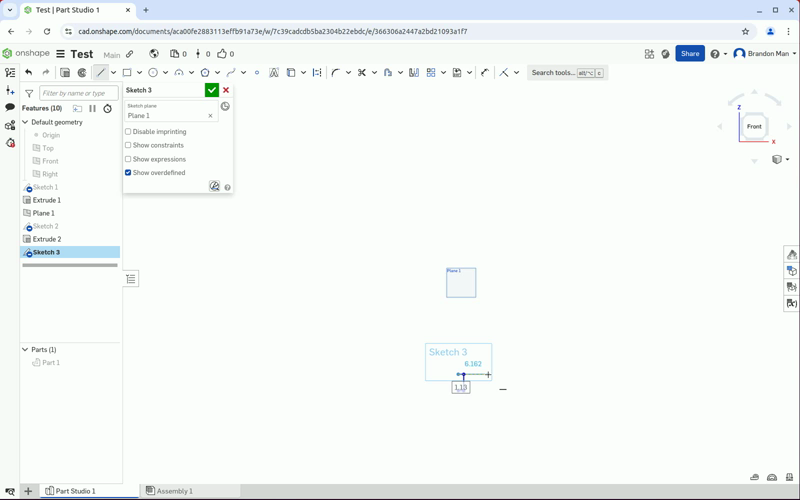
mouse_move(458, 390)
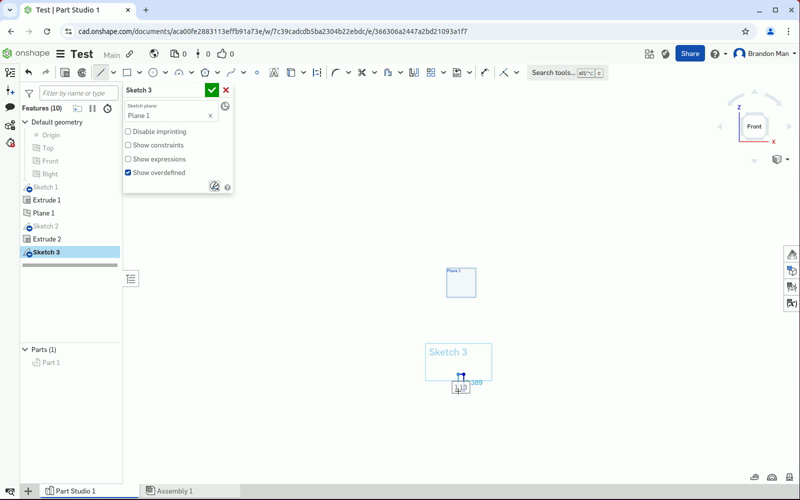
key_up(shift)
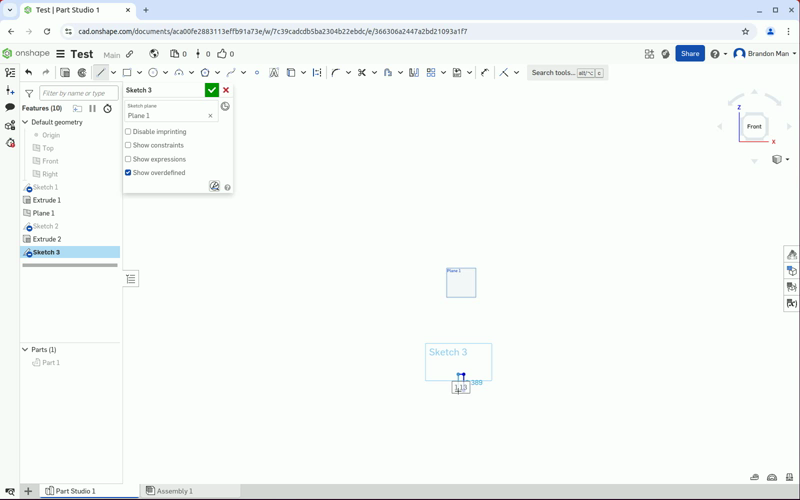
click(458, 390)
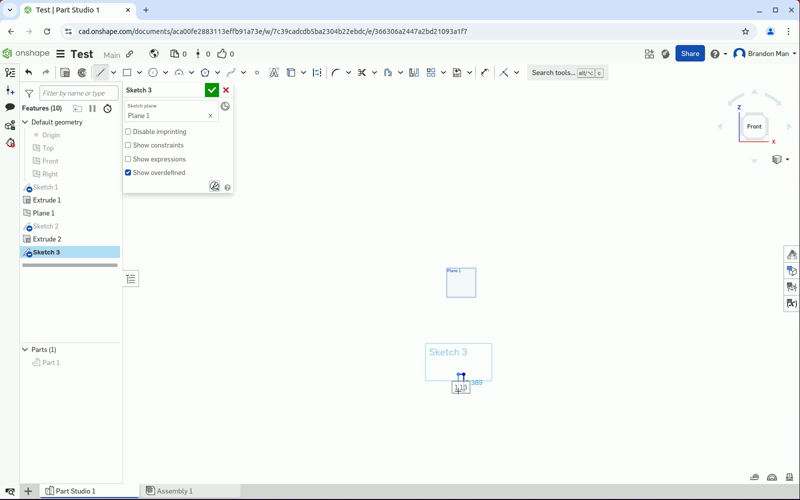
key(esc)
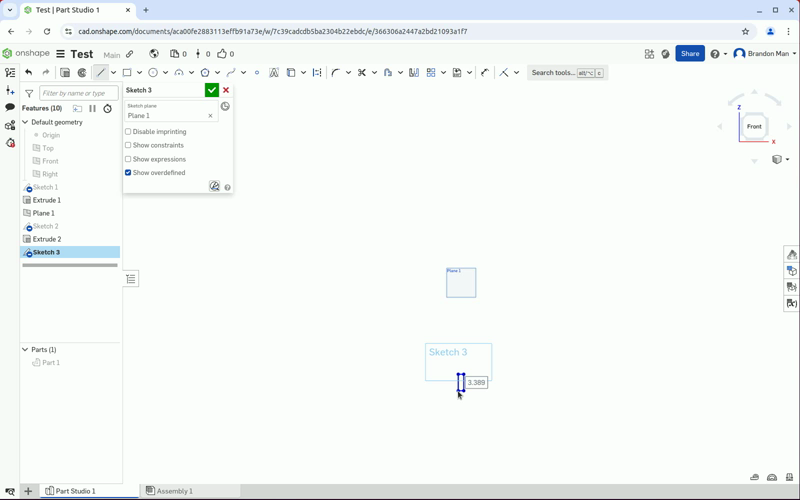
mouse_move(461, 375)
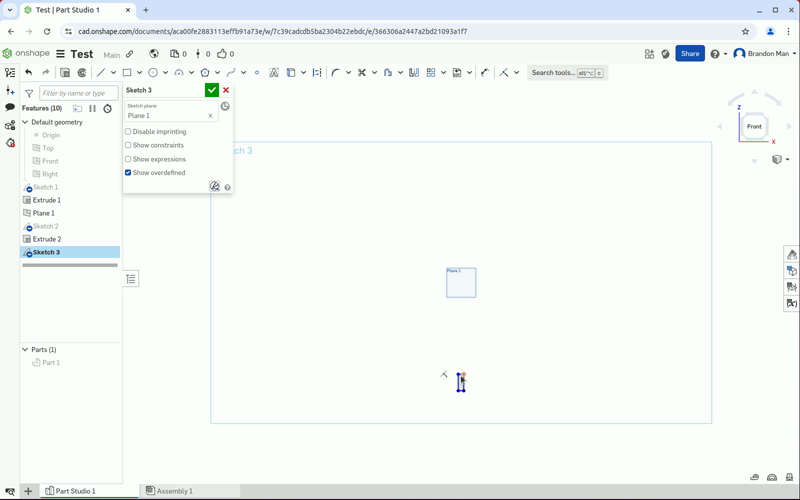
scroll(6)
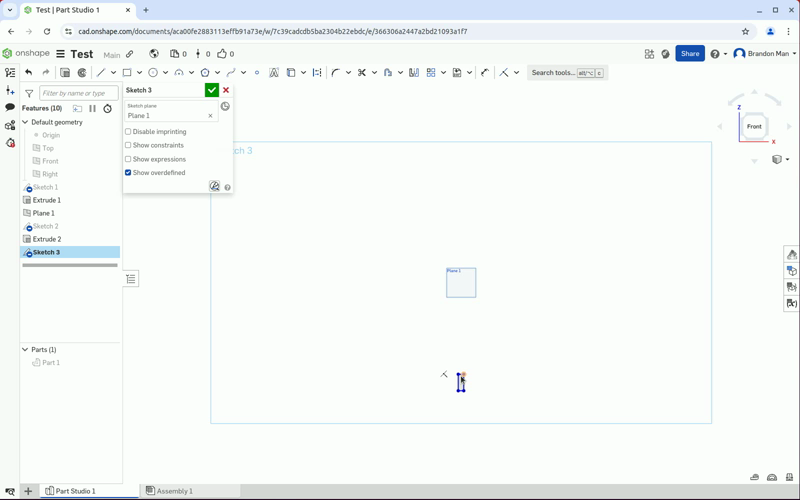
scroll(6)
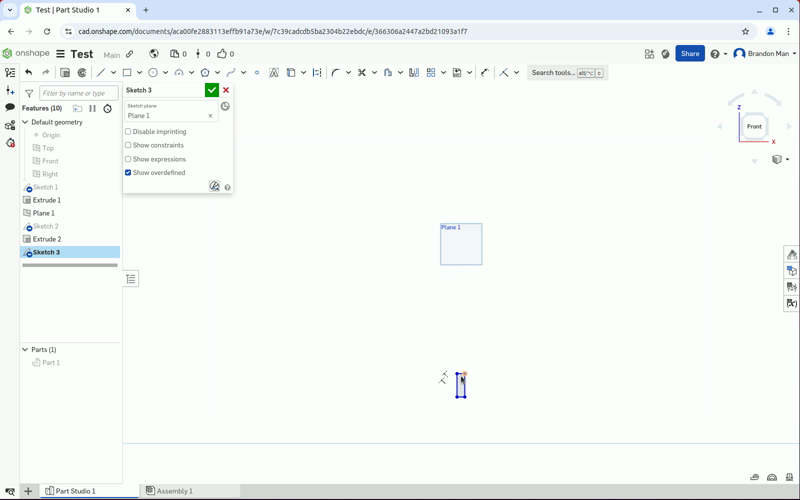
scroll(6)
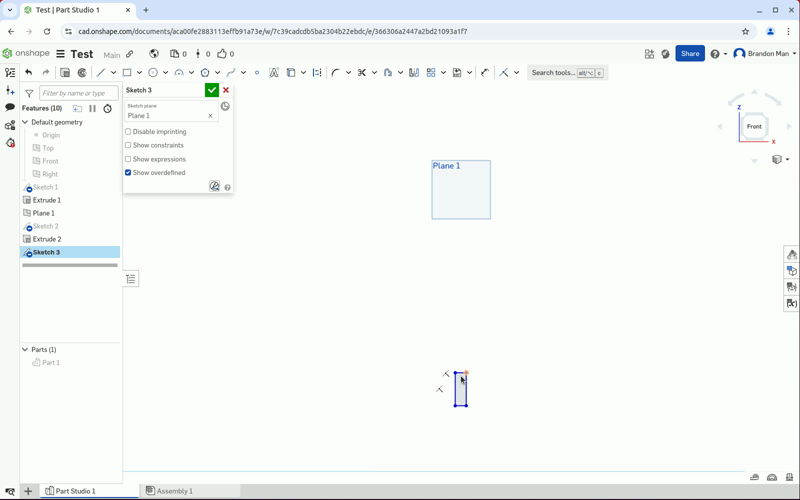
scroll(6)
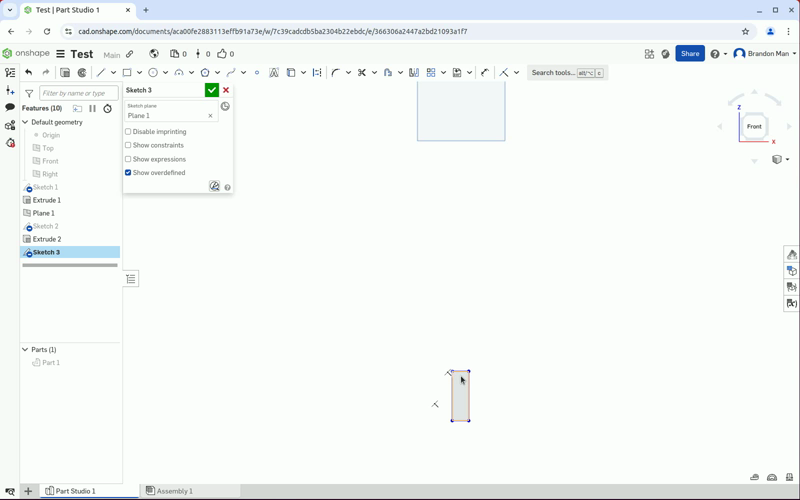
scroll(6)
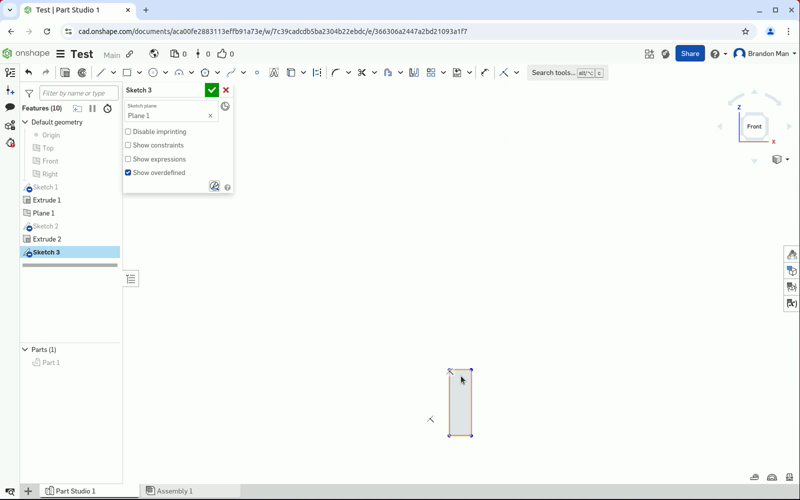
scroll(6)
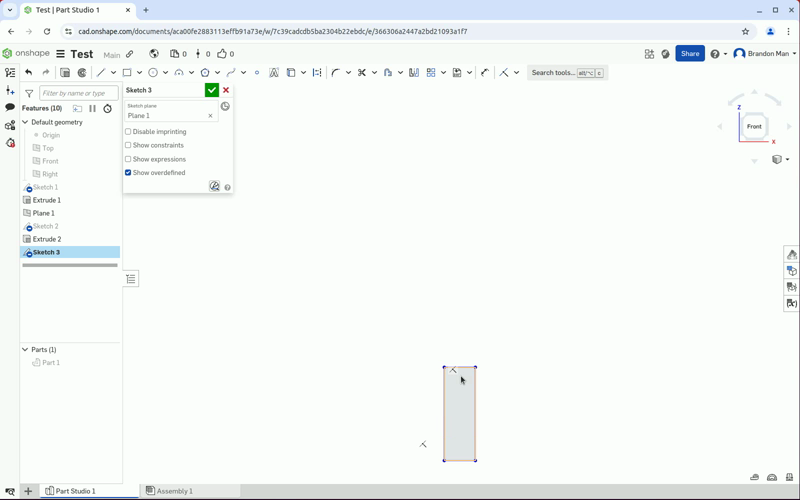
scroll(6)
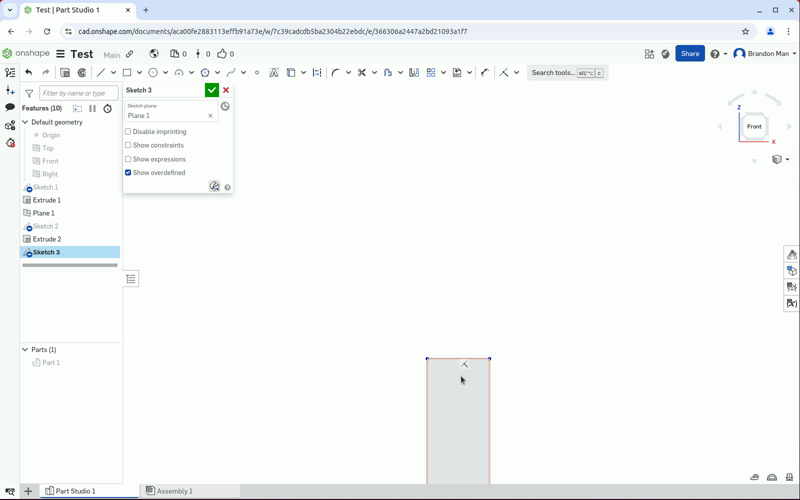
click(461, 375)
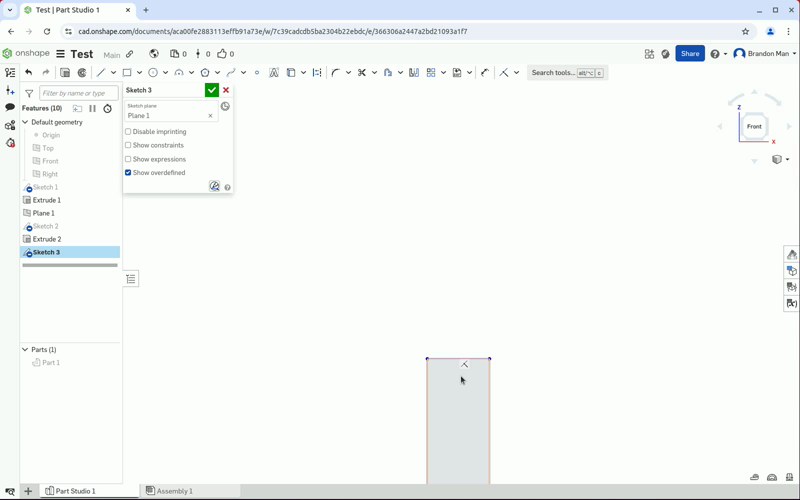
scroll(-6)
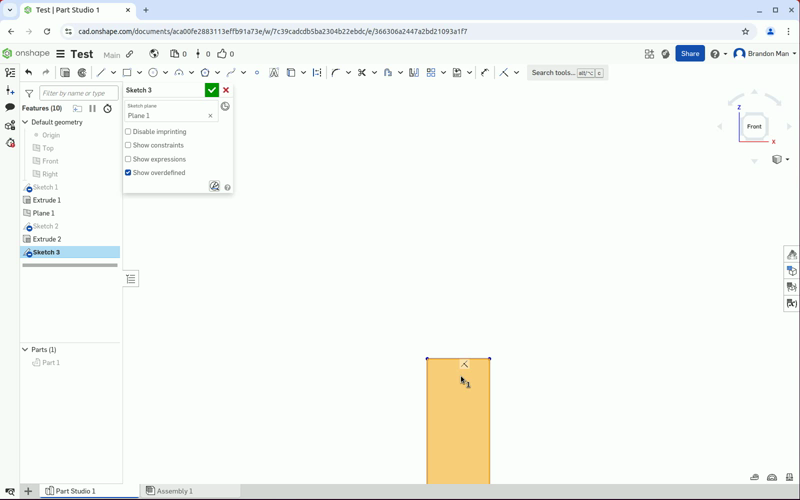
scroll(-6)
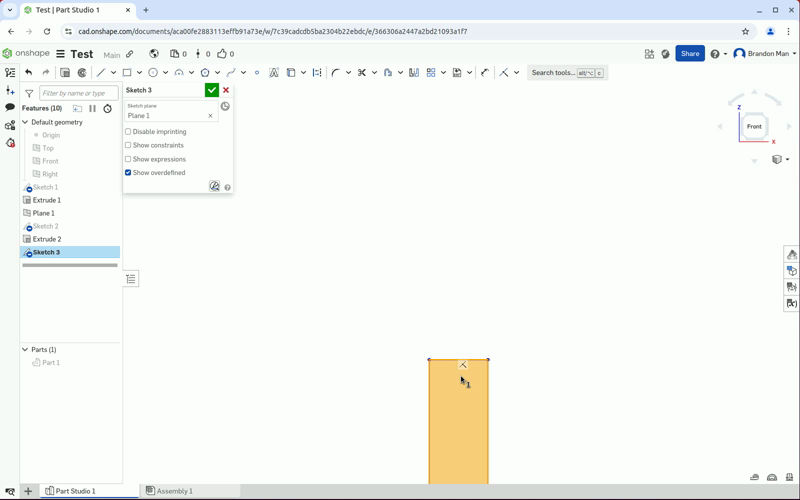
scroll(-6)
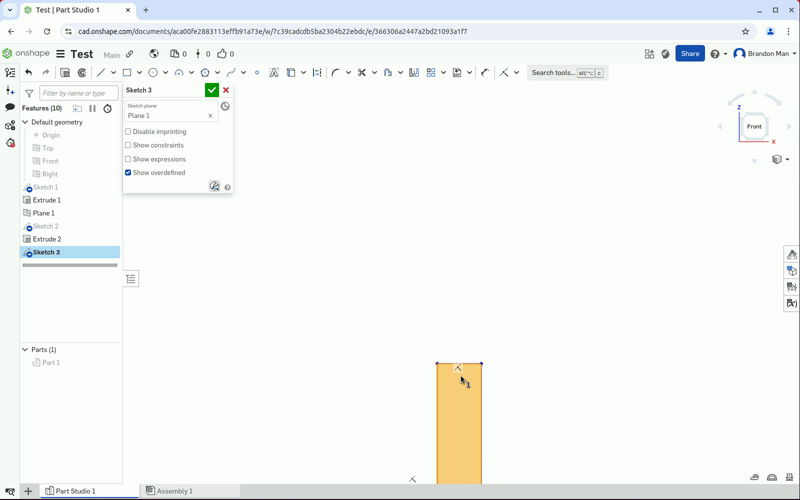
scroll(-6)
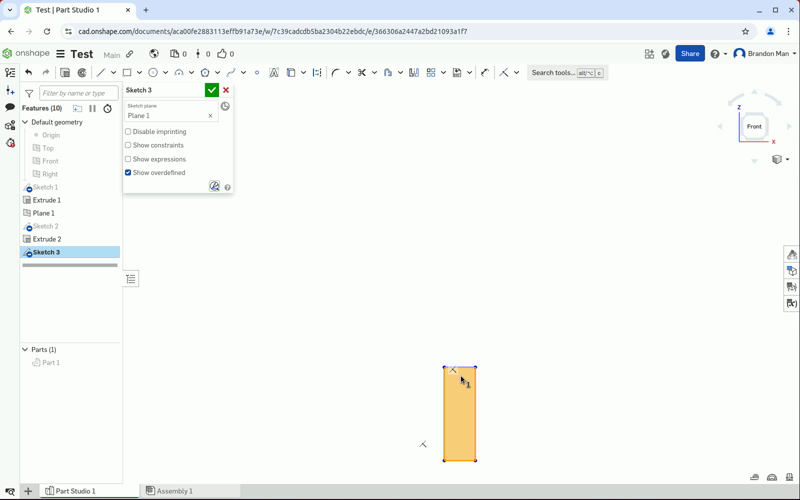
scroll(-6)
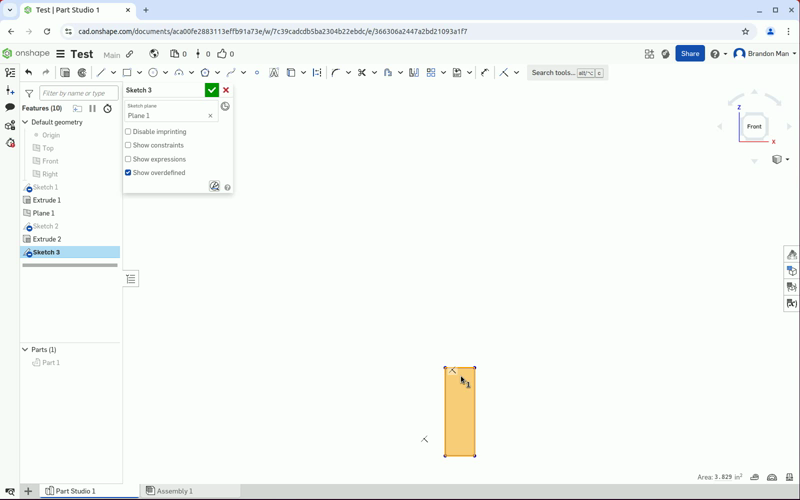
scroll(-6)
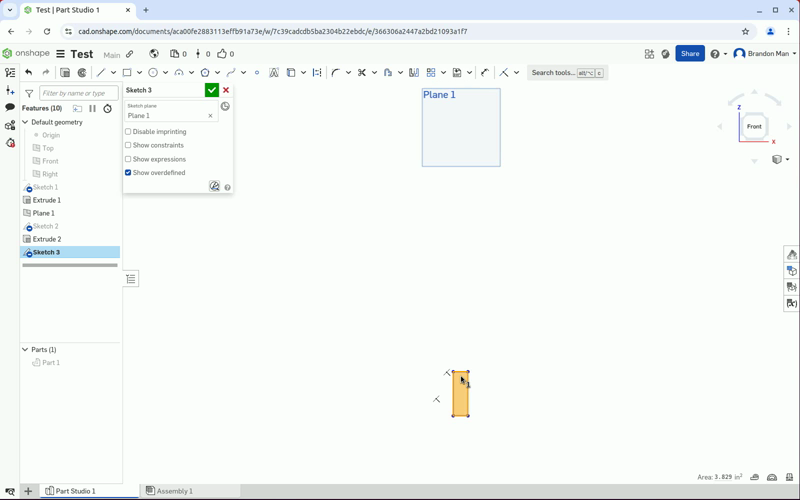
scroll(-6)
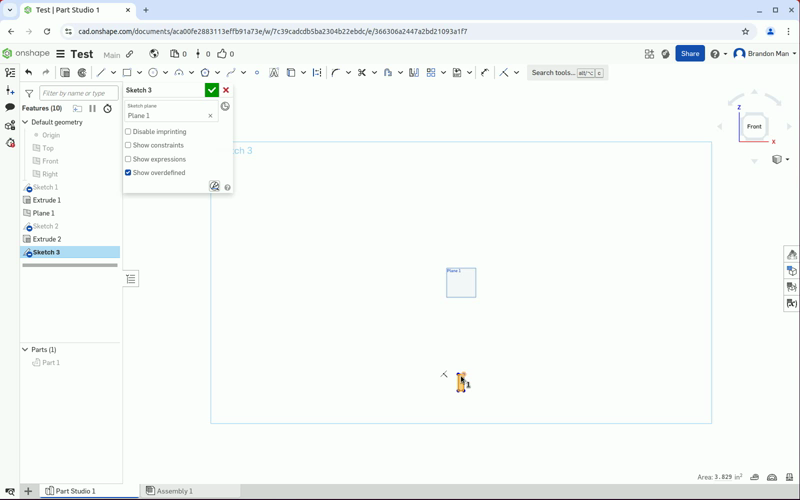
mouse_move(73, 352)
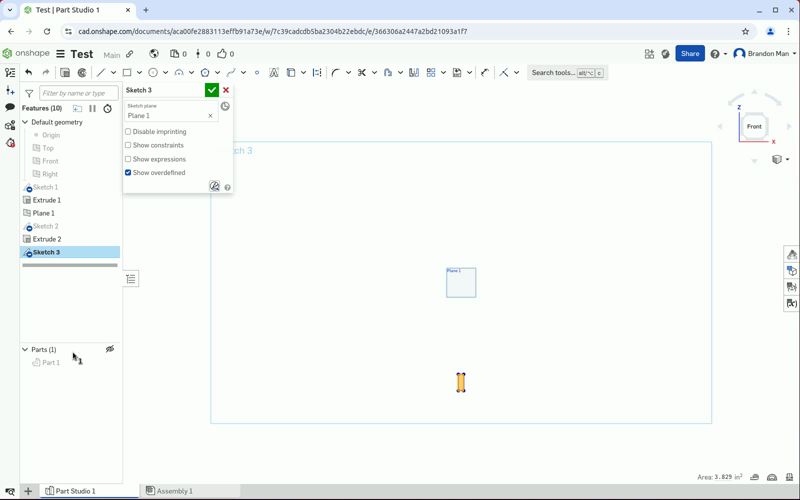
key(shift+y)
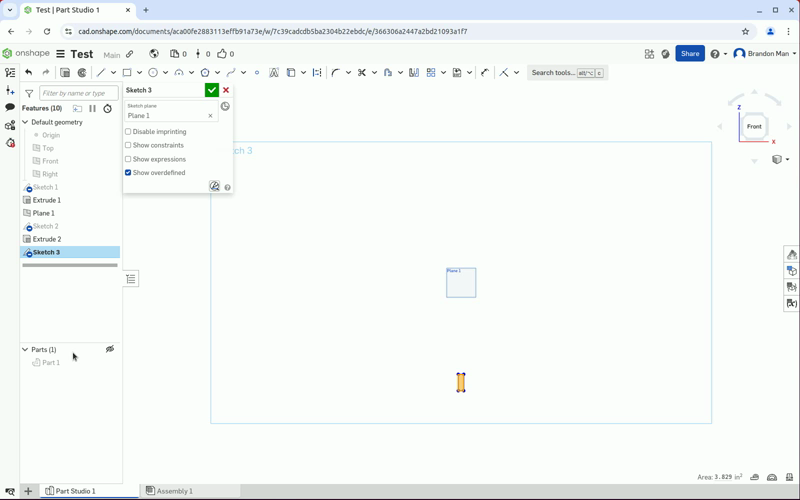
key(shift+e)
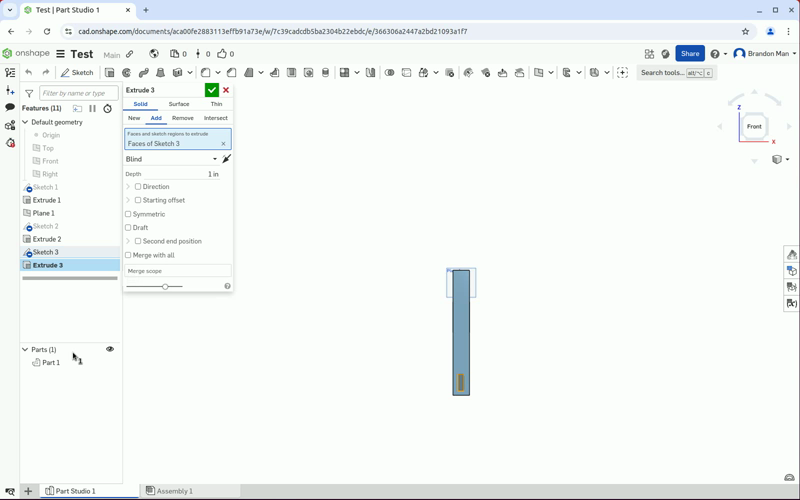
mouse_move(143, 106)
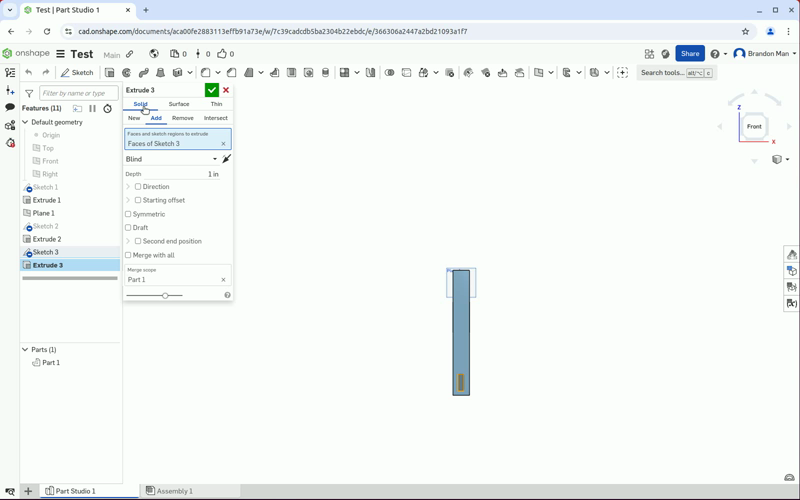
click(143, 106)
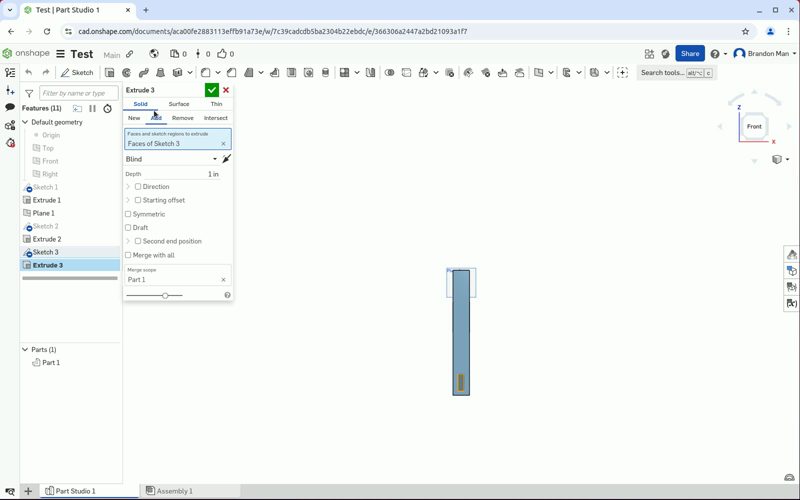
mouse_move(186, 120)
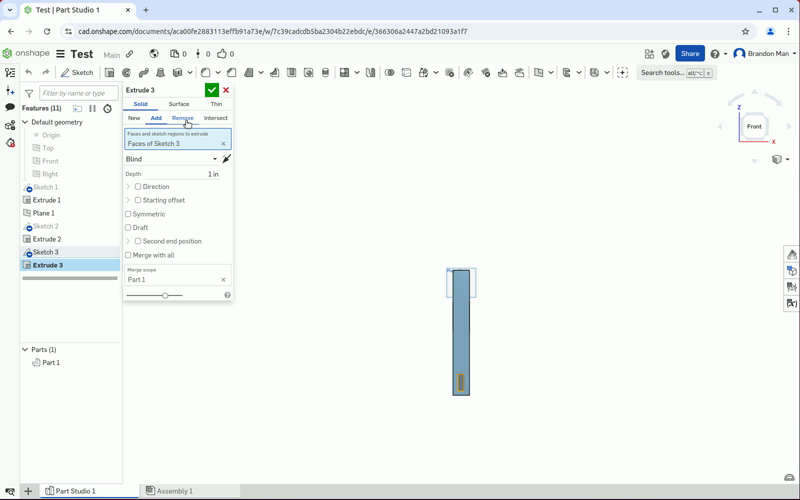
click(186, 120)
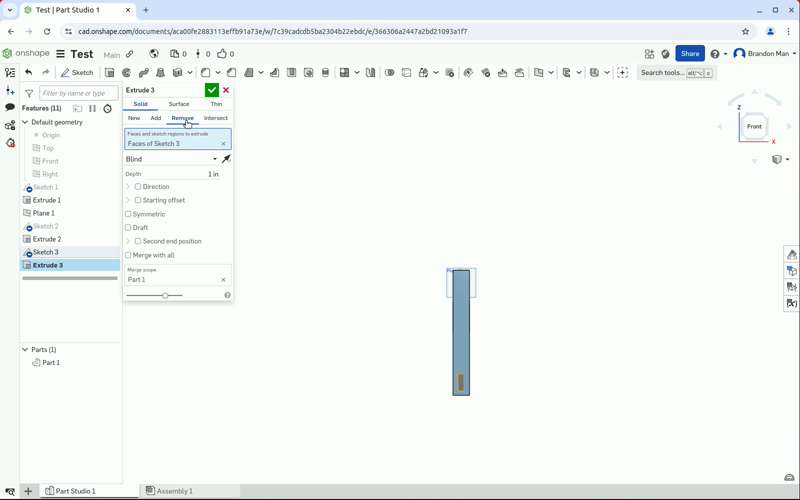
key(tab, 4)
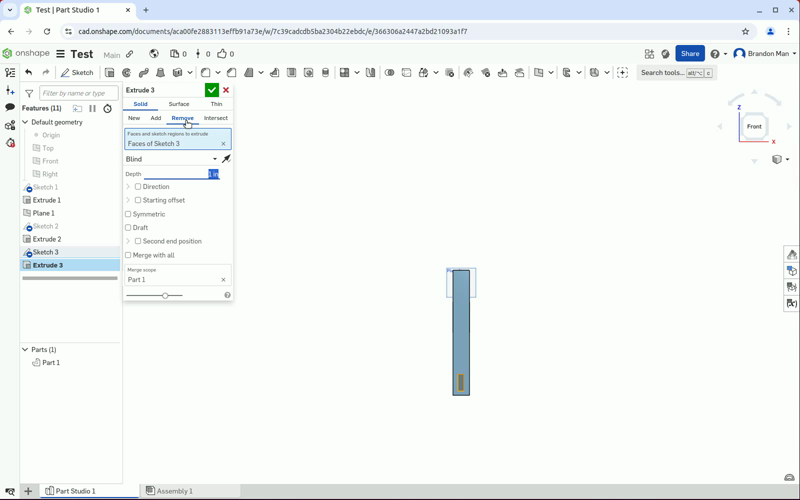
text(4.333)
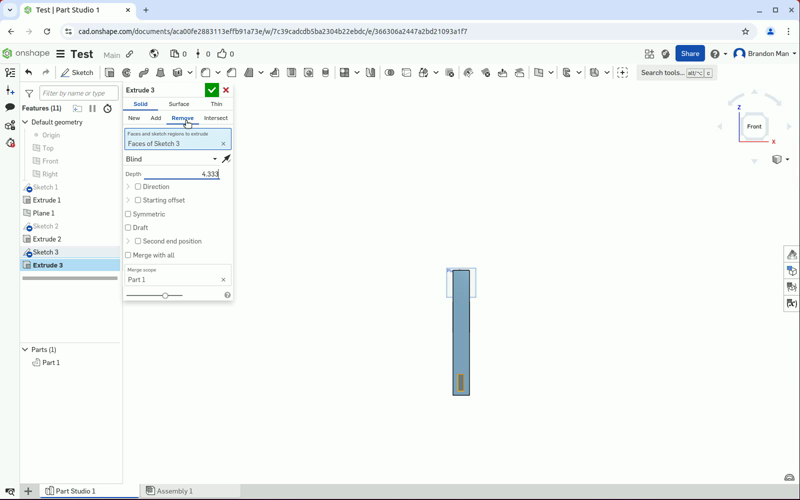
key(tab, 6)
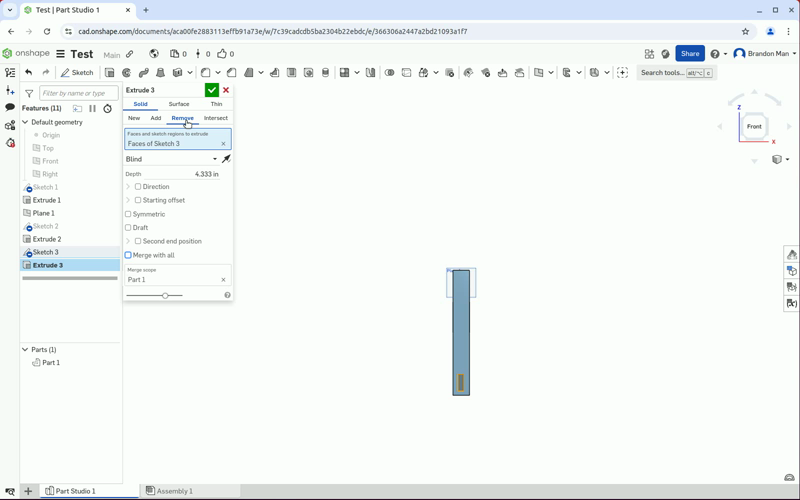
key(space)
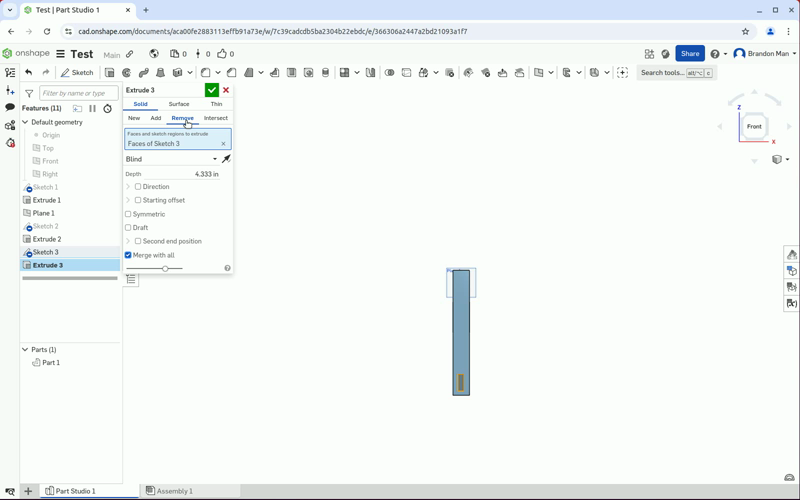
key(enter)
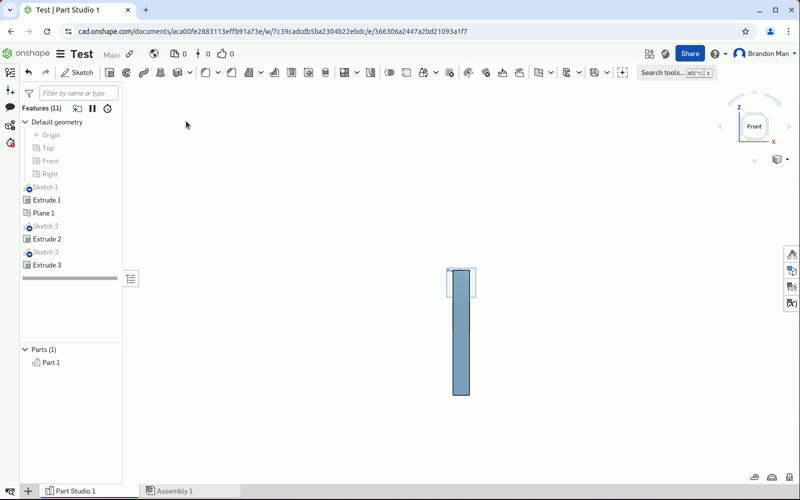
key(shift+h)
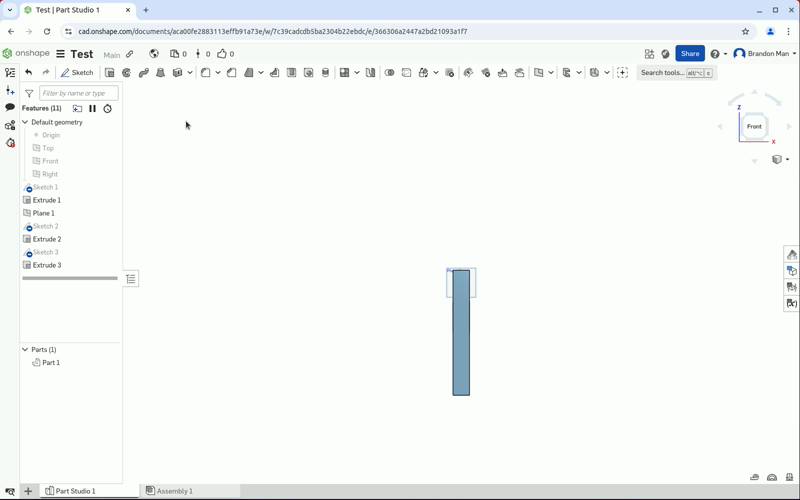
key(shift+h)
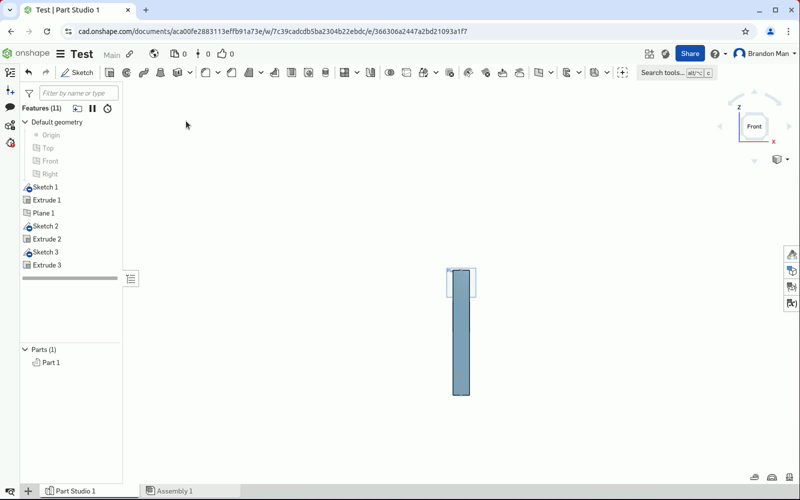
key(shift+7)
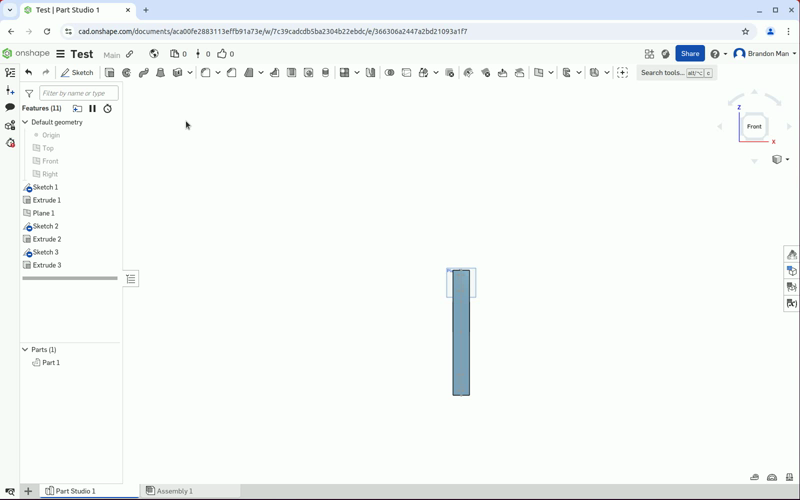
key(left, 2)
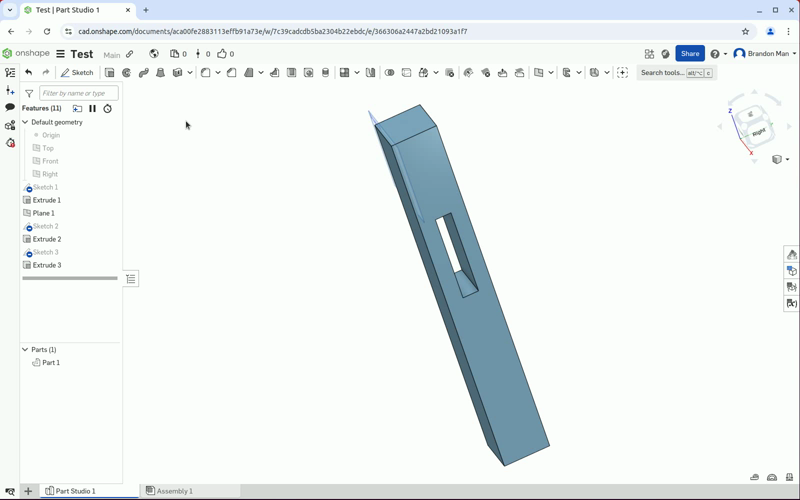
key(down, 2)
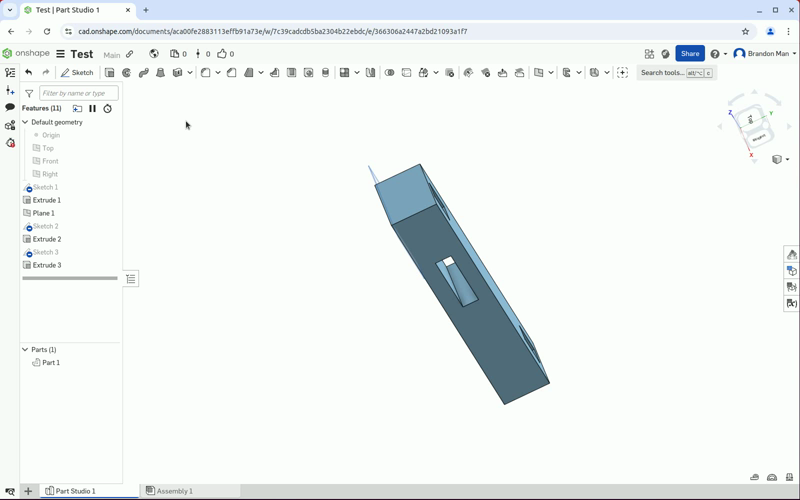
key(up, 2)
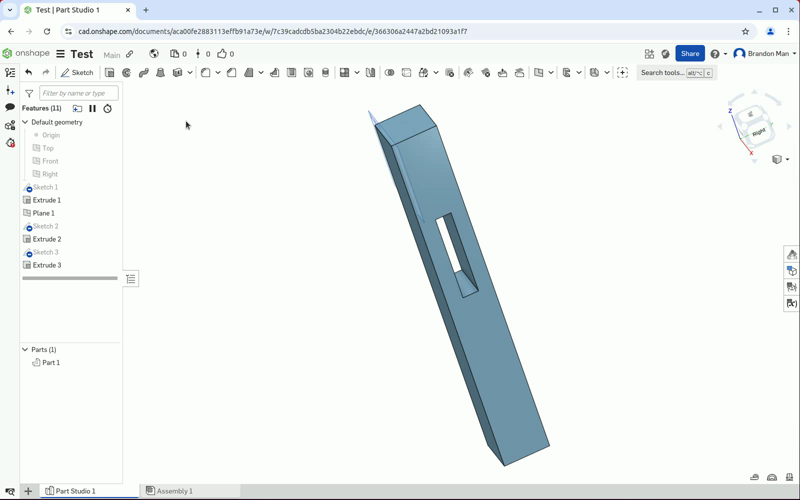
key(right, 2)
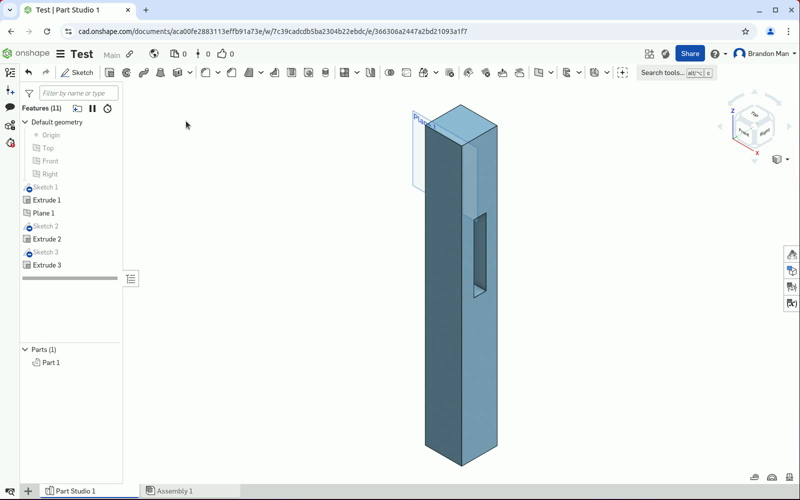
mouse_move(73, 189)
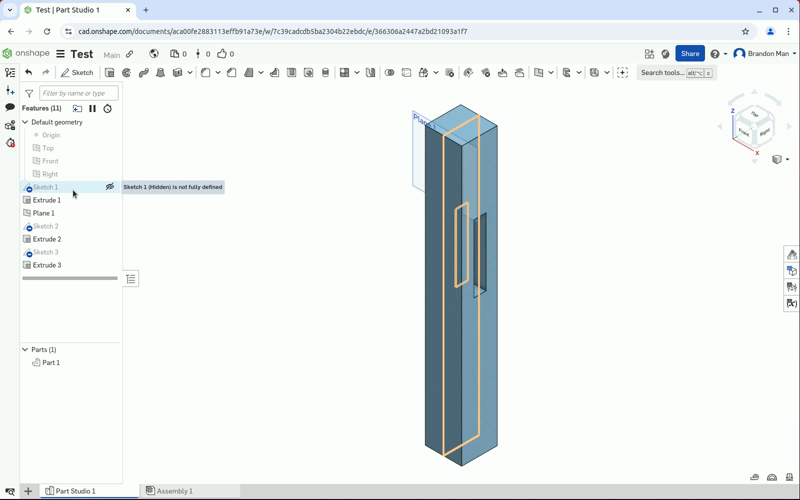
click(73, 189)